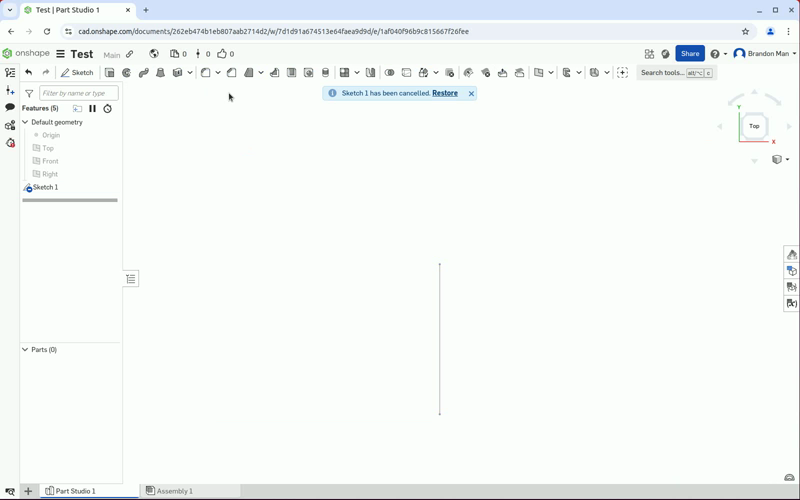
key(shift+h)
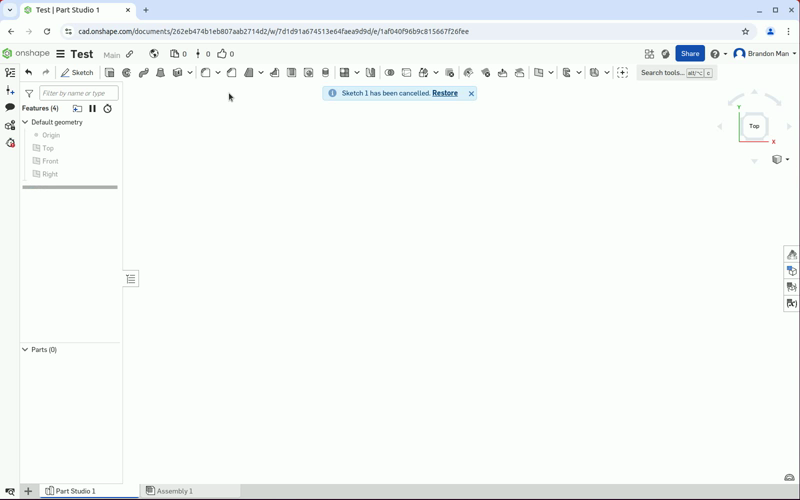
key(shift+s)
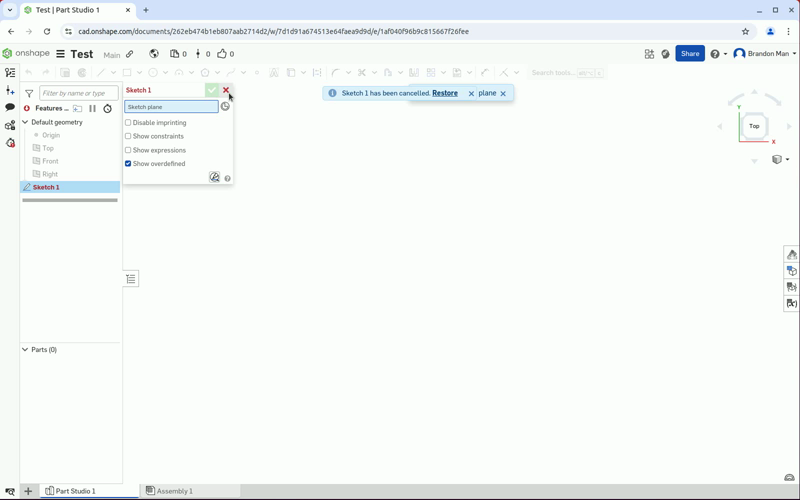
mouse_move(73, 150)
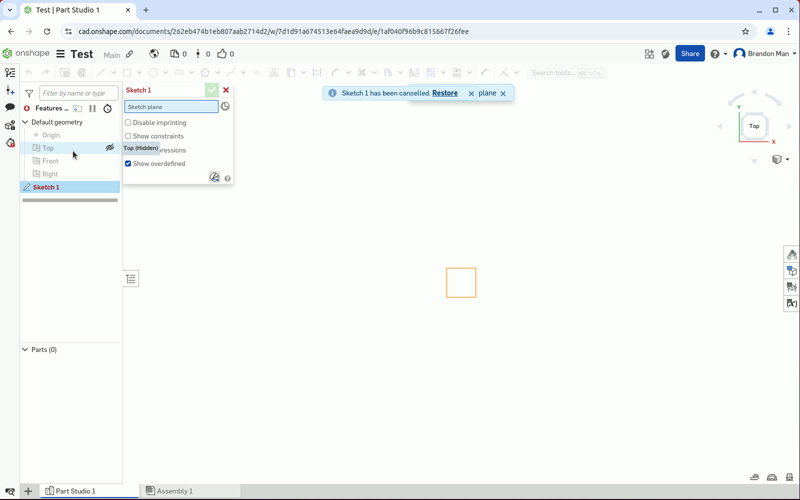
click(73, 150)
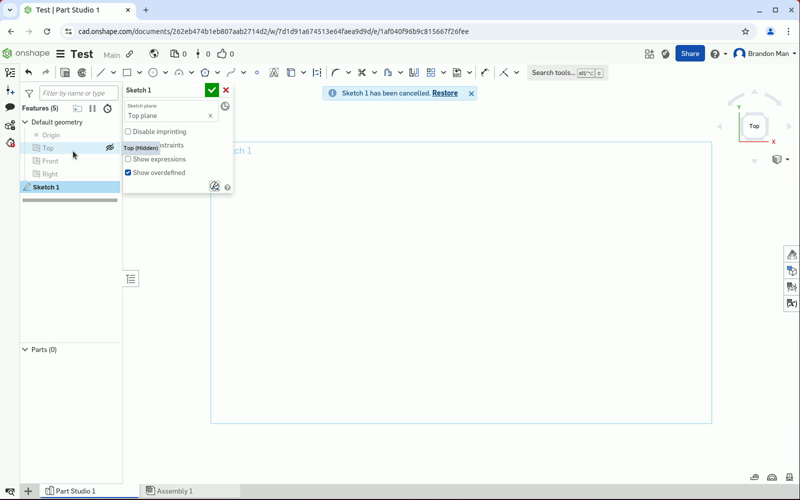
mouse_move(73, 352)
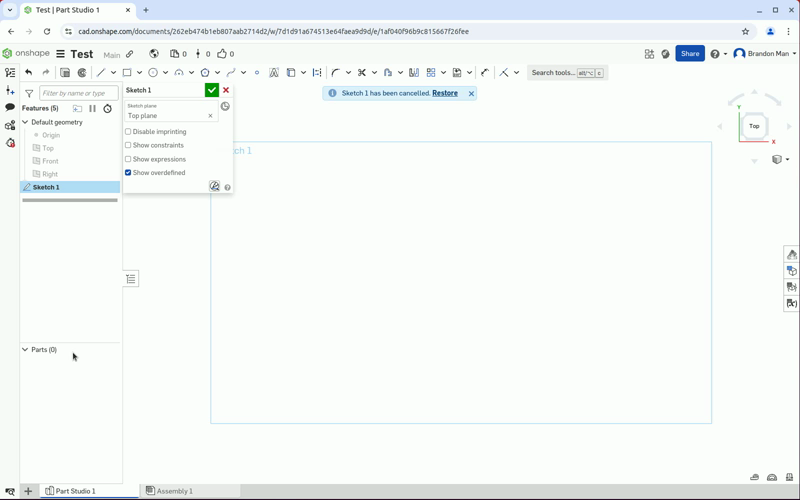
key(y)
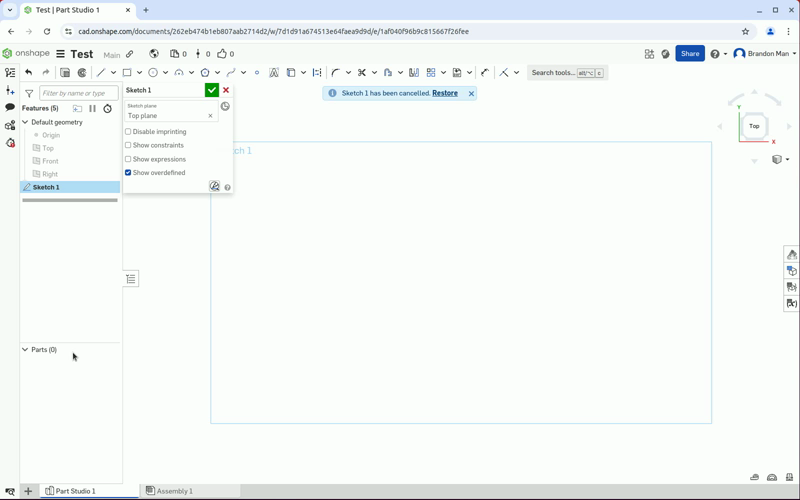
key(l)
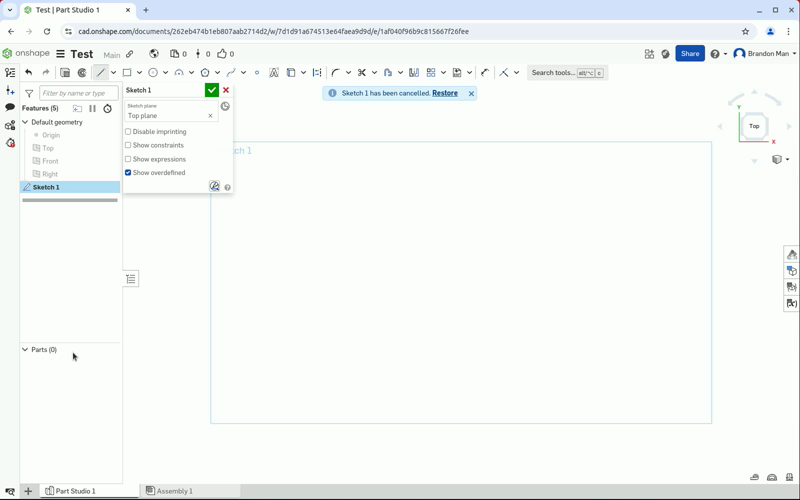
key_down(shift)
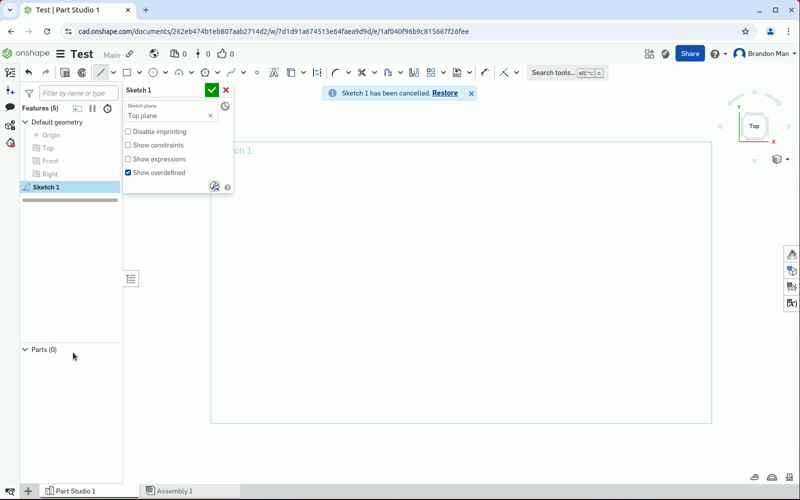
mouse_move(348, 301)
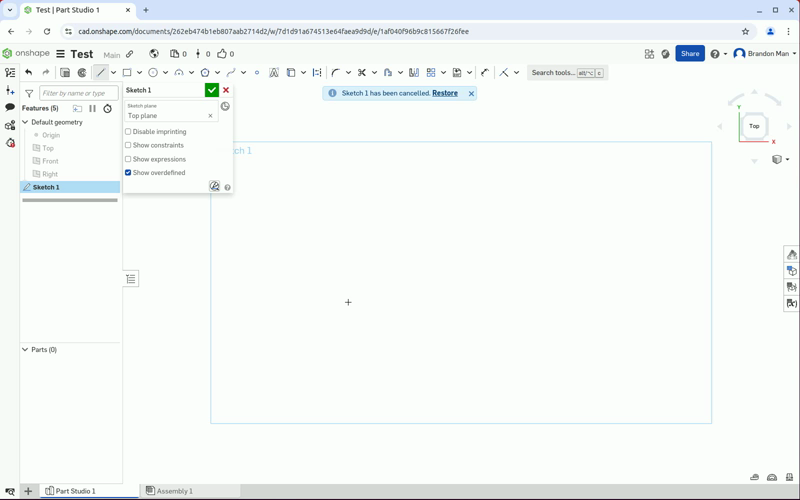
click(348, 301)
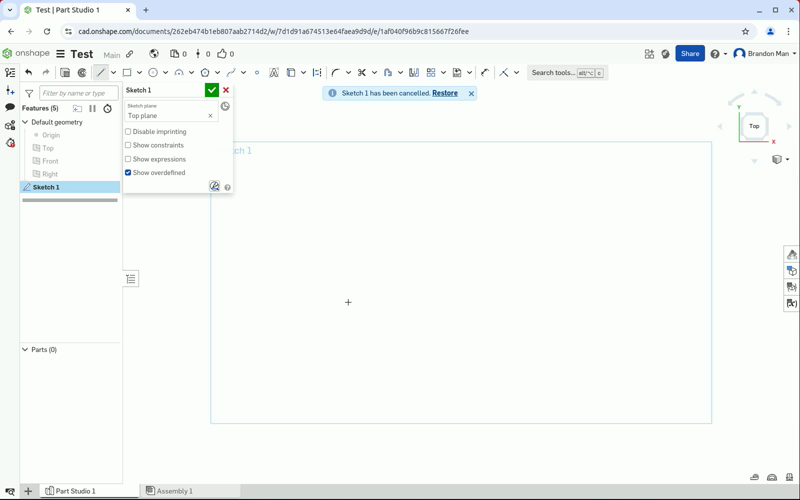
key_up(shift)
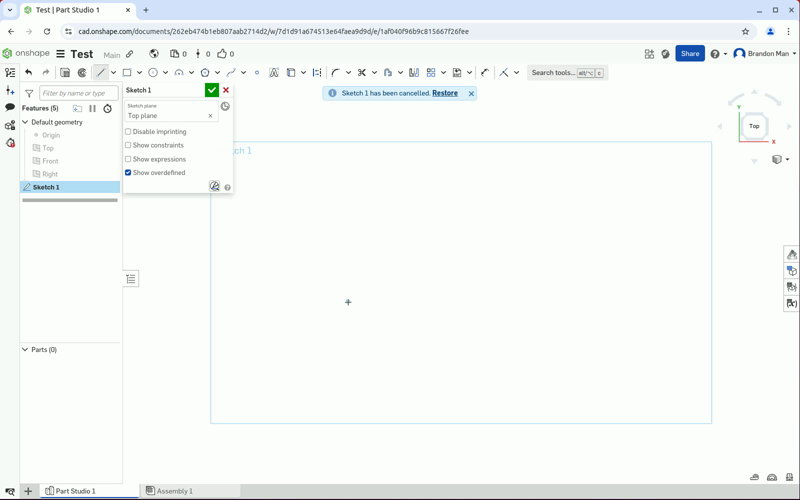
key_down(shift)
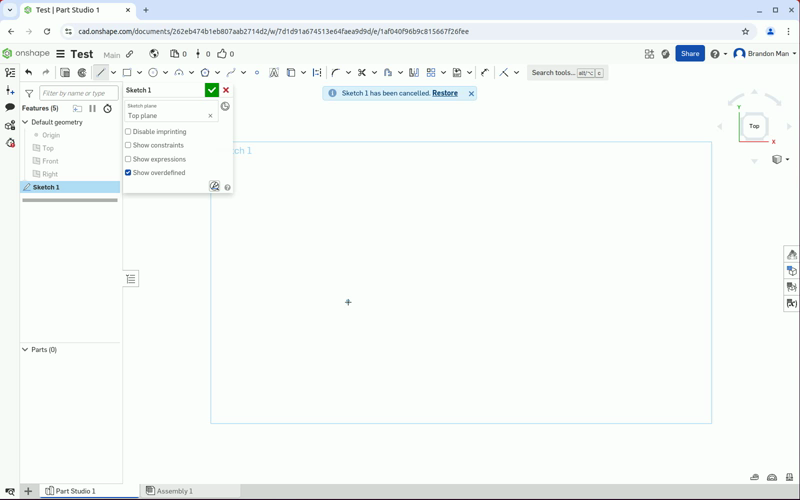
mouse_move(572, 301)
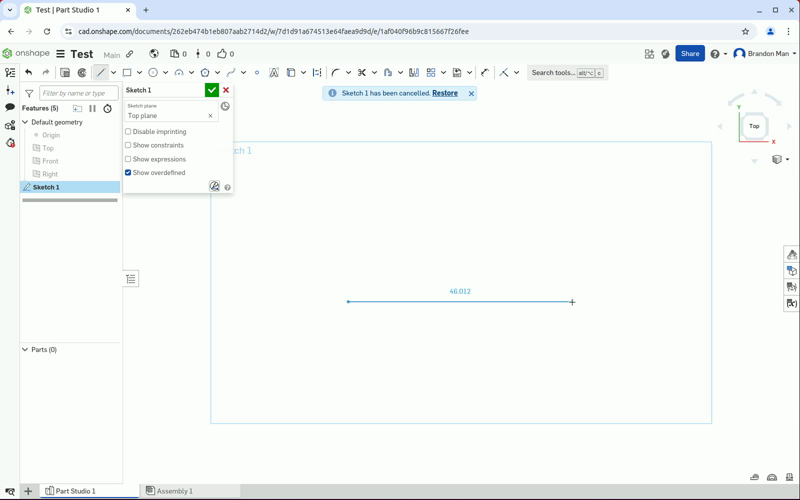
click(572, 301)
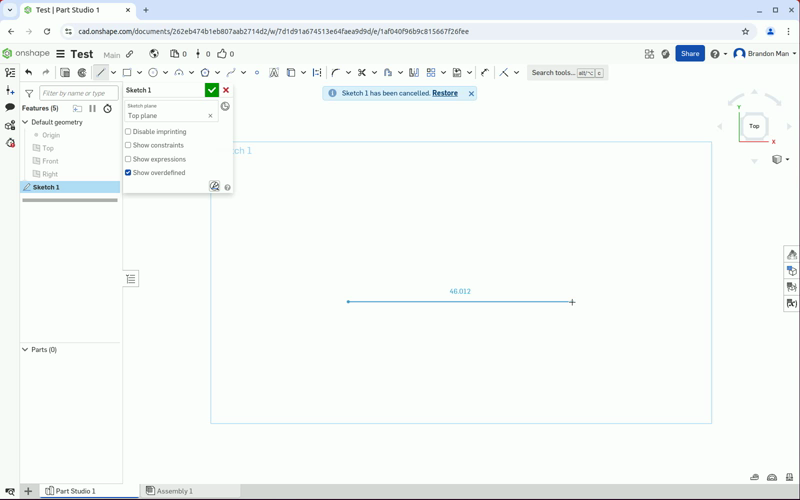
key_up(shift)
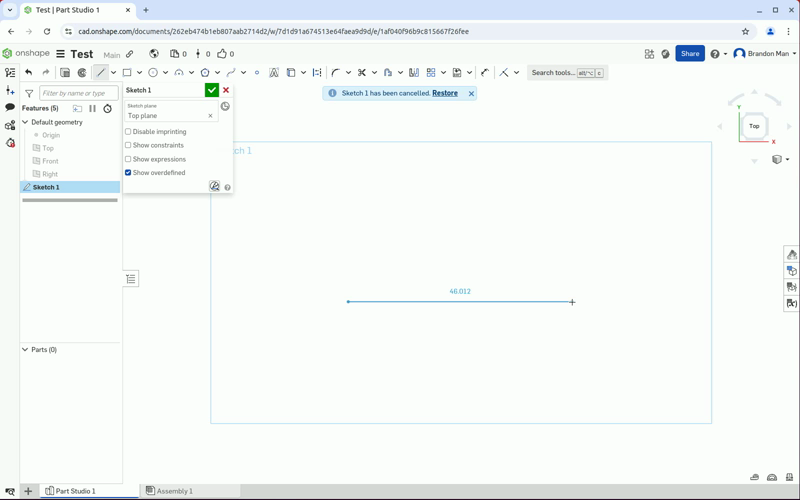
key_down(shift)
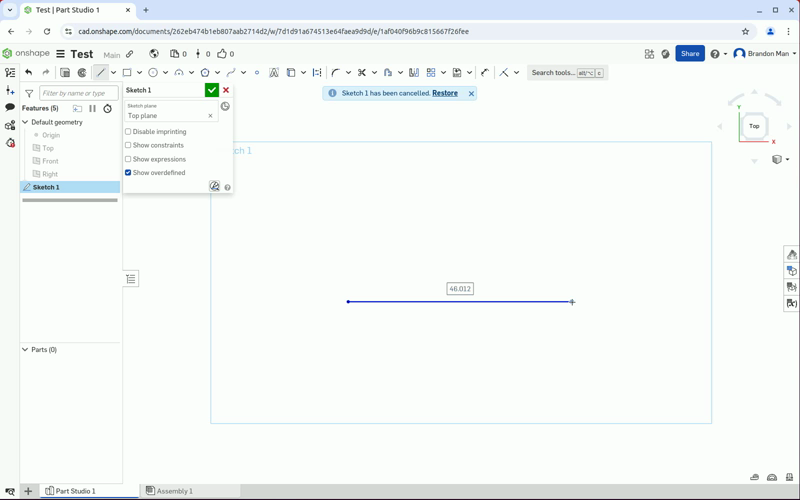
mouse_move(589, 301)
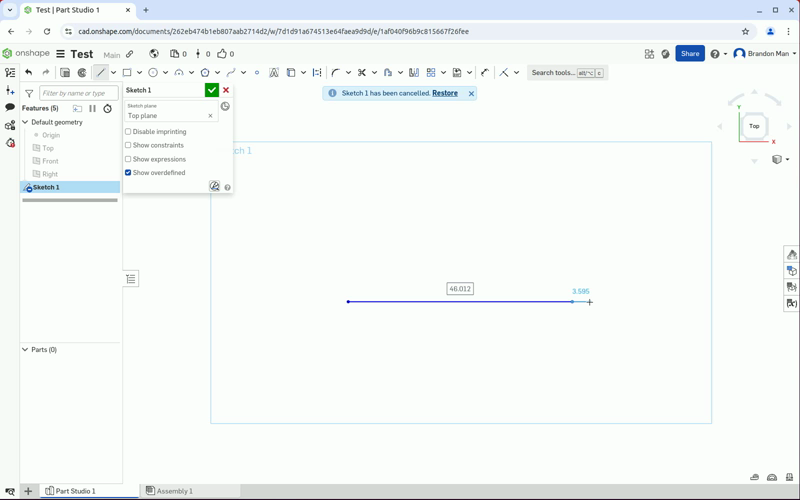
mouse_move(572, 264)
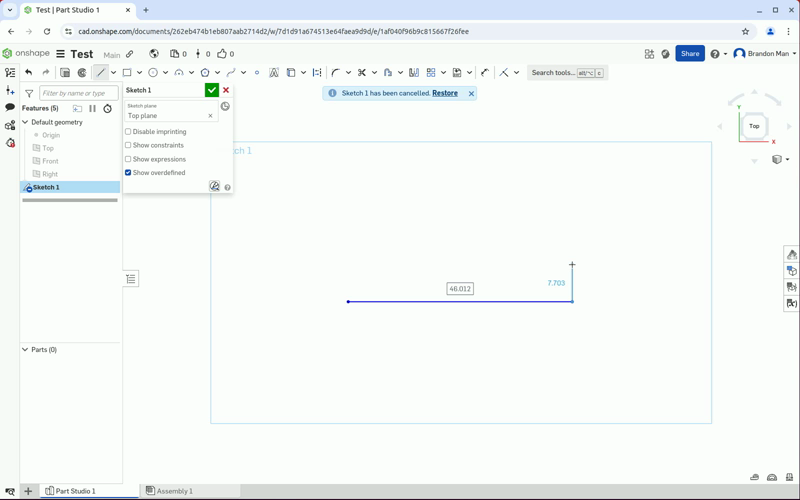
click(572, 264)
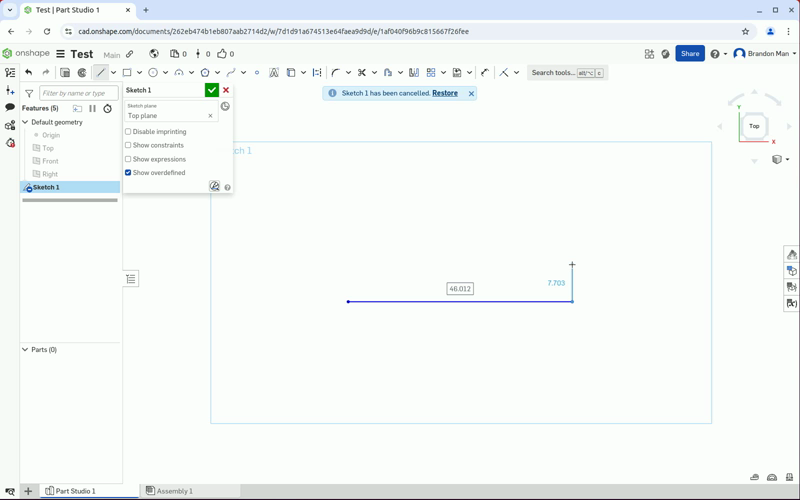
key_up(shift)
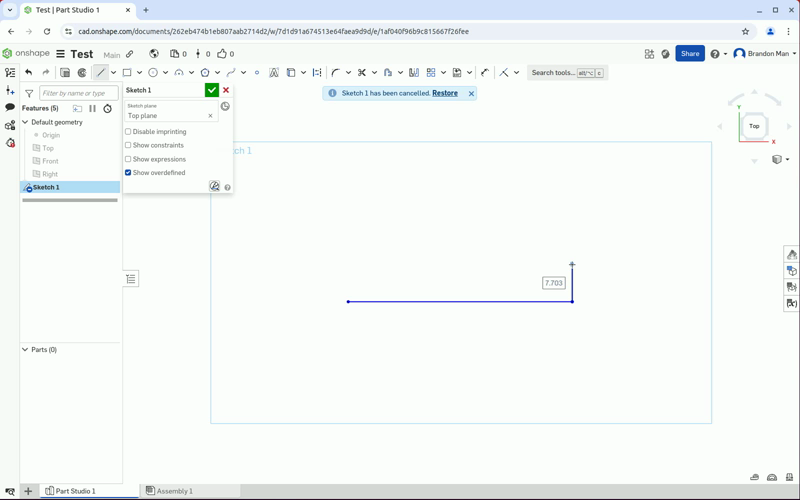
key_down(shift)
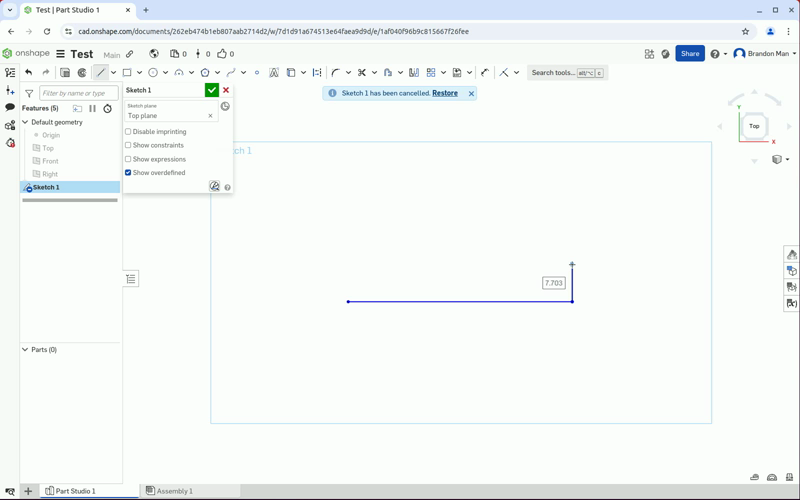
mouse_move(348, 264)
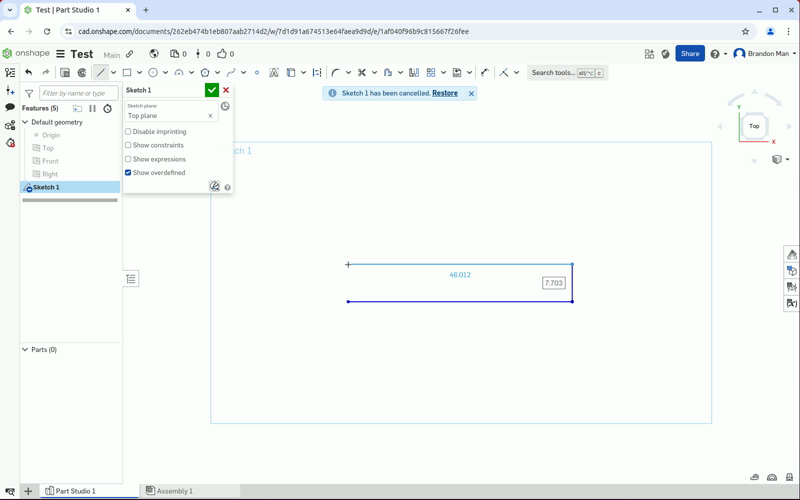
click(348, 264)
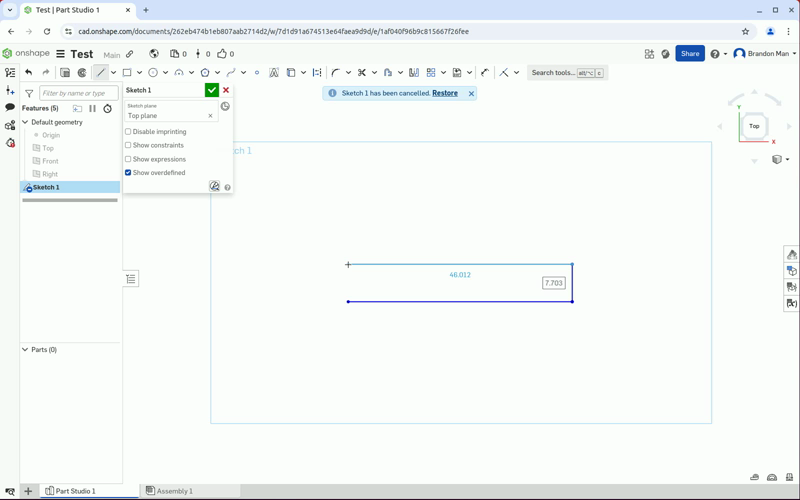
key_up(shift)
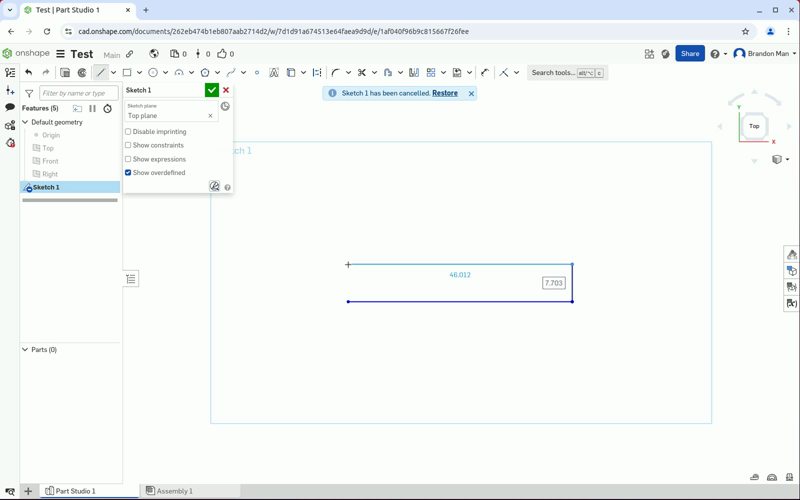
mouse_move(378, 264)
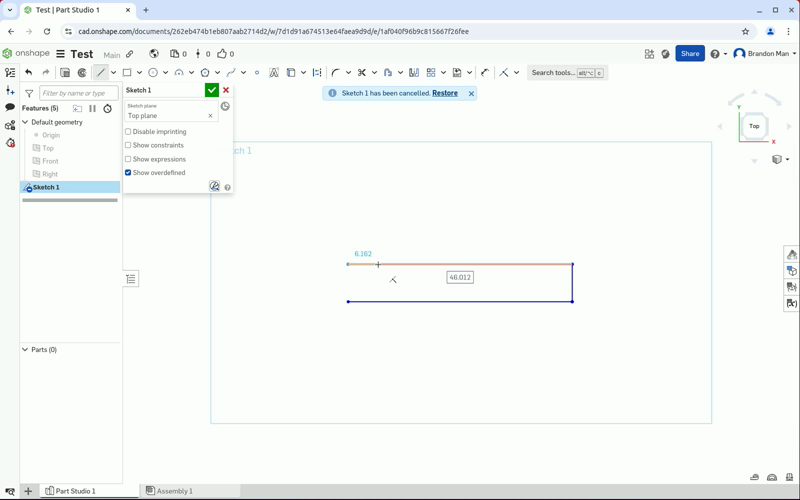
key_down(shift)
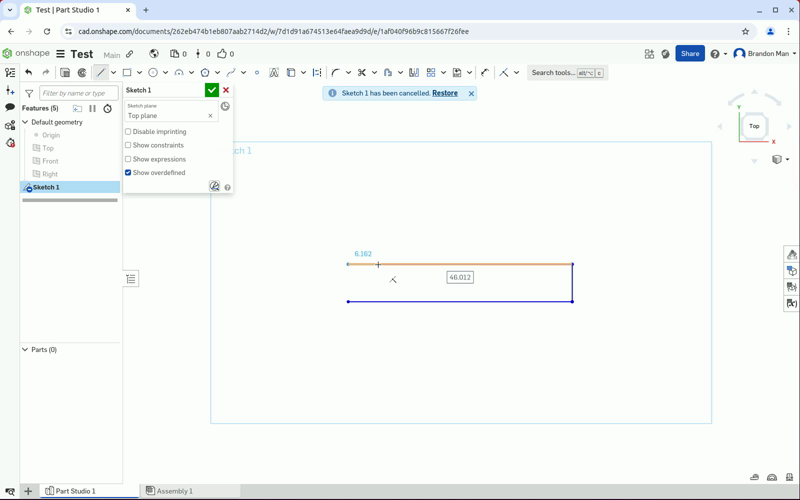
mouse_move(348, 301)
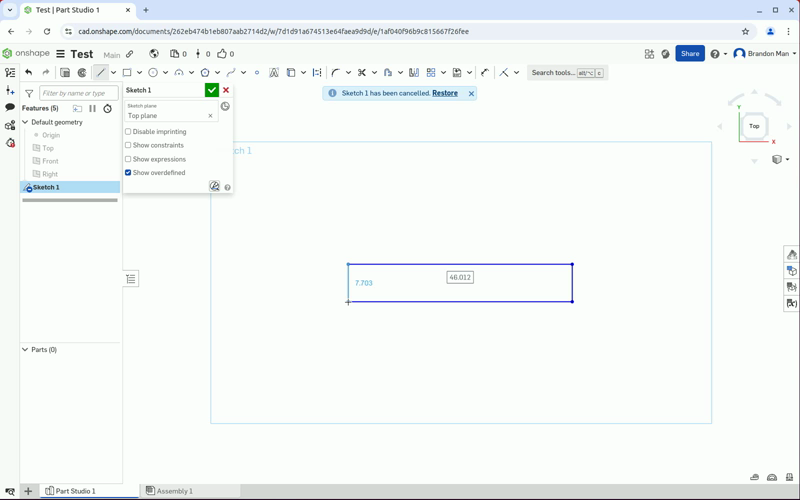
key_up(shift)
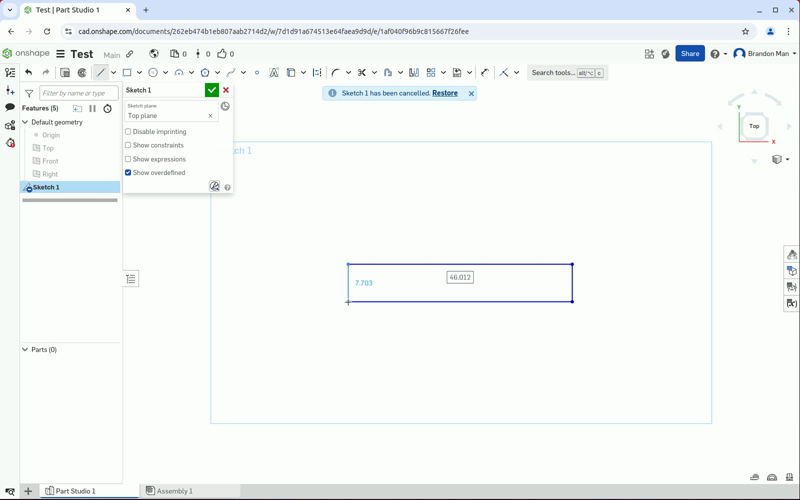
click(348, 301)
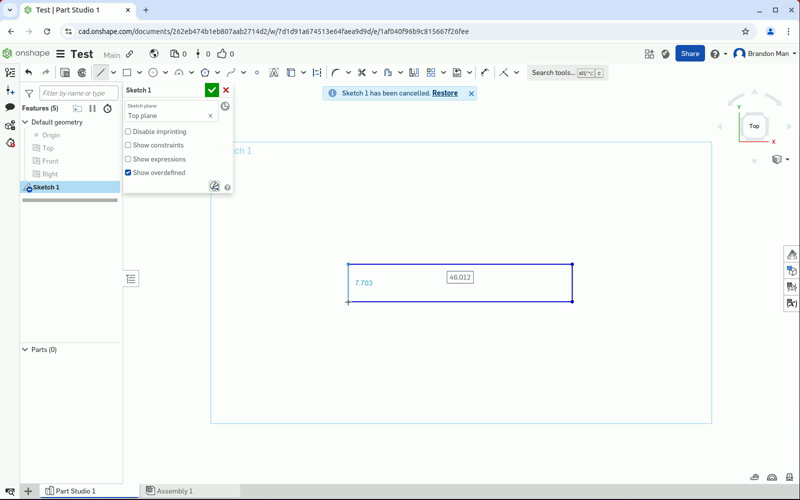
key(esc)
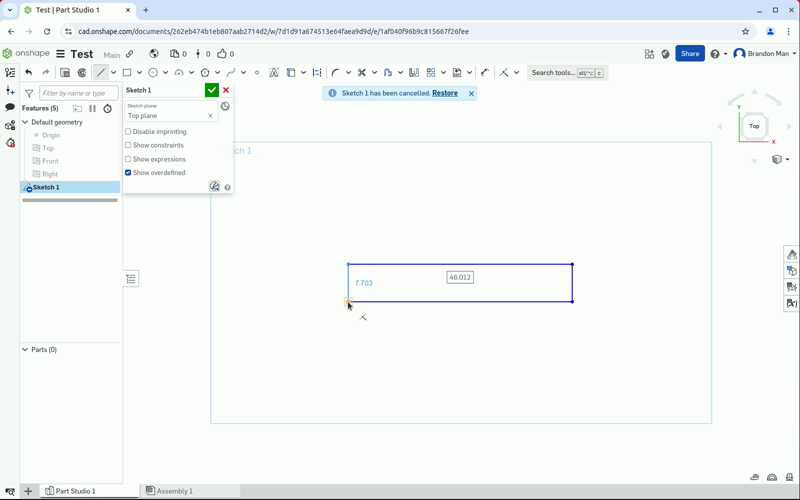
mouse_move(399, 294)
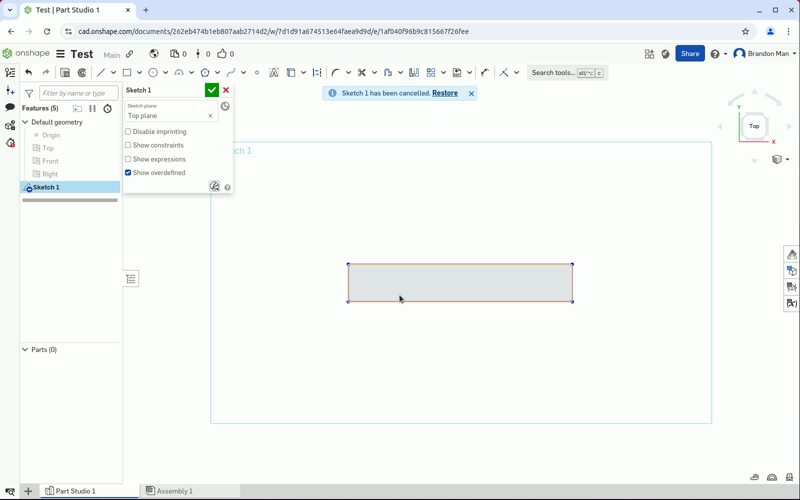
click(399, 294)
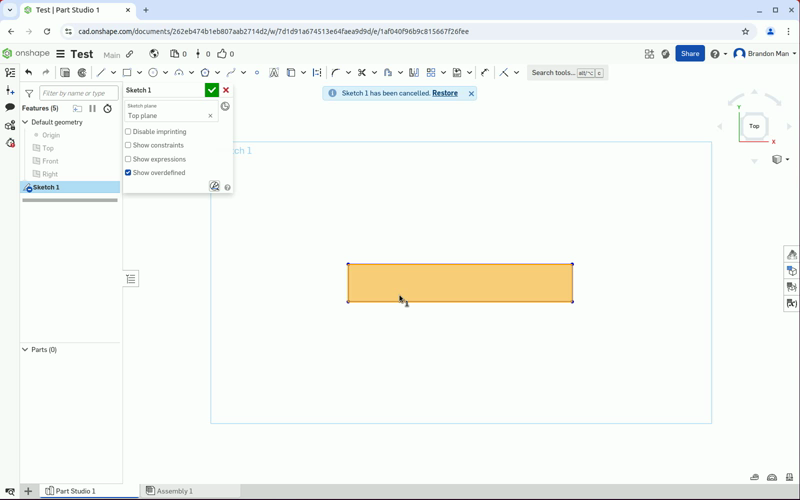
mouse_move(73, 352)
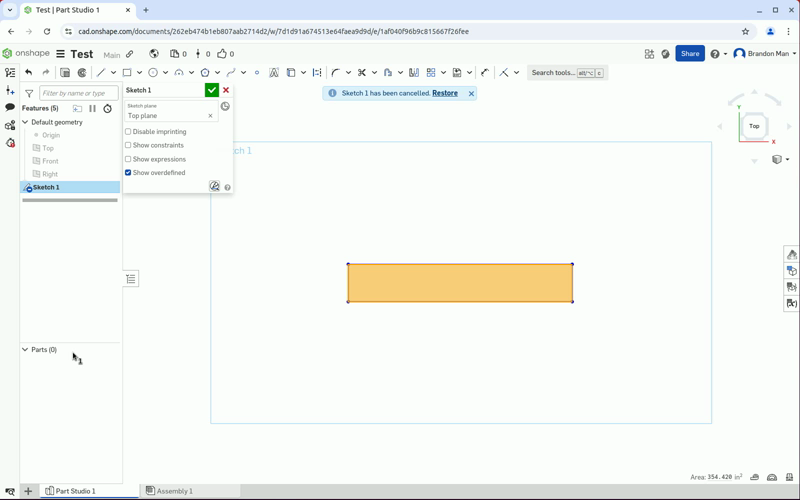
key(shift+y)
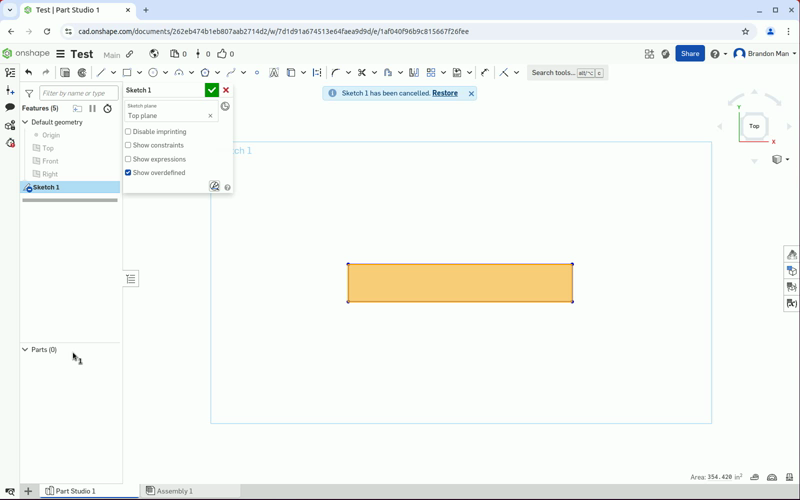
key(shift+e)
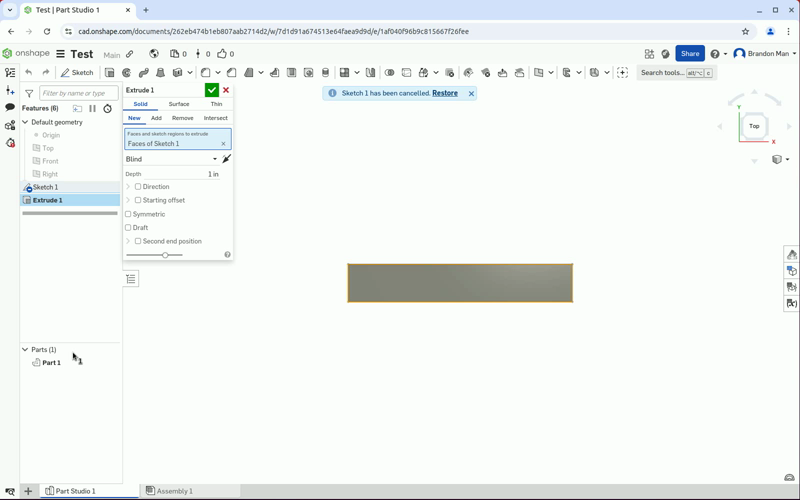
mouse_move(143, 106)
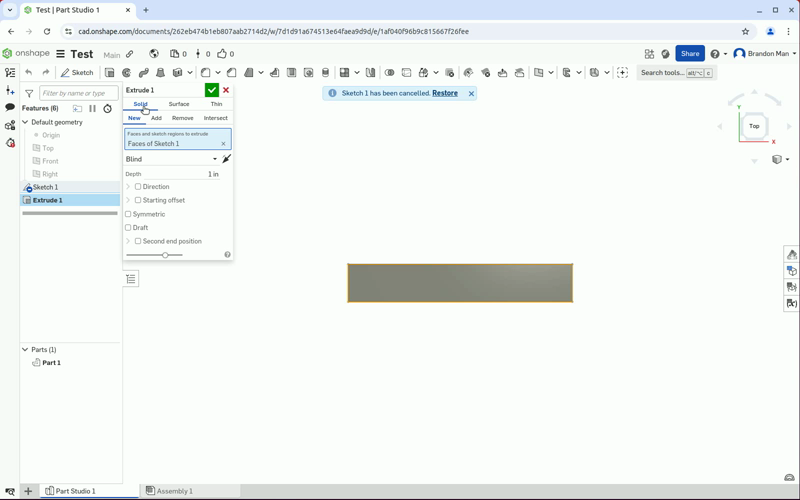
click(143, 106)
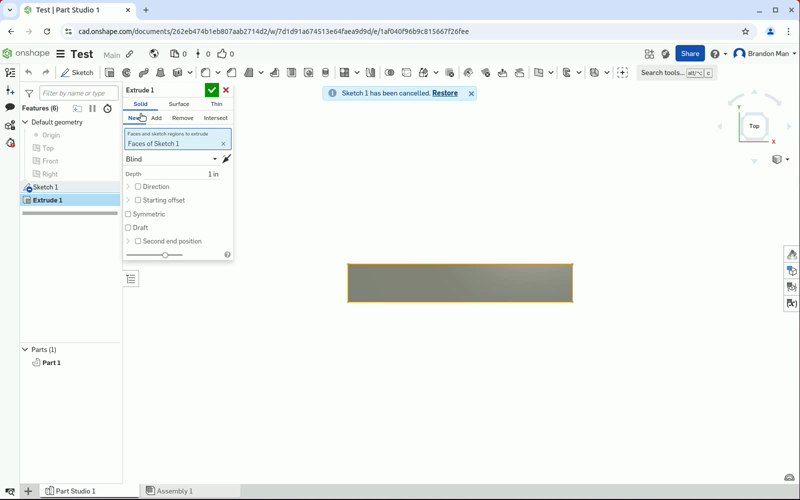
mouse_move(137, 120)
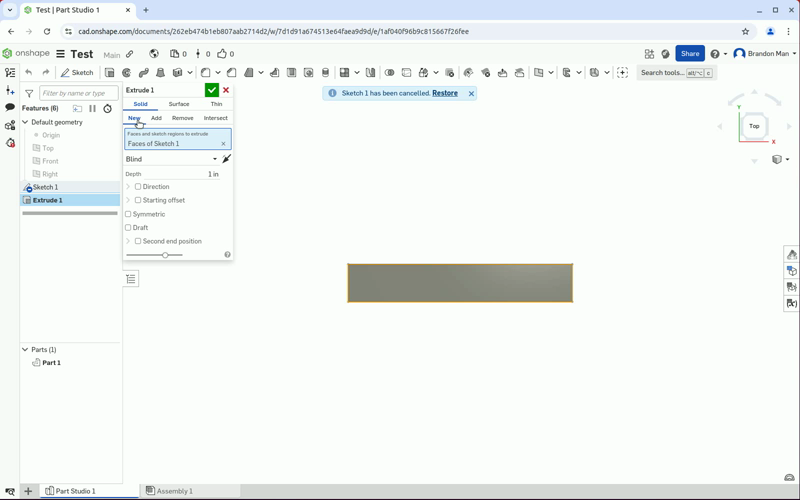
click(137, 120)
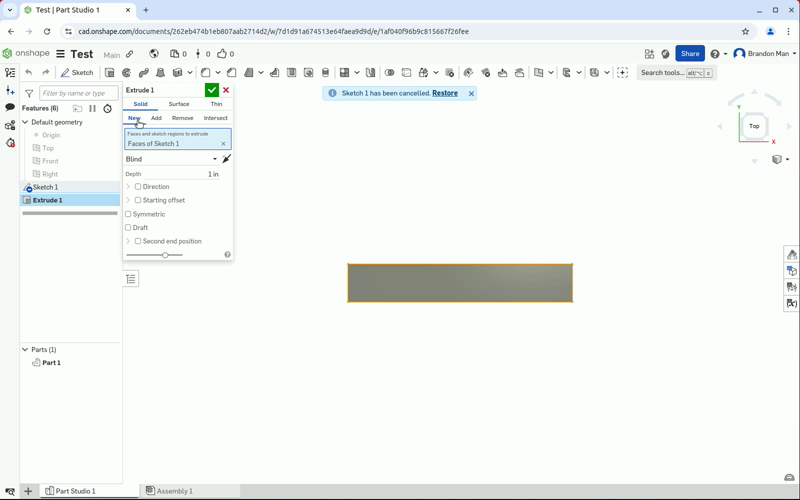
key(tab, 4)
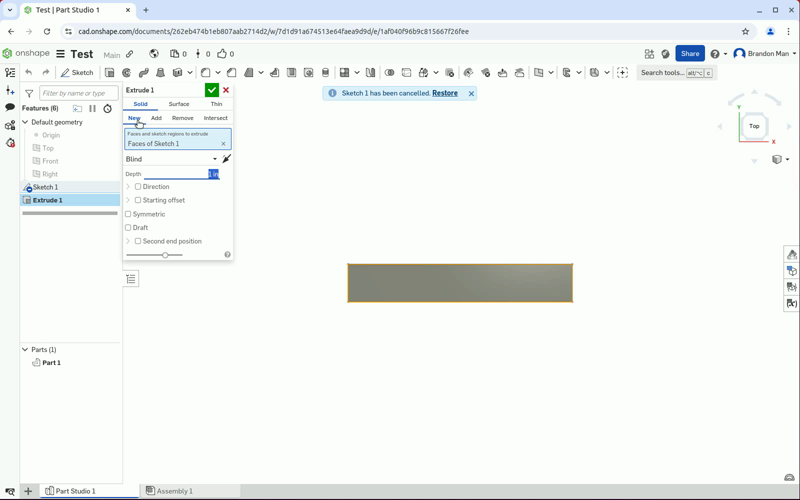
text(0.241)
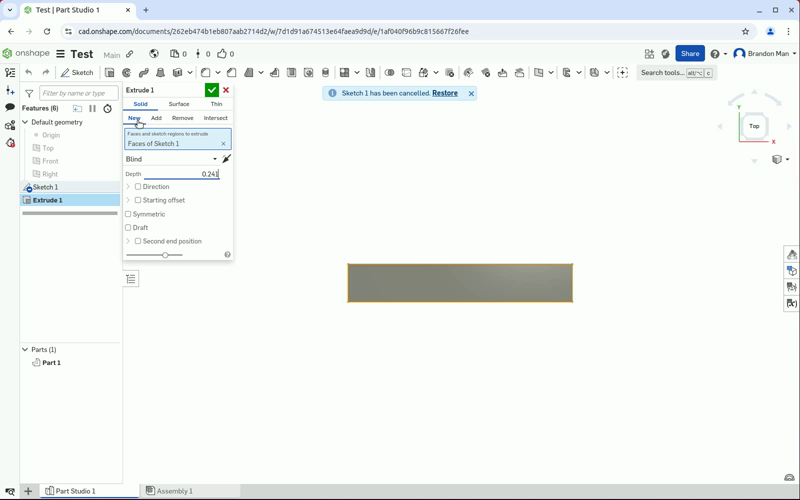
key(enter)
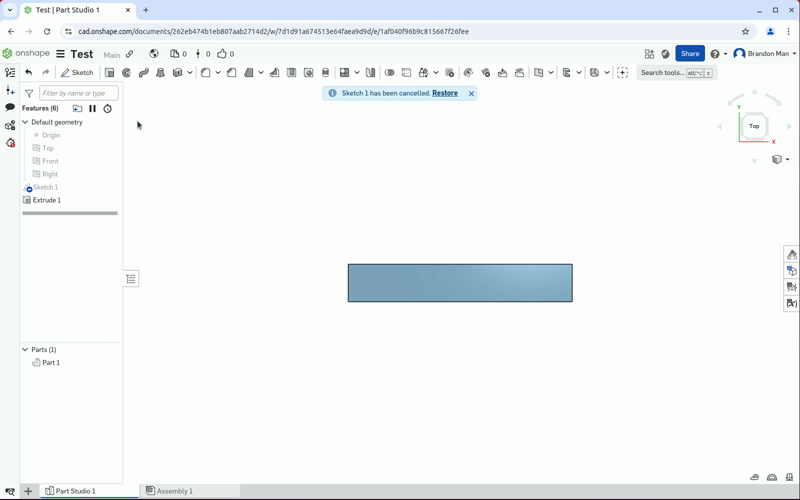
key(shift+h)
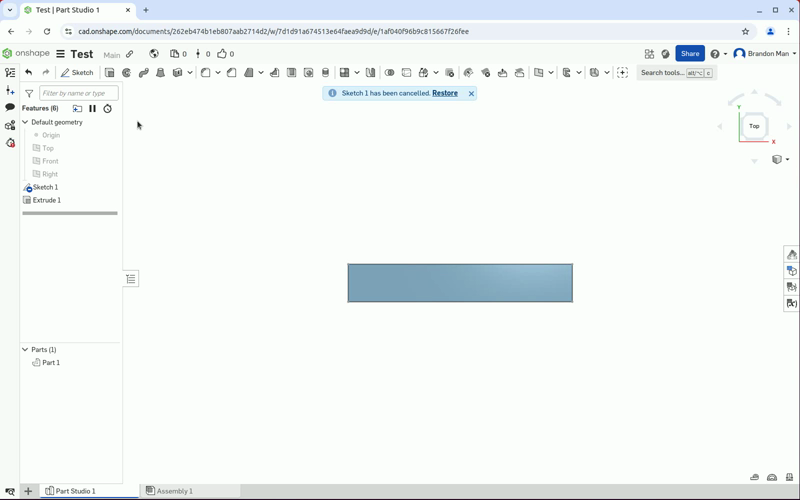
key(shift+h)
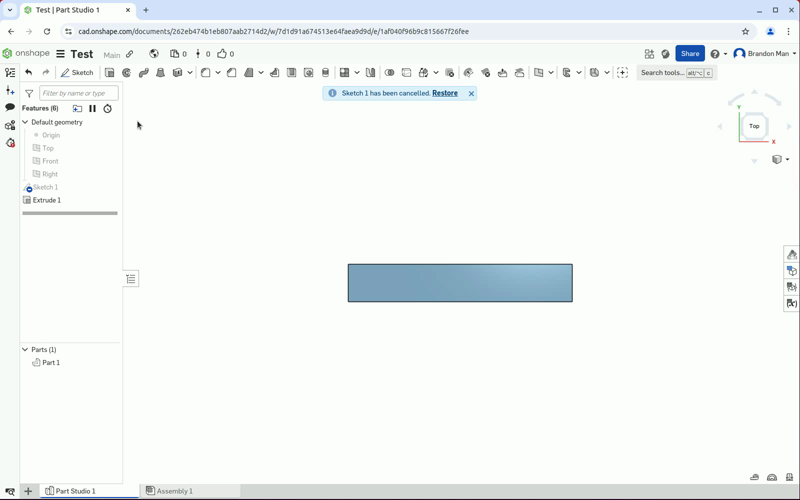
mouse_move(73, 189)
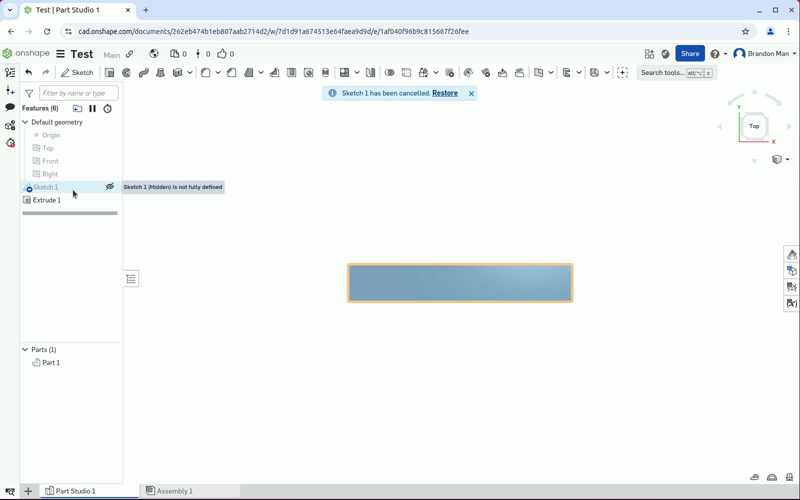
click(73, 189)
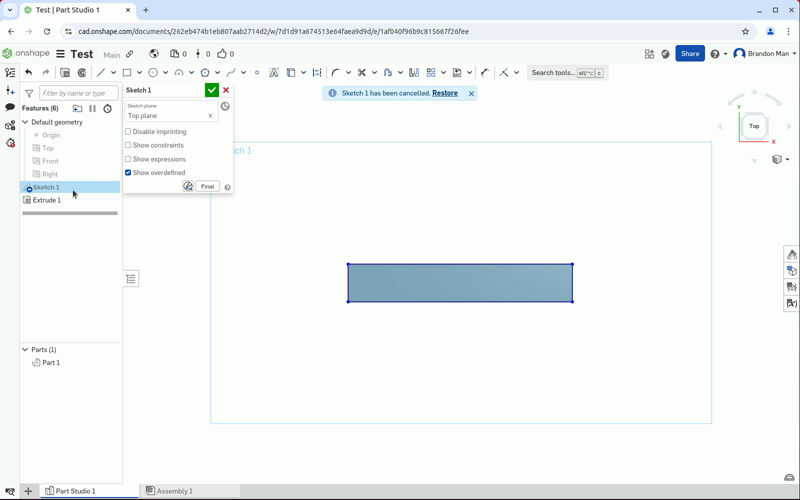
mouse_move(229, 92)
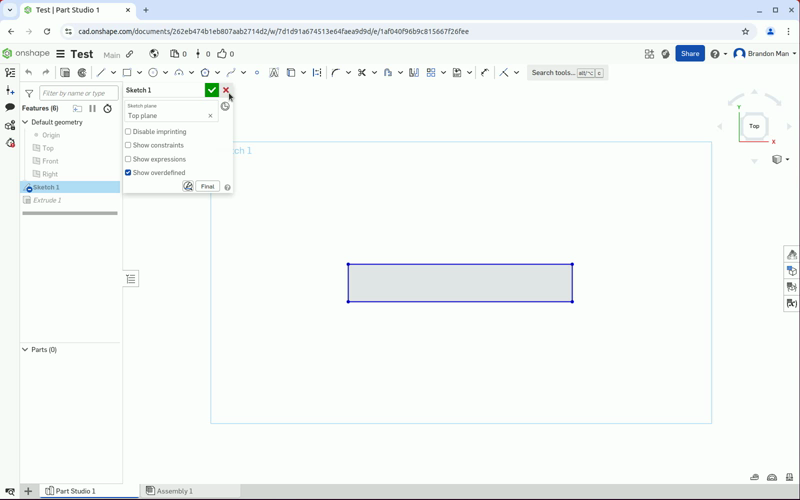
click(229, 92)
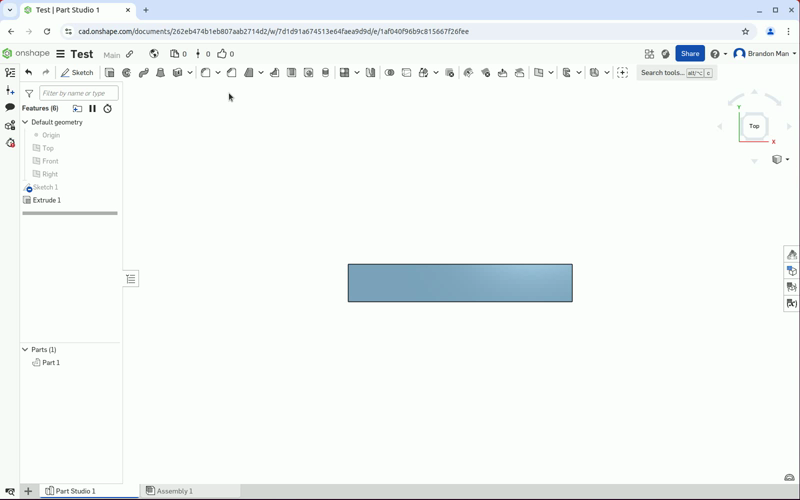
mouse_move(541, 75)
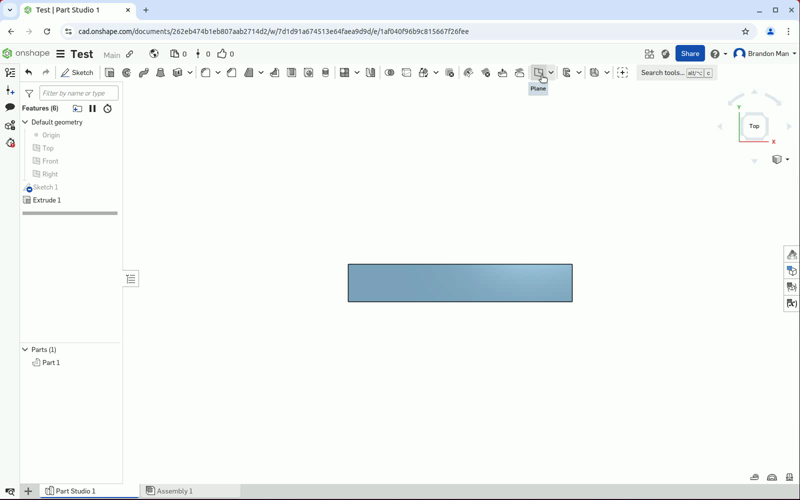
click(541, 75)
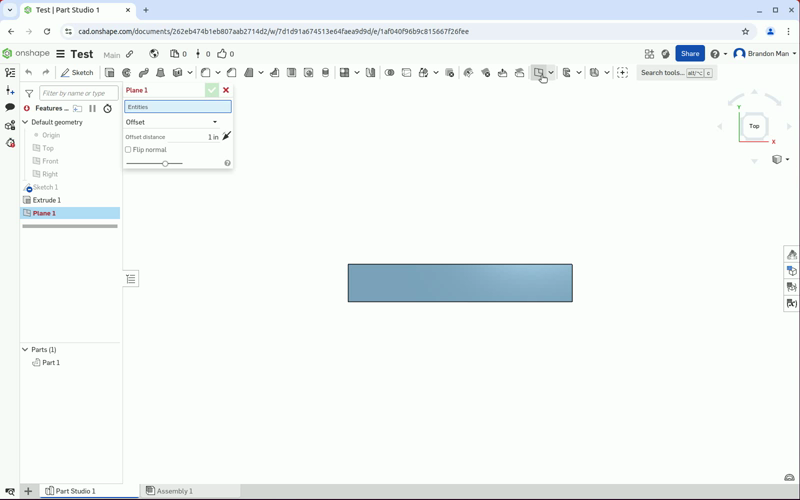
mouse_move(73, 150)
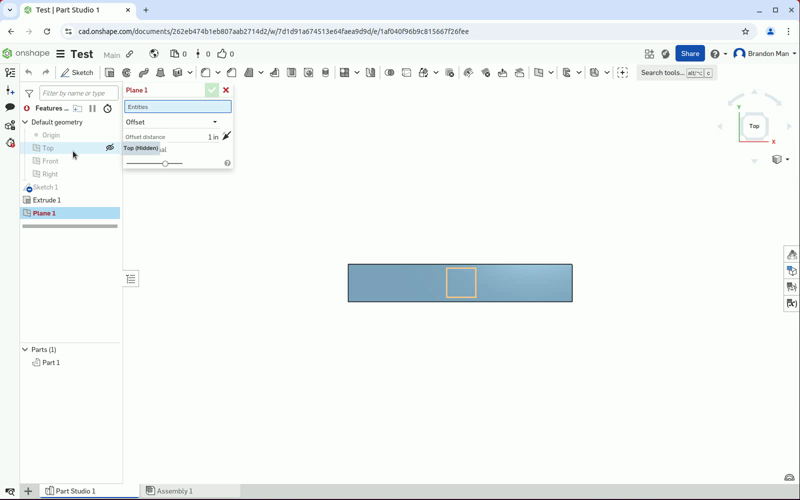
click(73, 150)
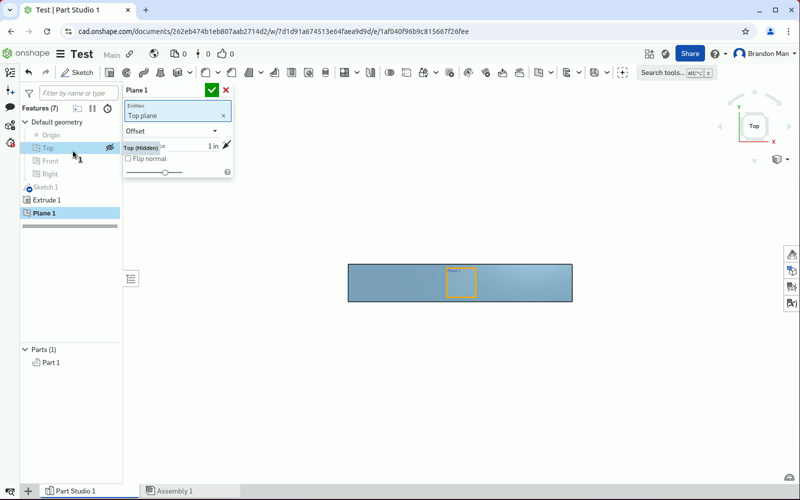
key(tab, 2)
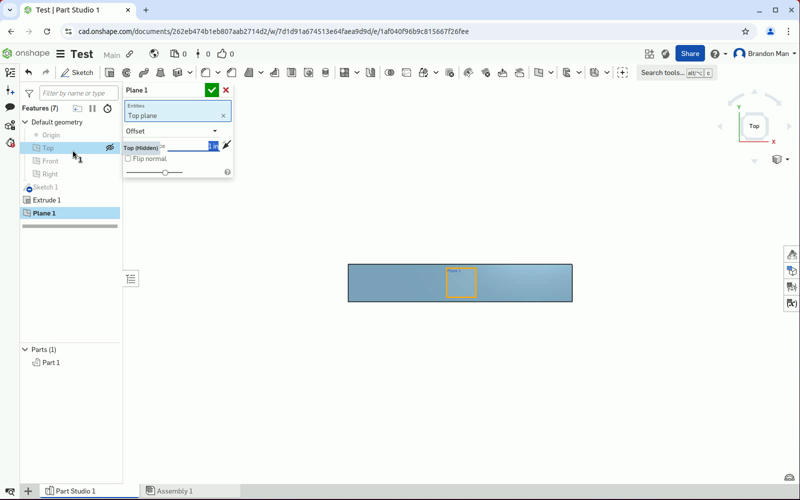
text(0.246)
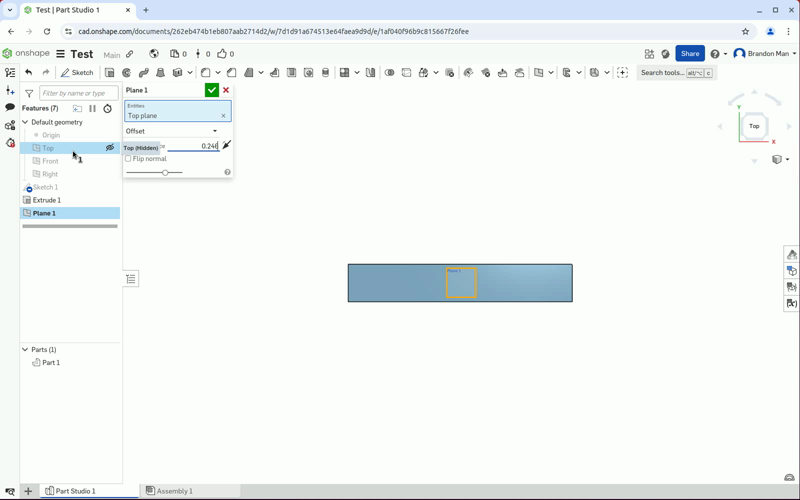
key(enter, 2)
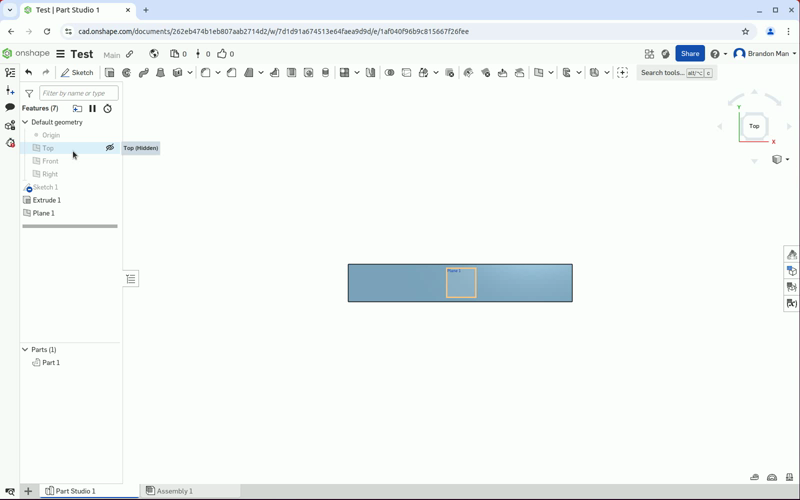
key(shift+s)
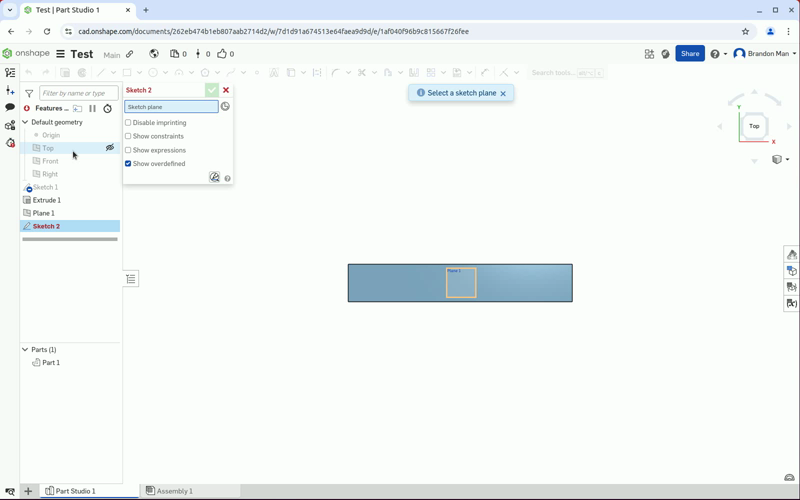
mouse_move(73, 215)
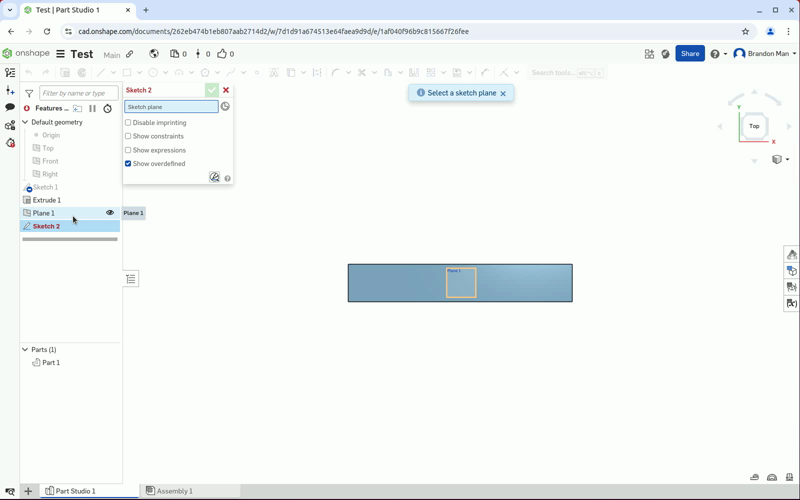
click(73, 215)
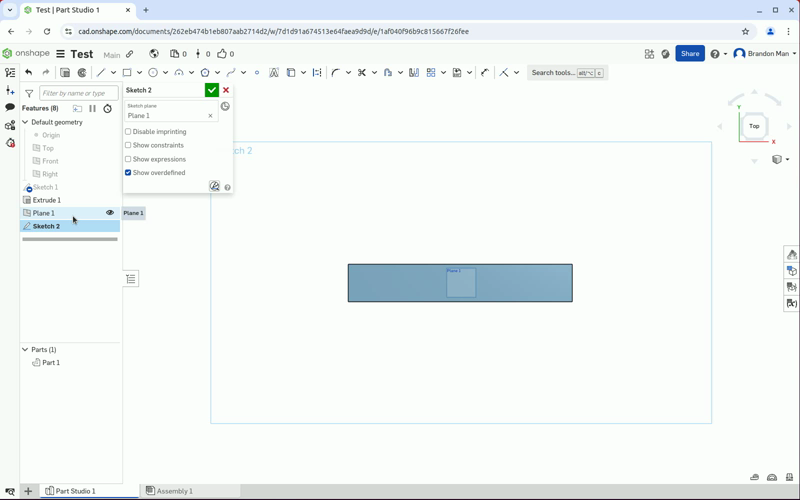
mouse_move(73, 352)
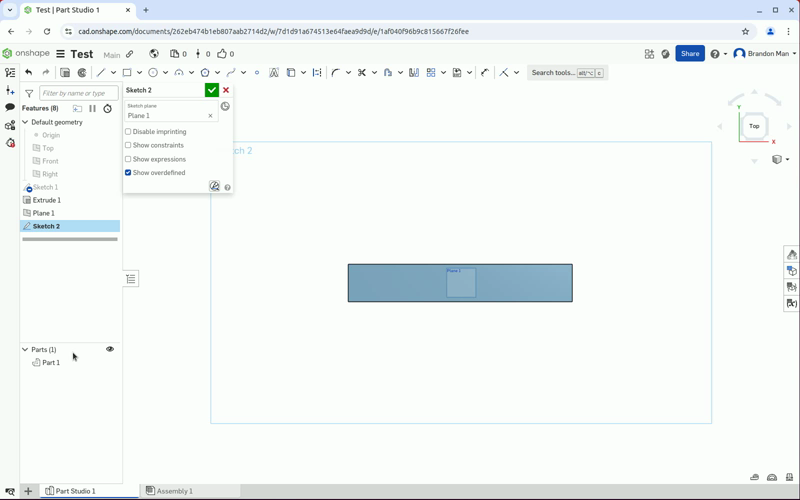
key(y)
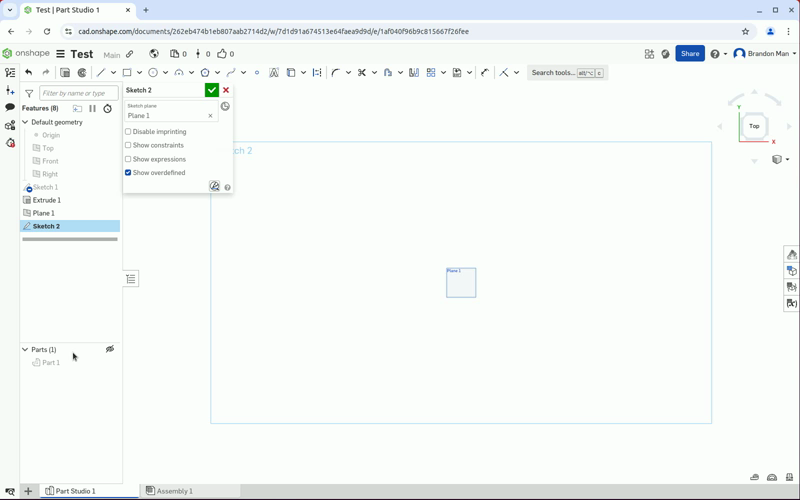
key(l)
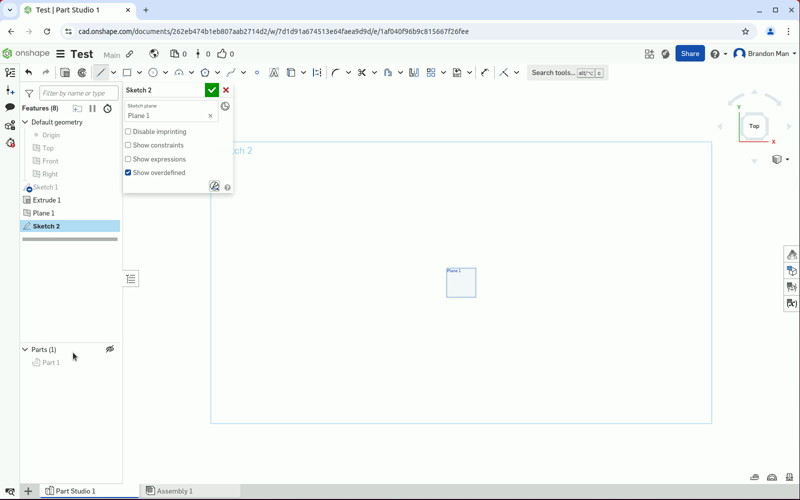
key_down(shift)
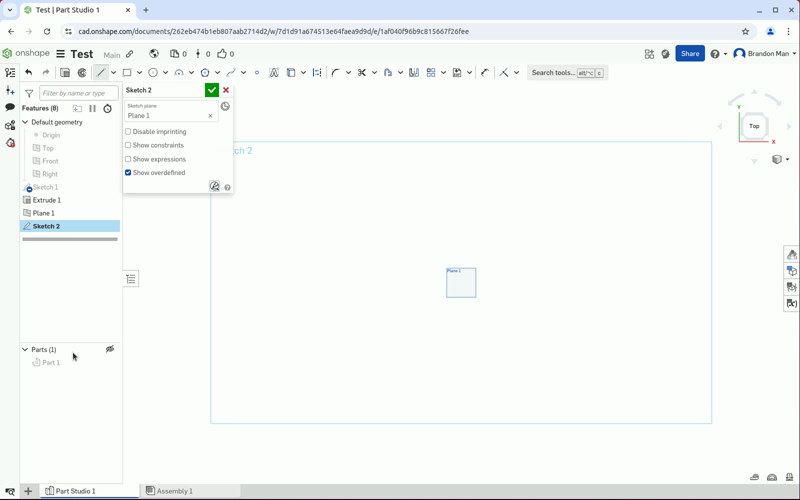
mouse_move(348, 265)
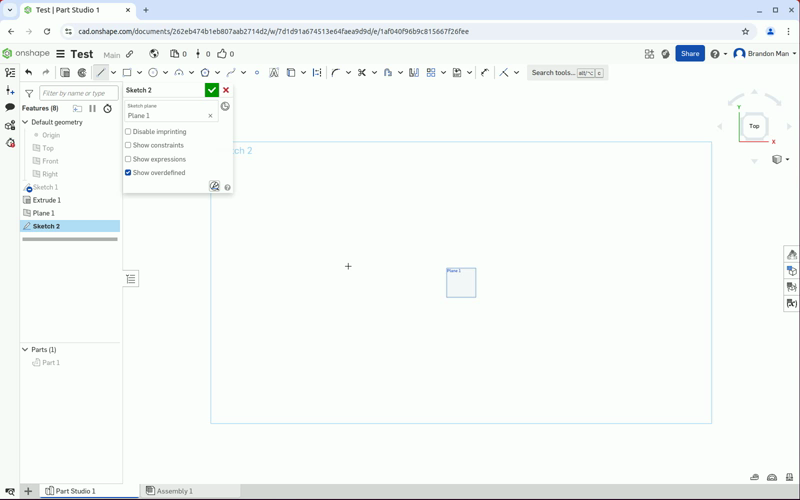
click(348, 265)
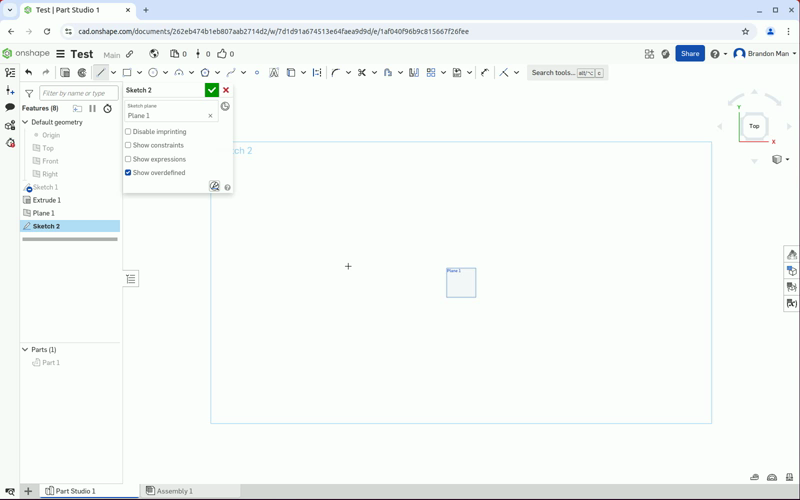
key_up(shift)
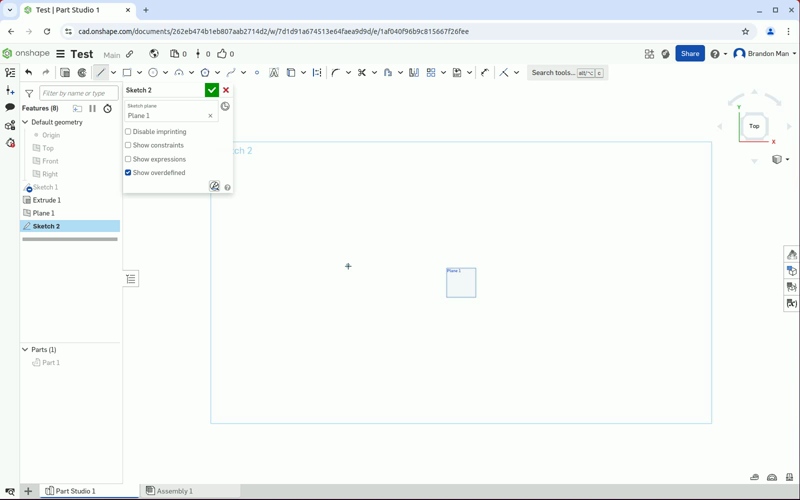
key_down(shift)
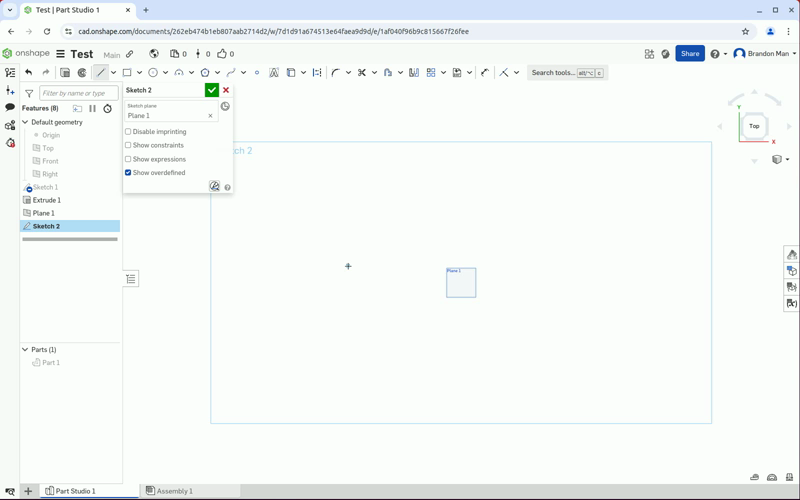
mouse_move(572, 265)
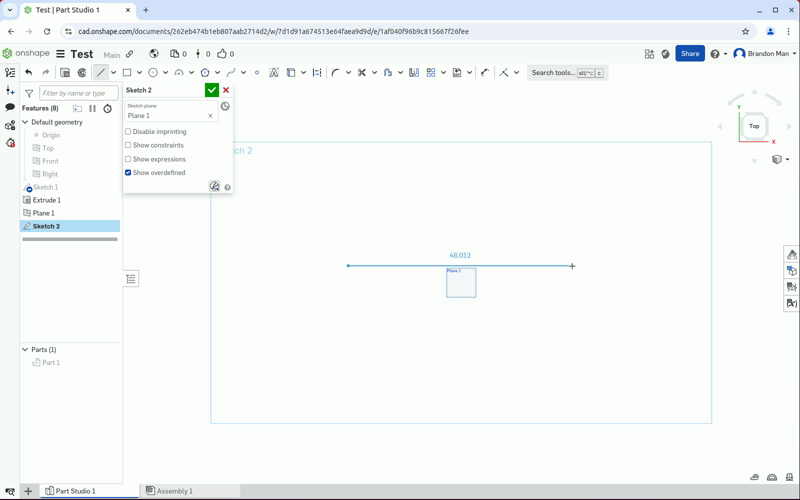
click(572, 265)
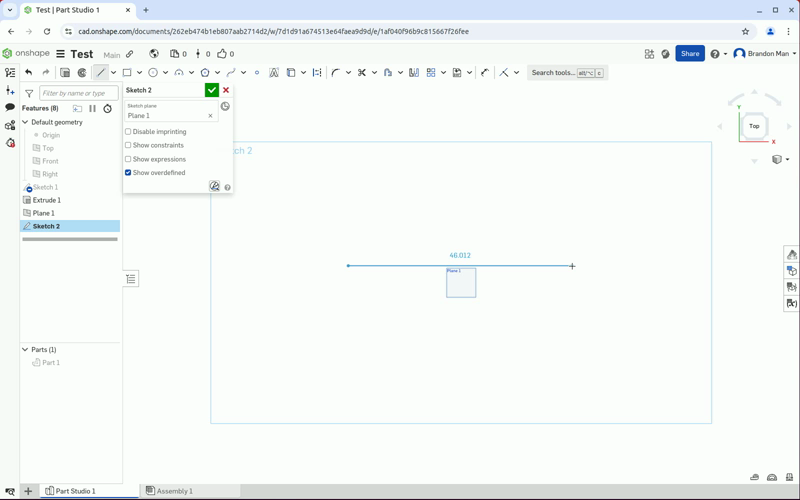
key_up(shift)
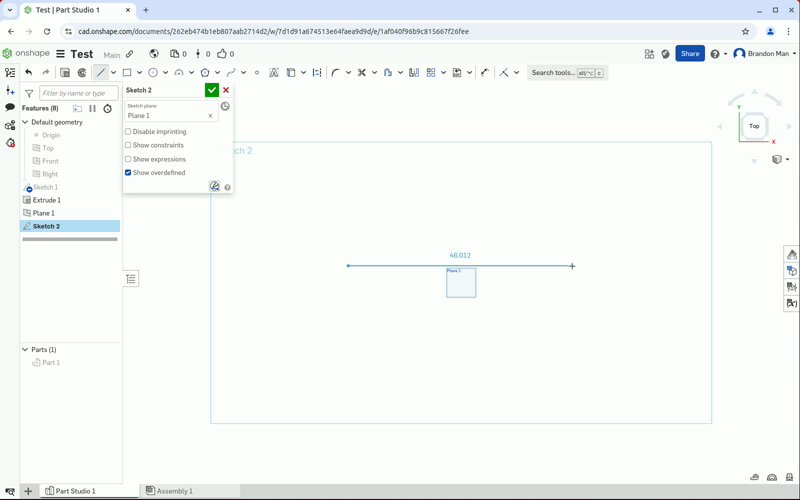
key_down(shift)
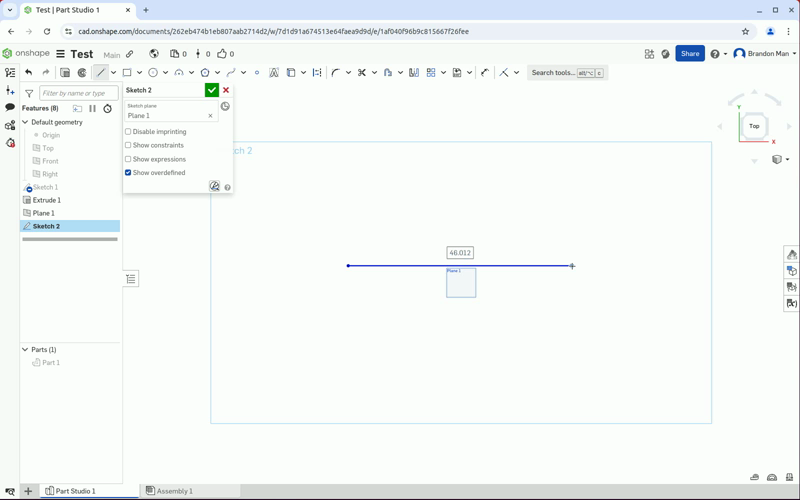
mouse_move(589, 265)
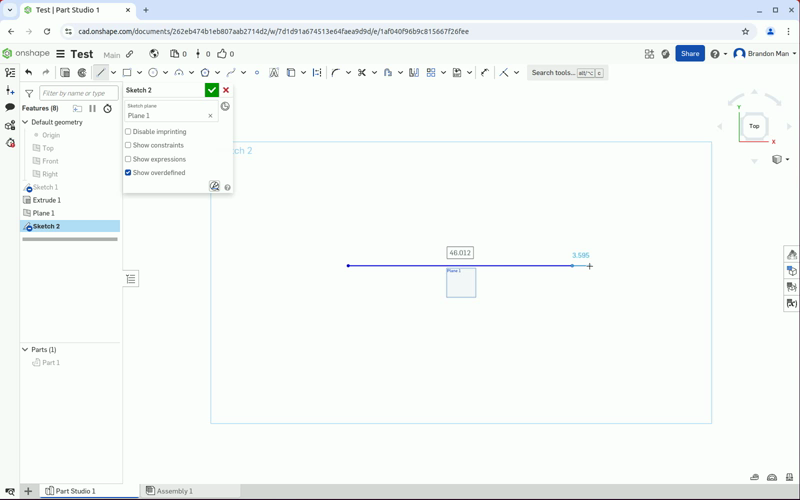
mouse_move(572, 263)
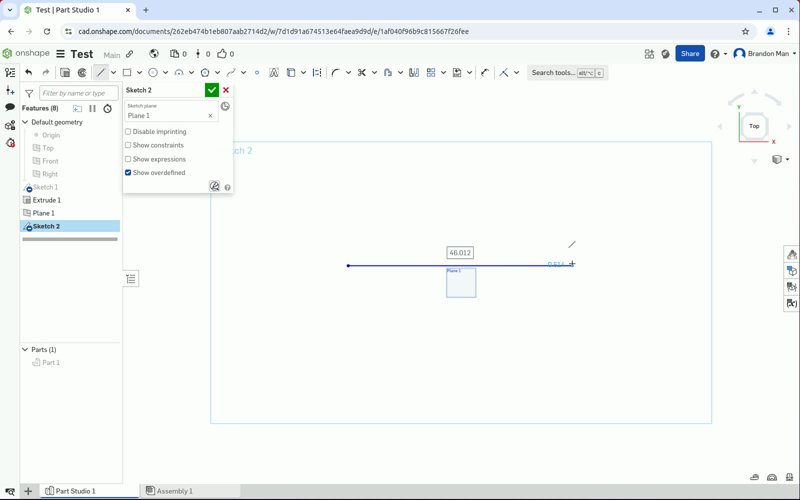
scroll(6)
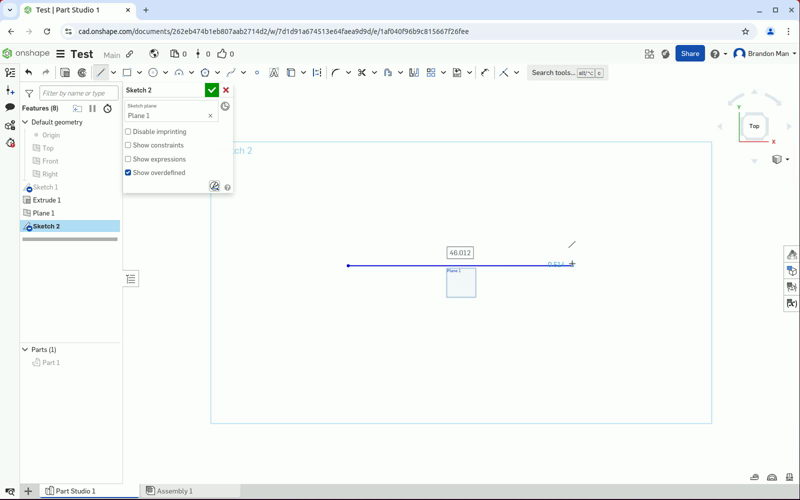
scroll(6)
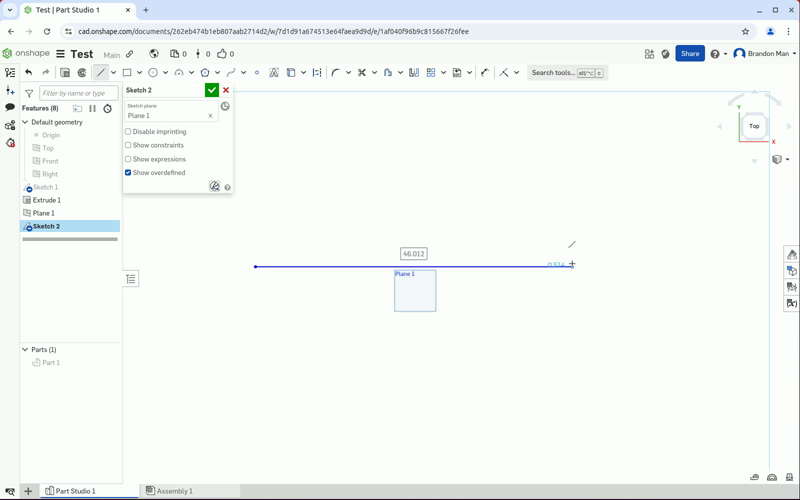
scroll(6)
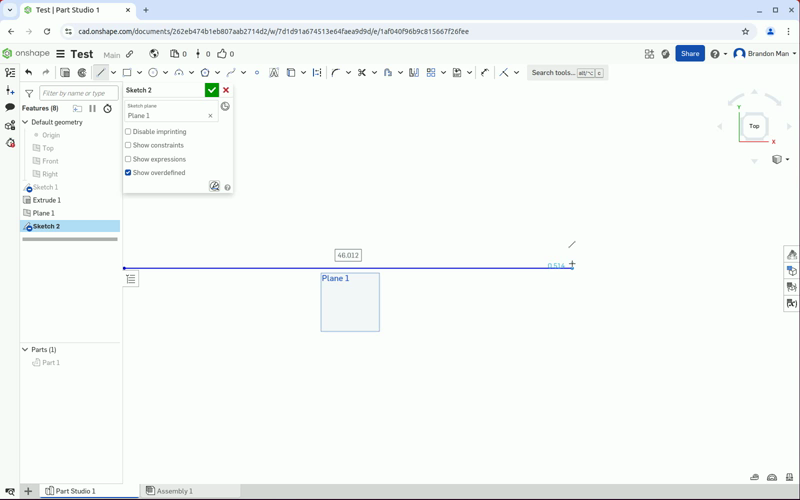
scroll(6)
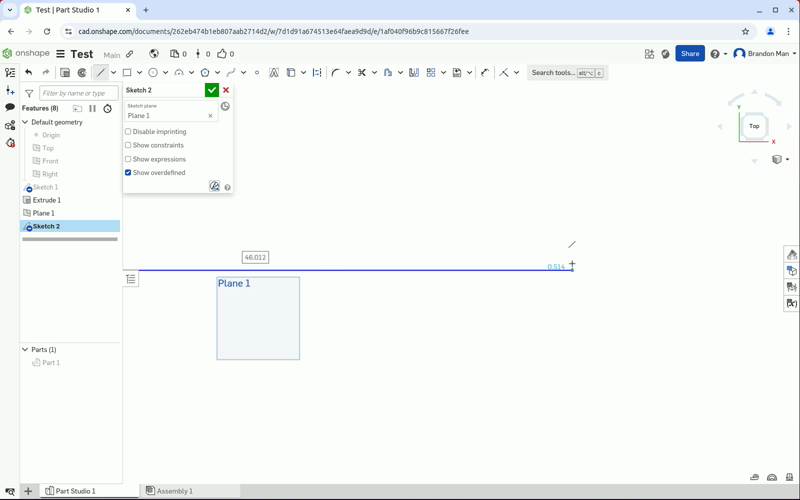
scroll(6)
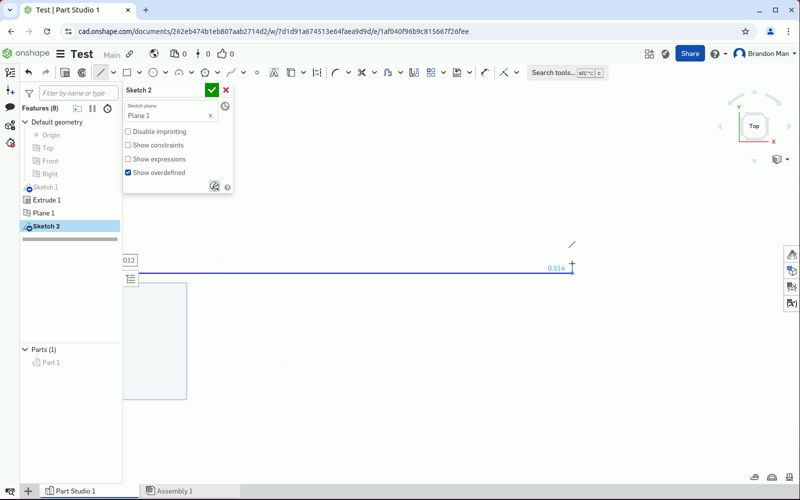
scroll(6)
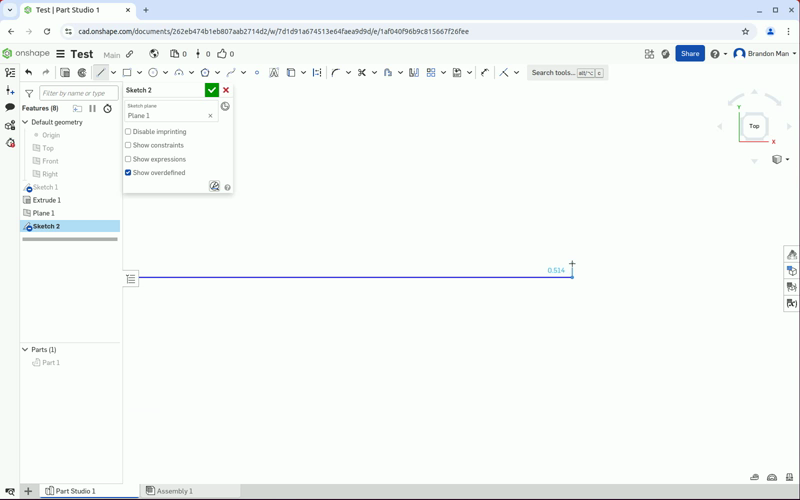
scroll(6)
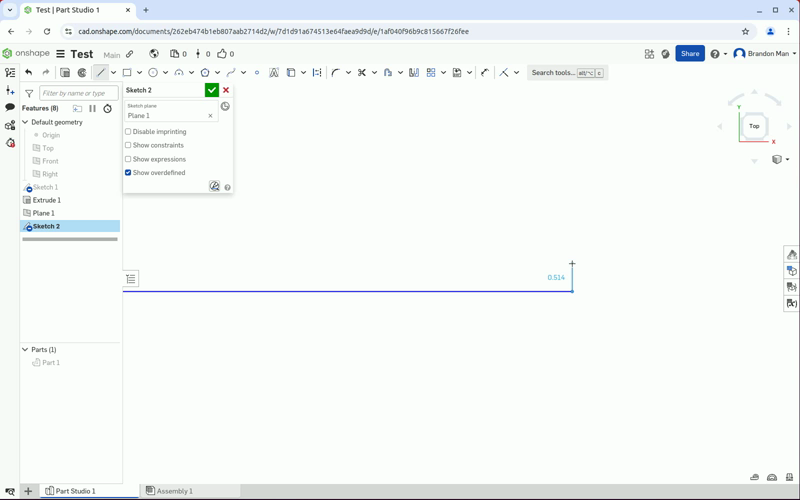
click(572, 263)
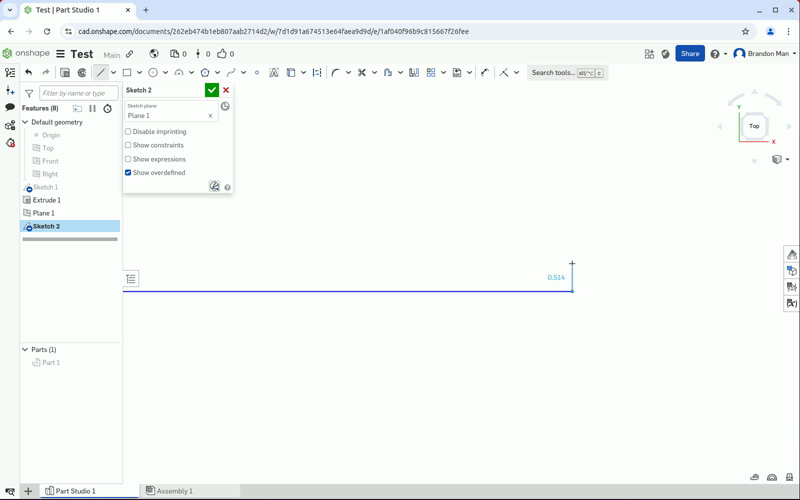
scroll(-6)
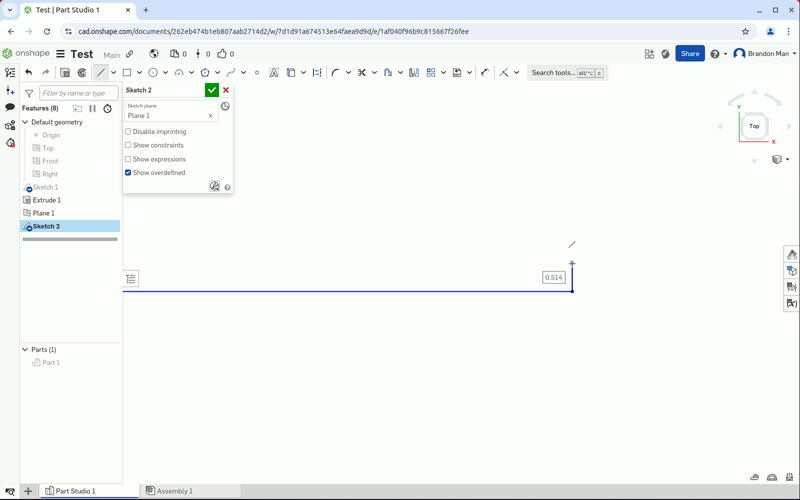
scroll(-6)
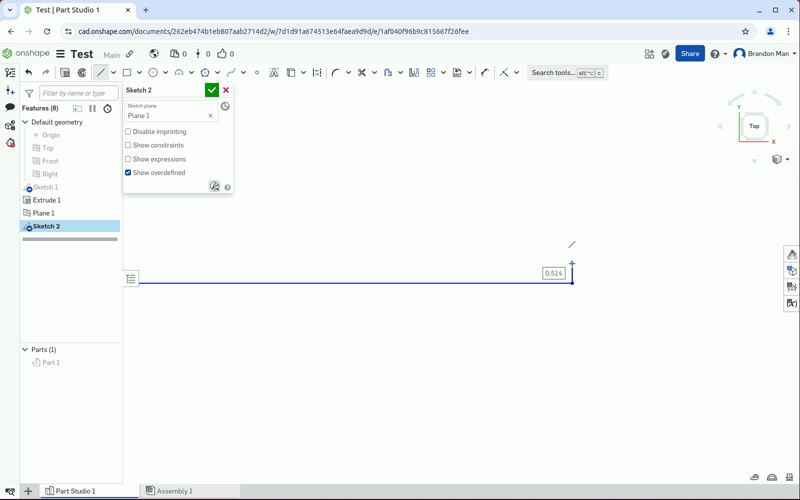
scroll(-6)
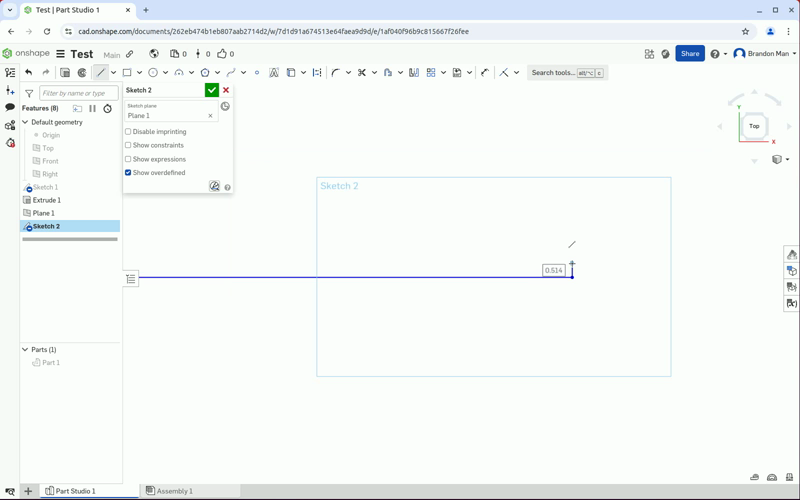
scroll(-6)
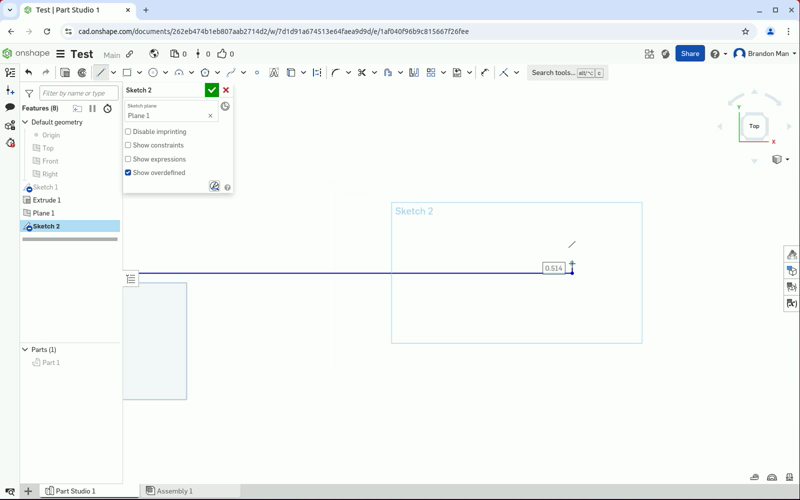
scroll(-6)
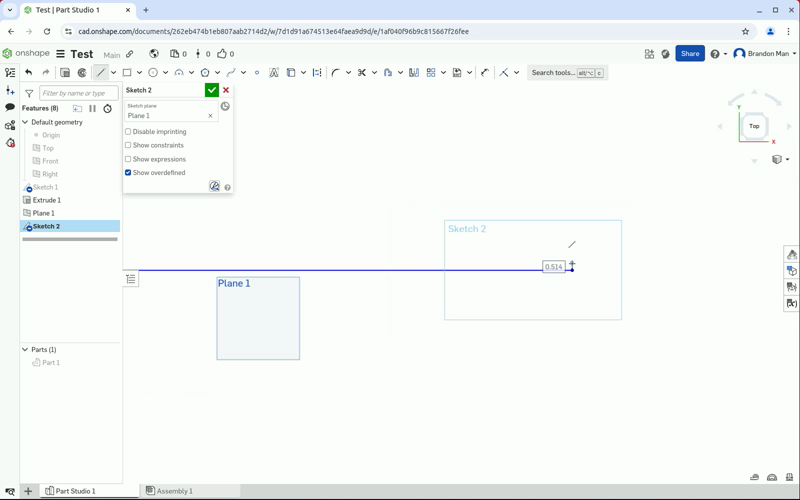
scroll(-6)
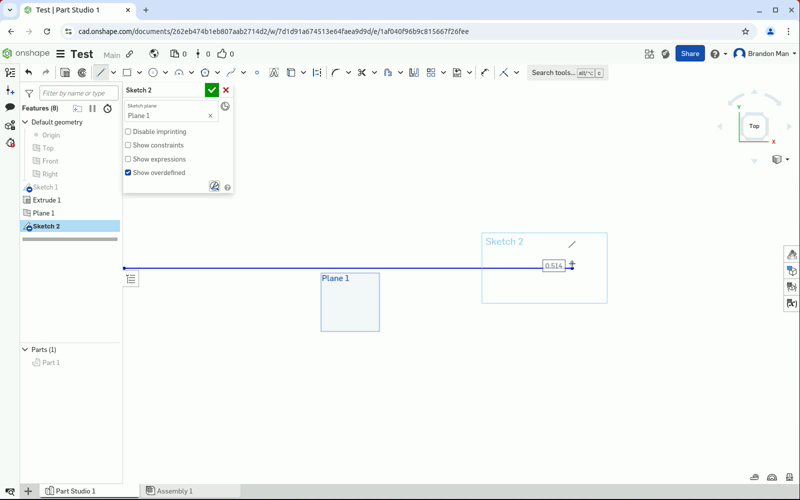
scroll(-6)
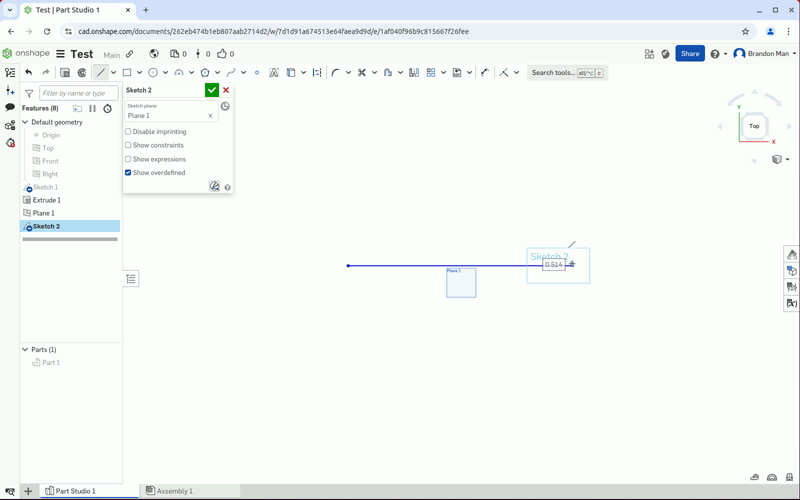
key_up(shift)
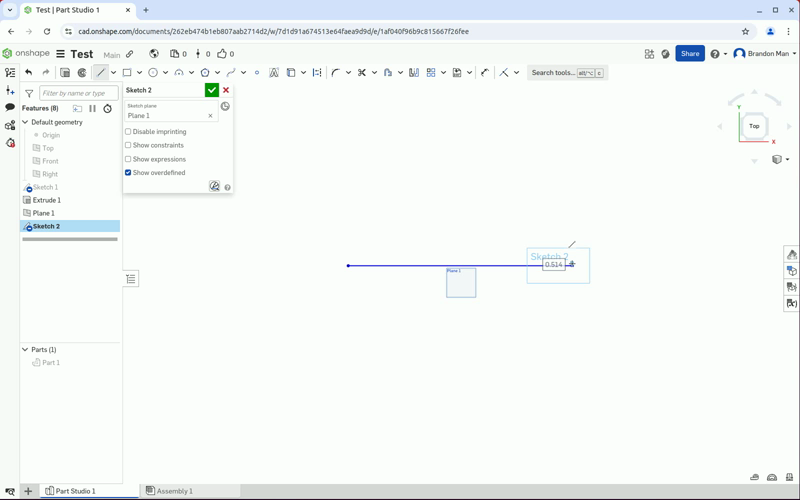
key_down(shift)
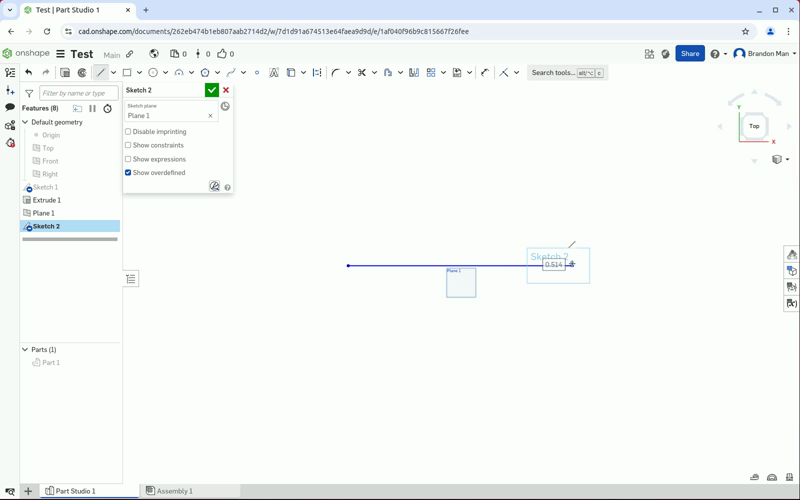
mouse_move(348, 263)
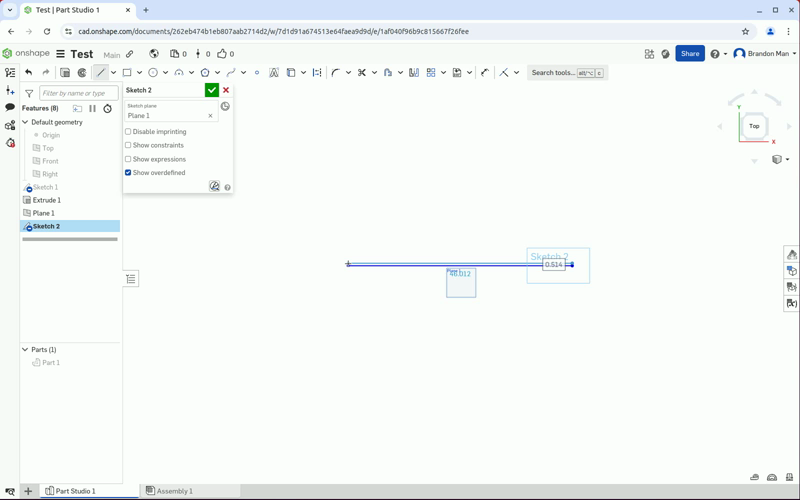
scroll(6)
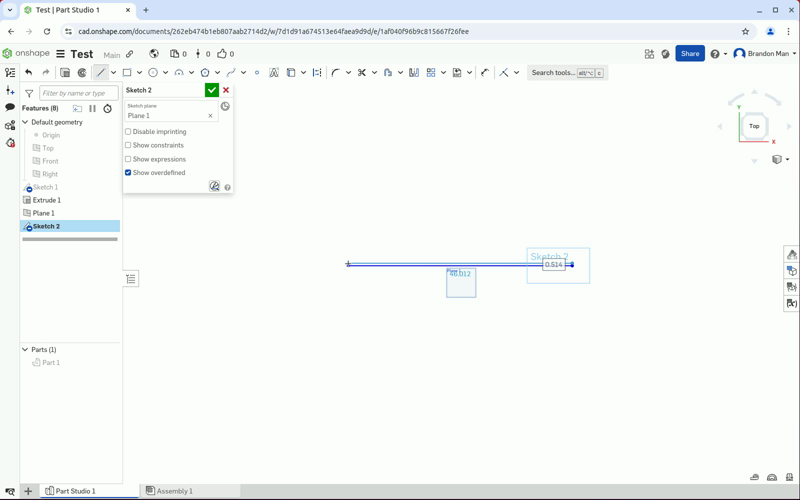
scroll(6)
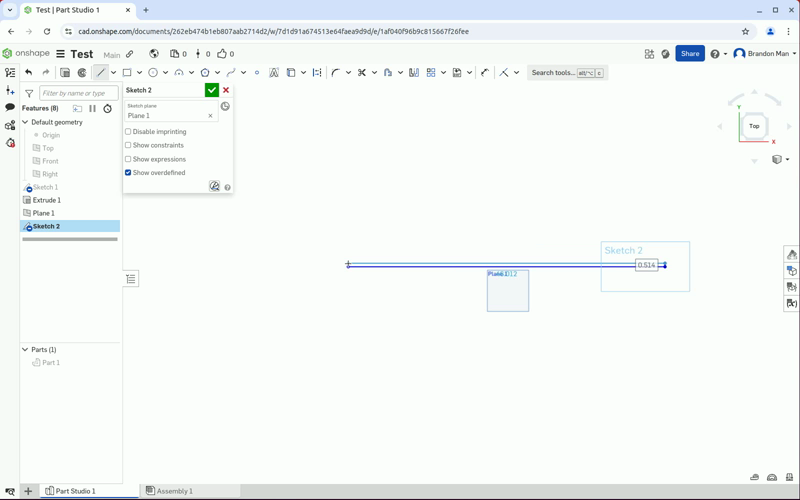
scroll(6)
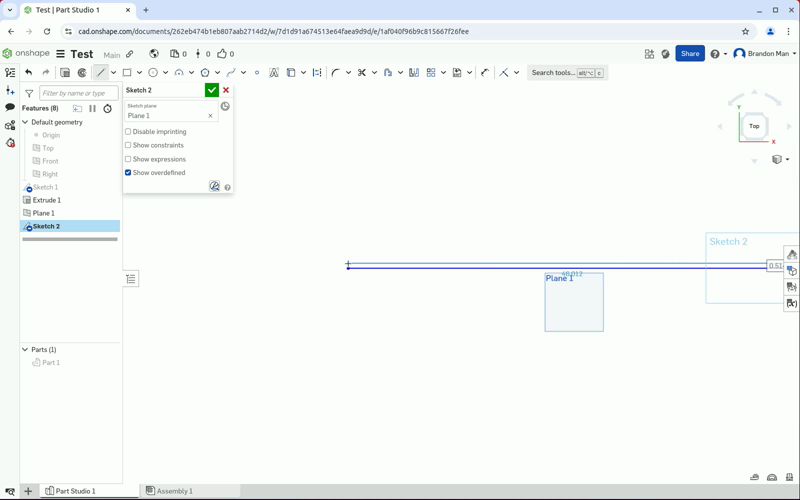
scroll(6)
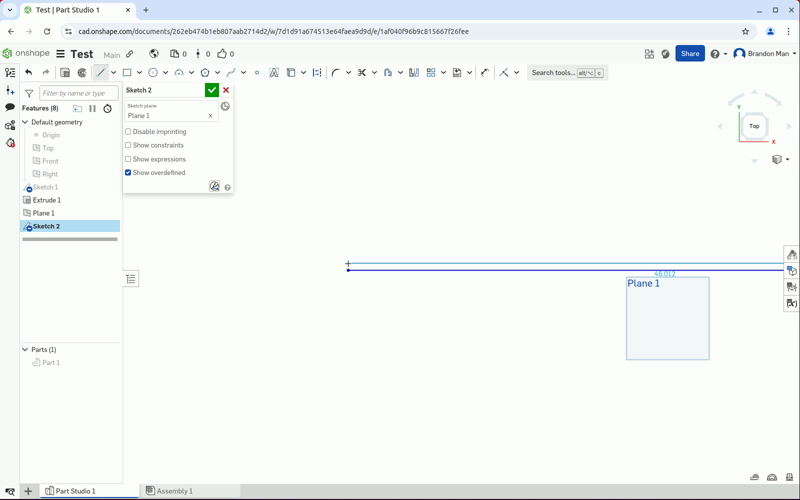
scroll(6)
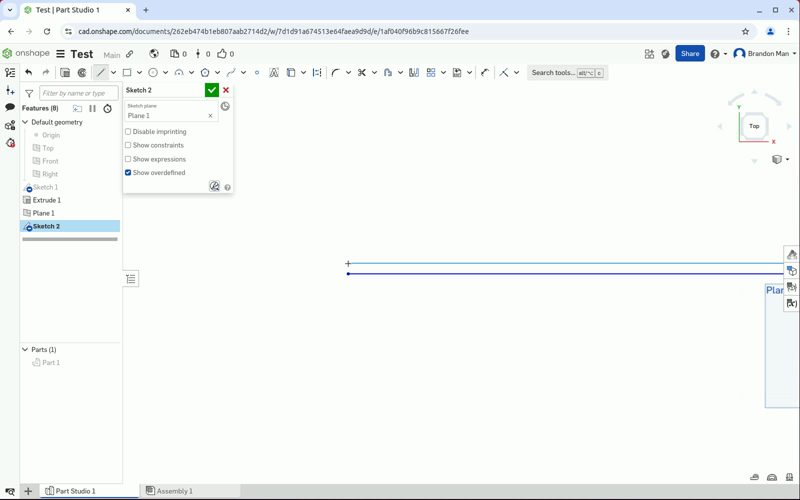
scroll(6)
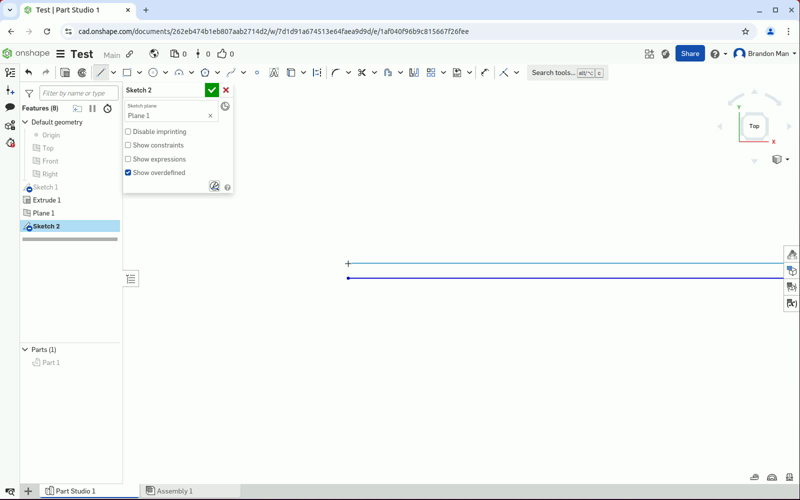
scroll(6)
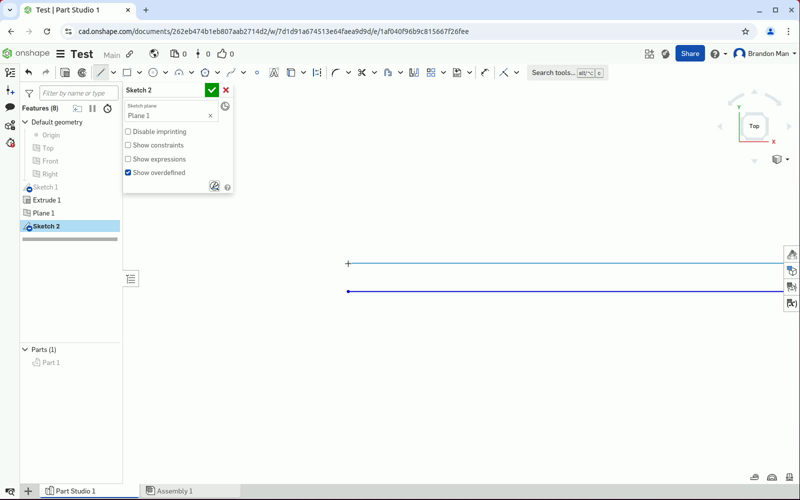
click(348, 263)
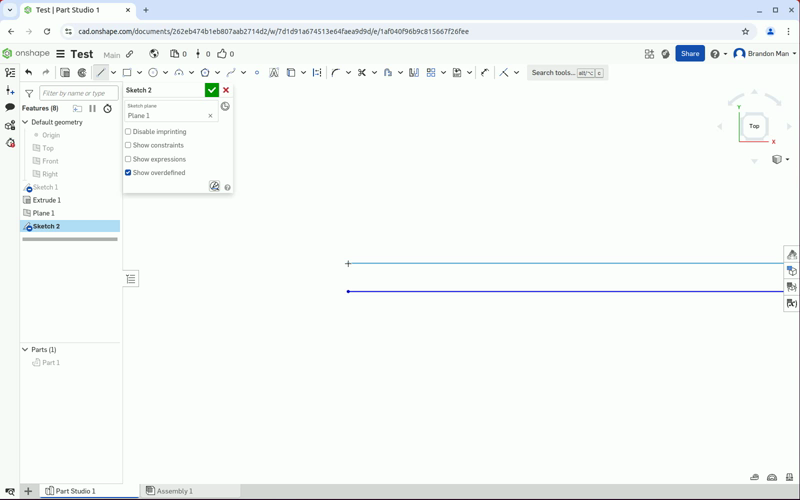
scroll(-6)
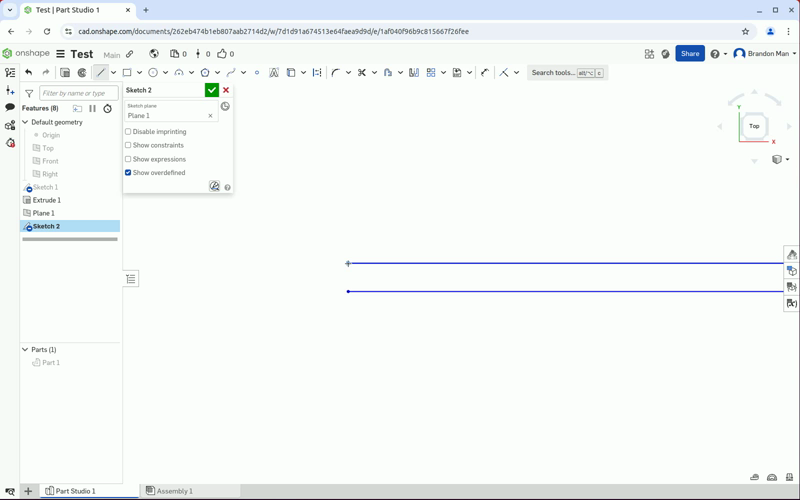
scroll(-6)
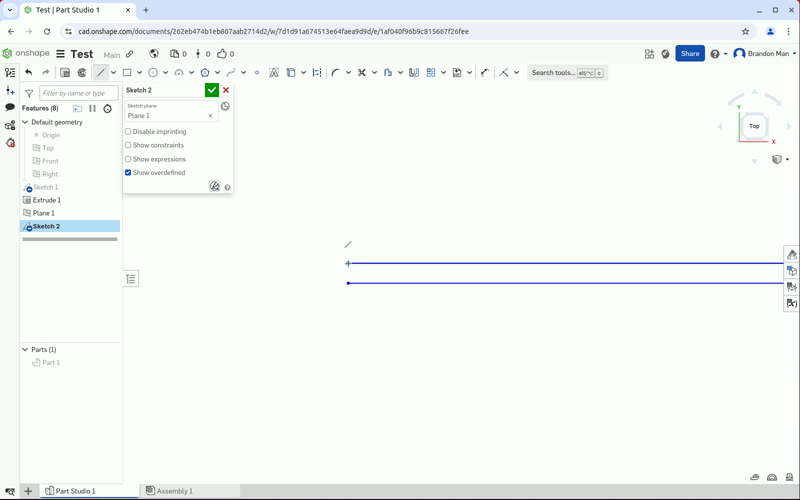
scroll(-6)
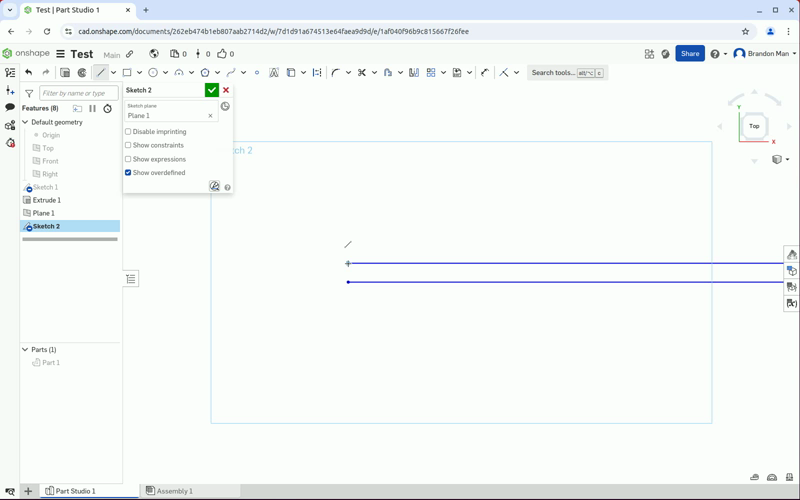
scroll(-6)
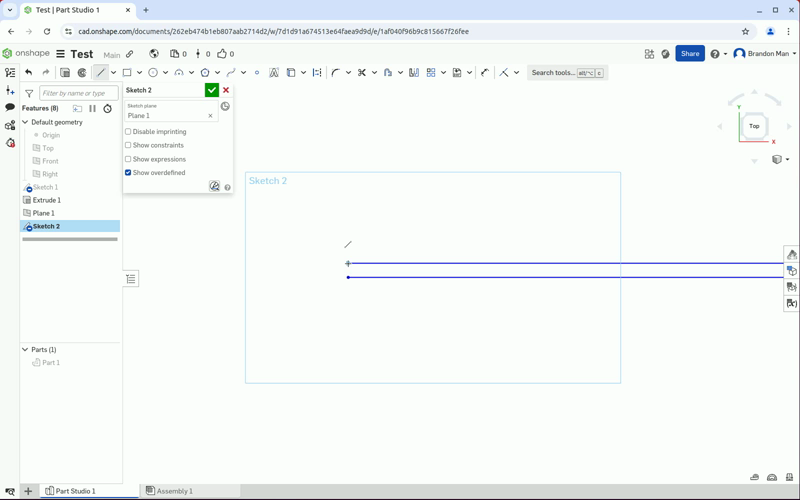
scroll(-6)
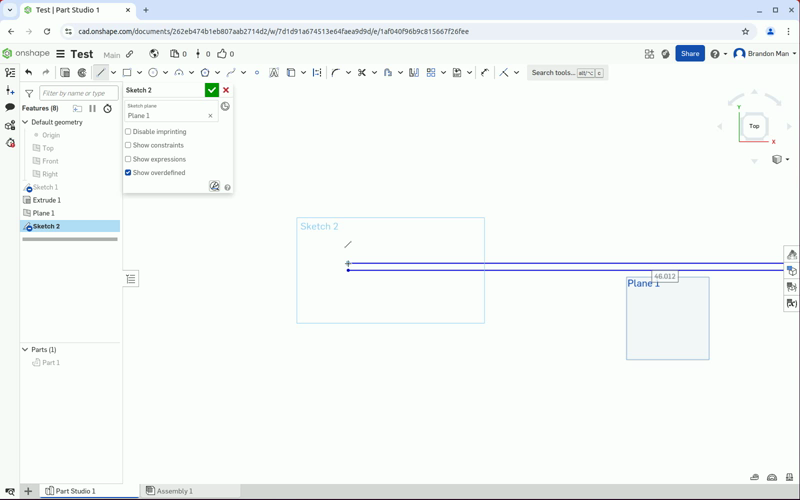
scroll(-6)
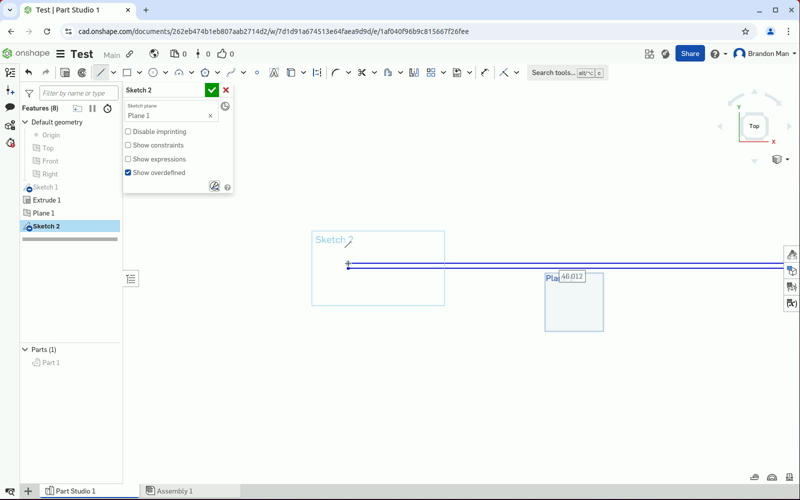
scroll(-6)
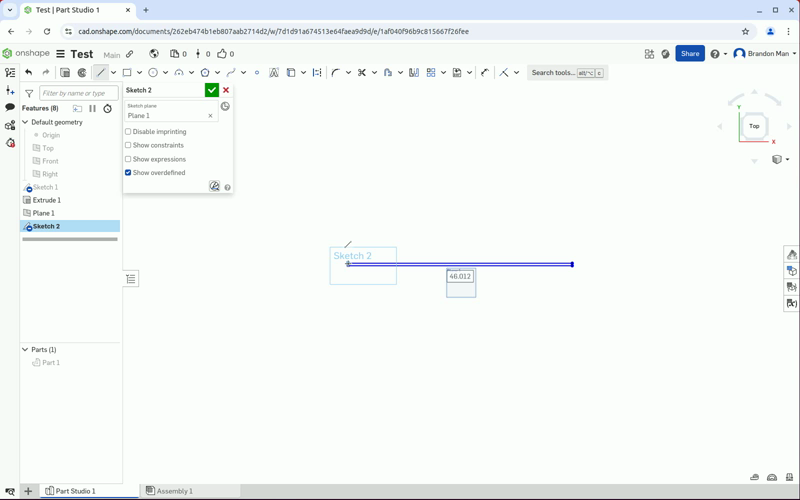
key_up(shift)
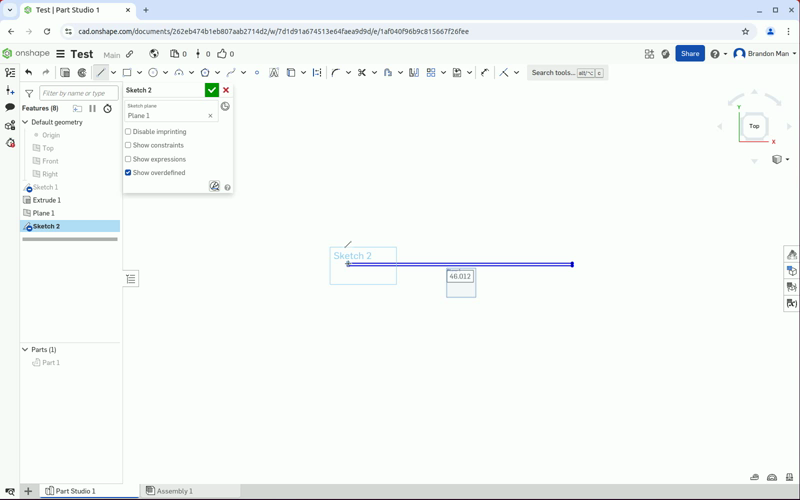
mouse_move(378, 263)
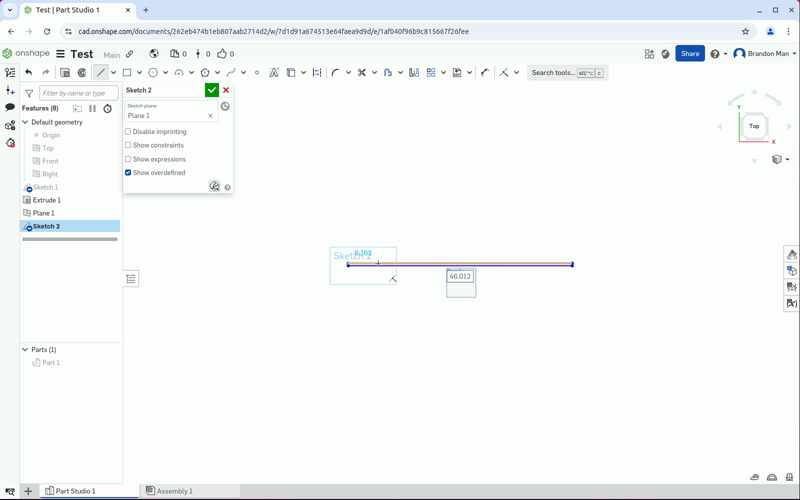
key_down(shift)
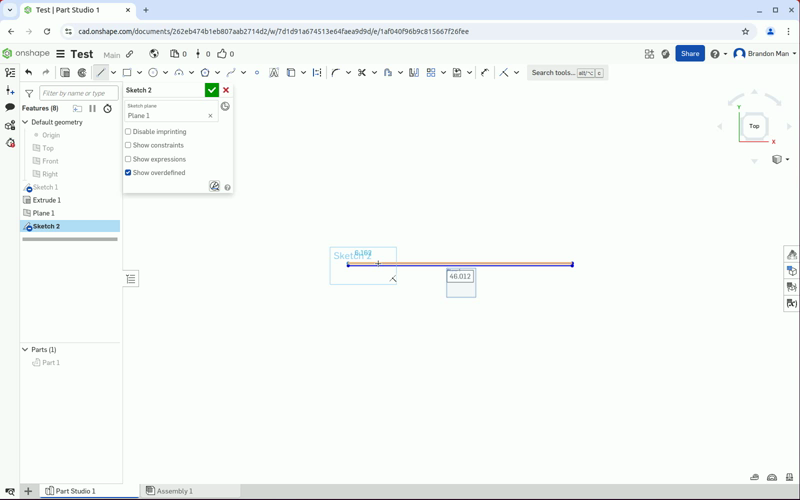
mouse_move(348, 265)
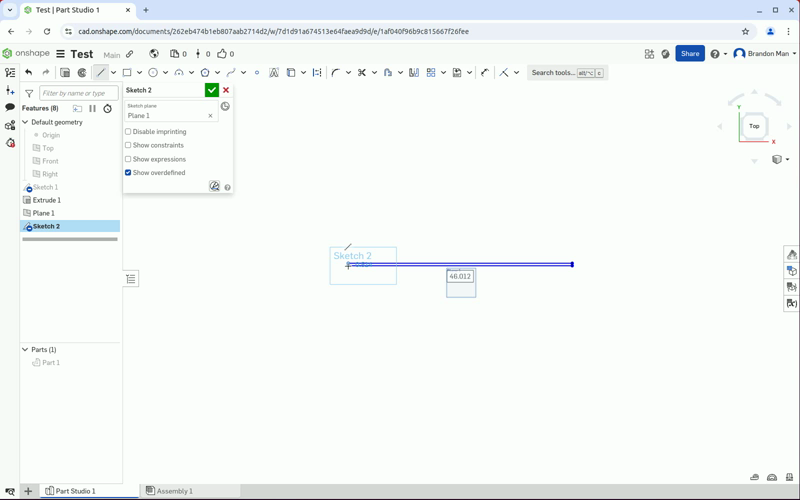
scroll(6)
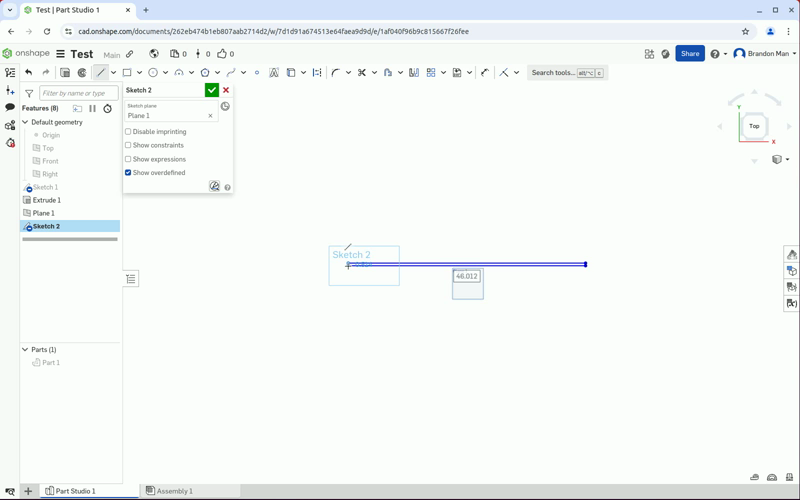
scroll(6)
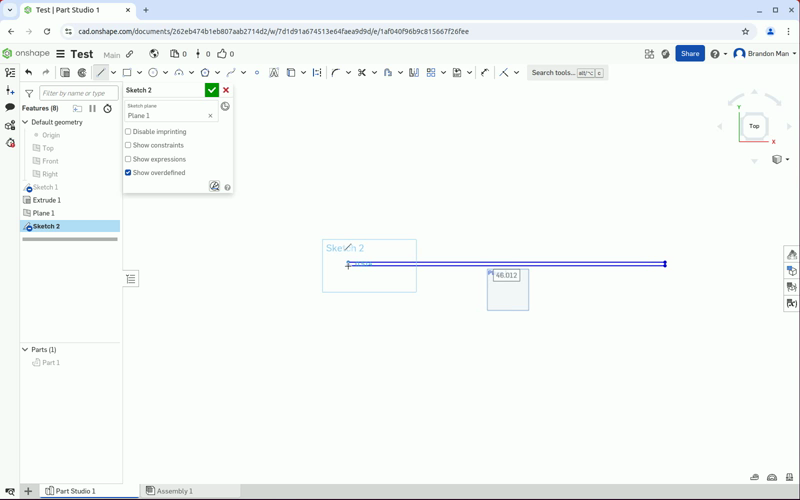
scroll(6)
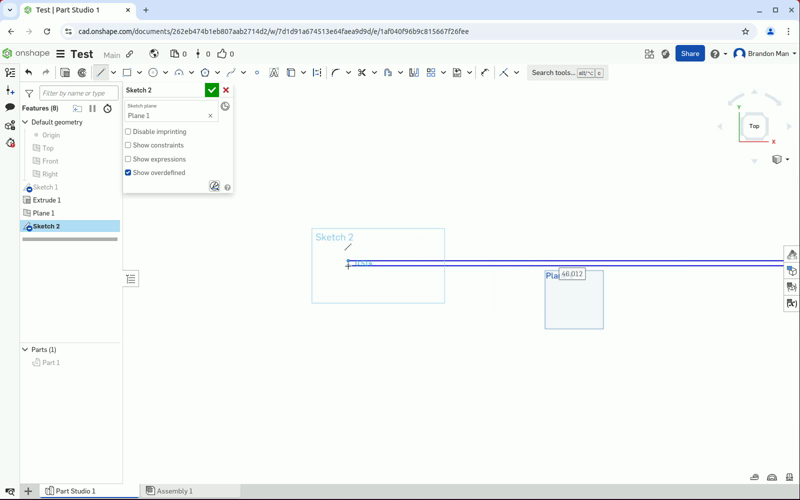
scroll(6)
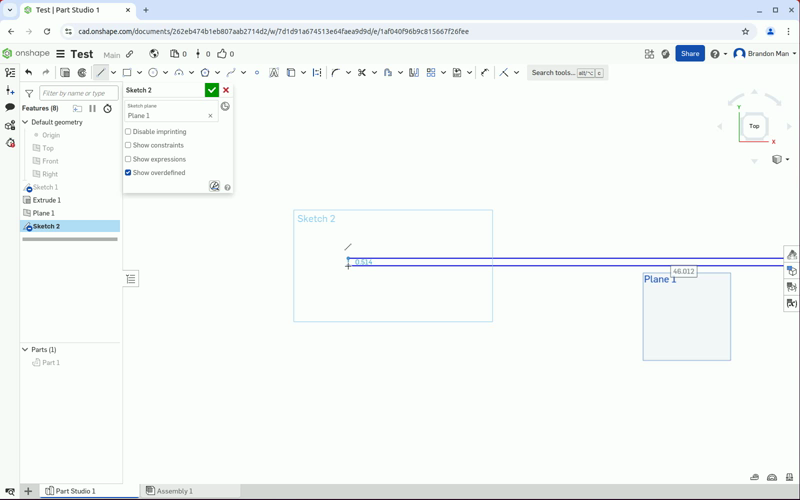
scroll(6)
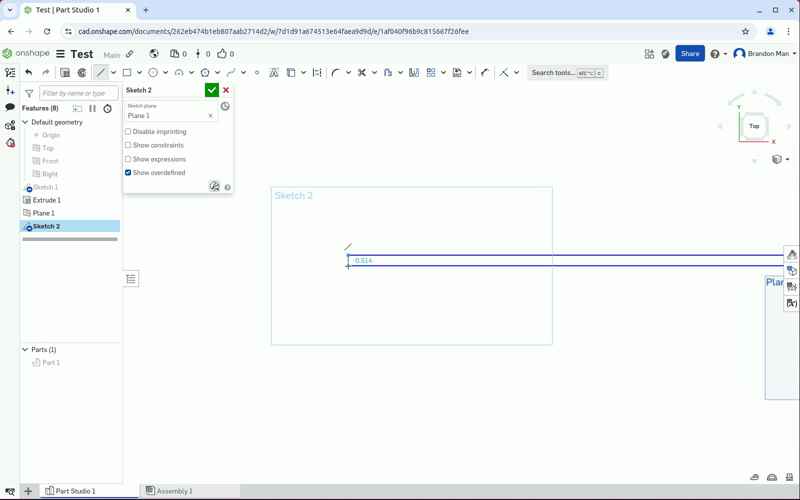
scroll(6)
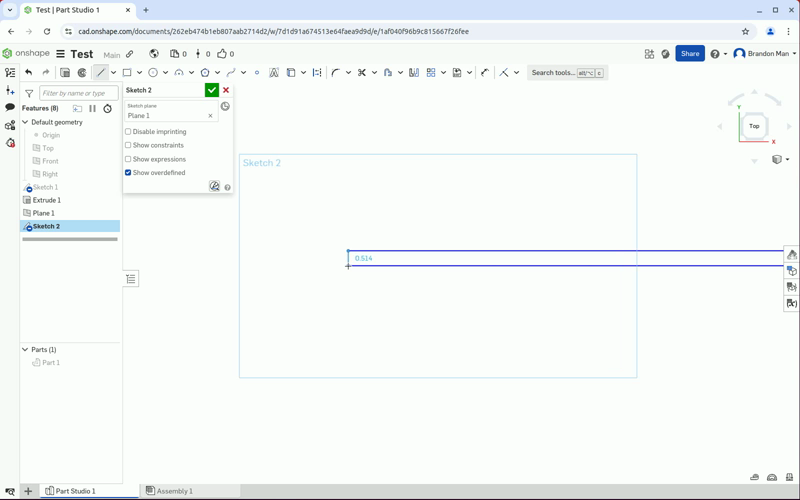
scroll(6)
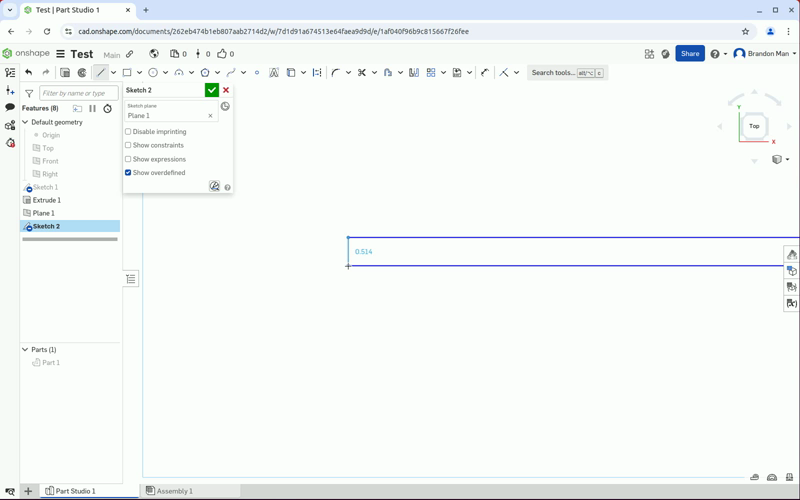
key_up(shift)
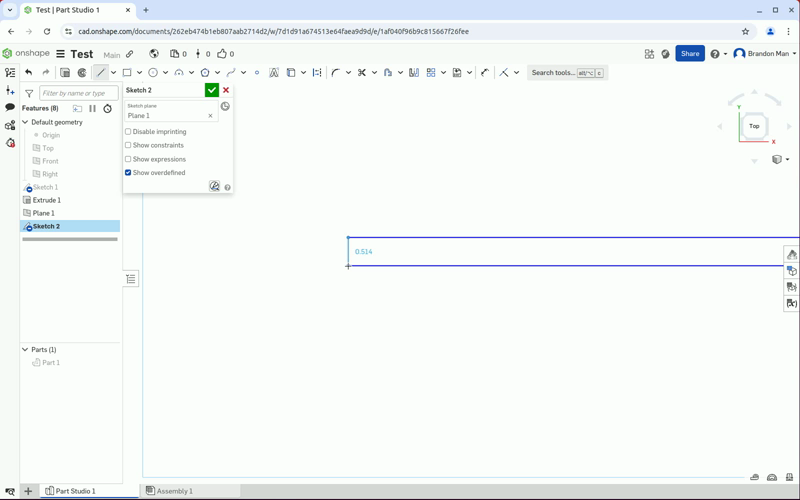
click(348, 265)
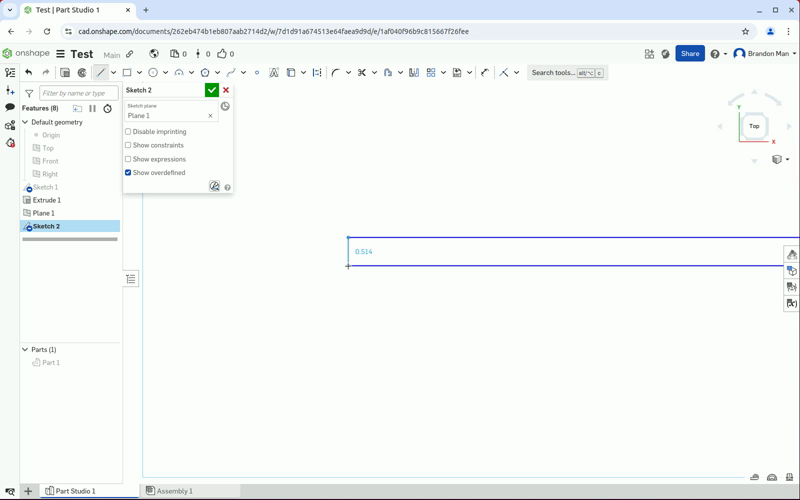
scroll(-6)
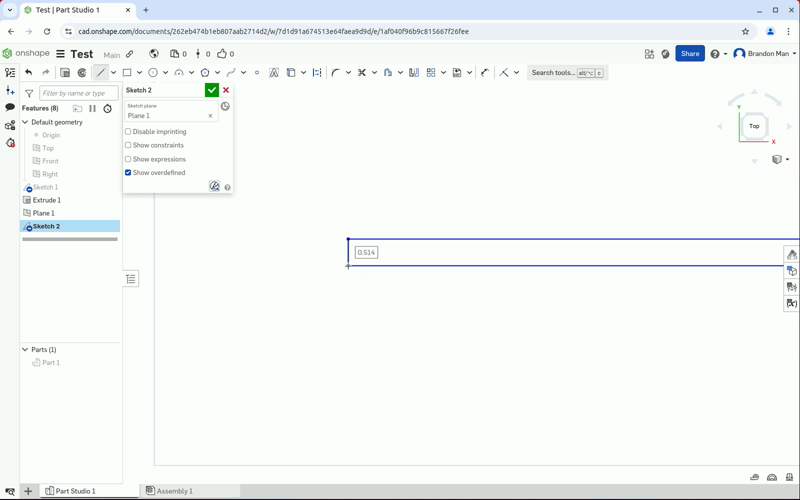
scroll(-6)
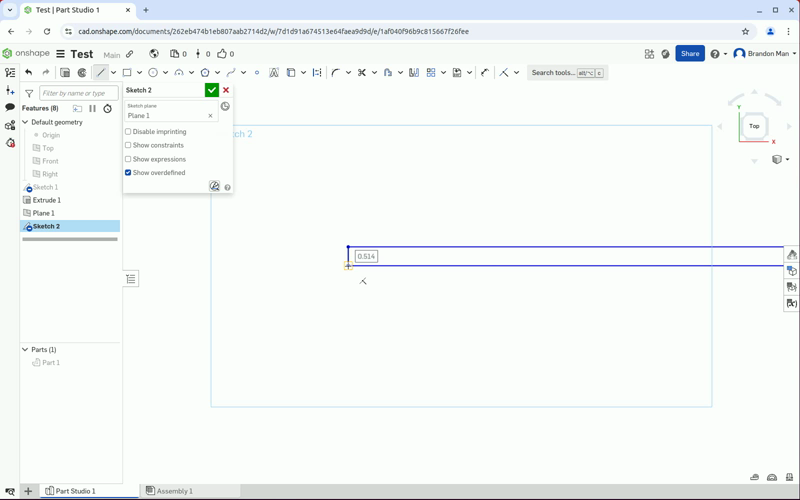
scroll(-6)
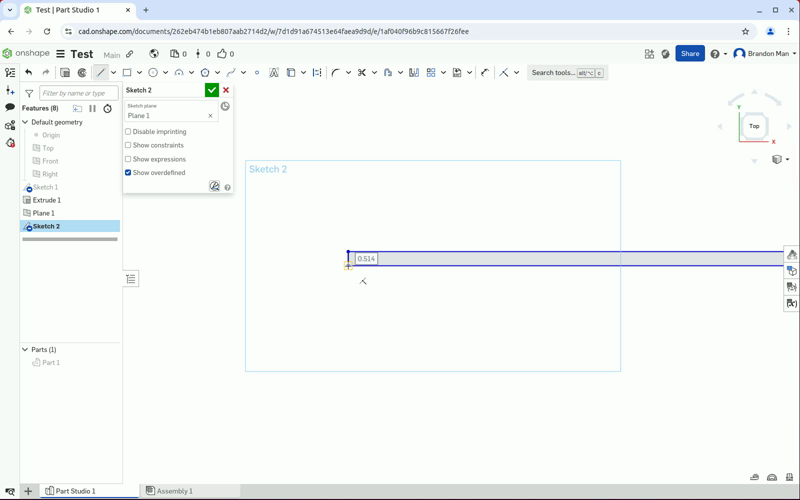
scroll(-6)
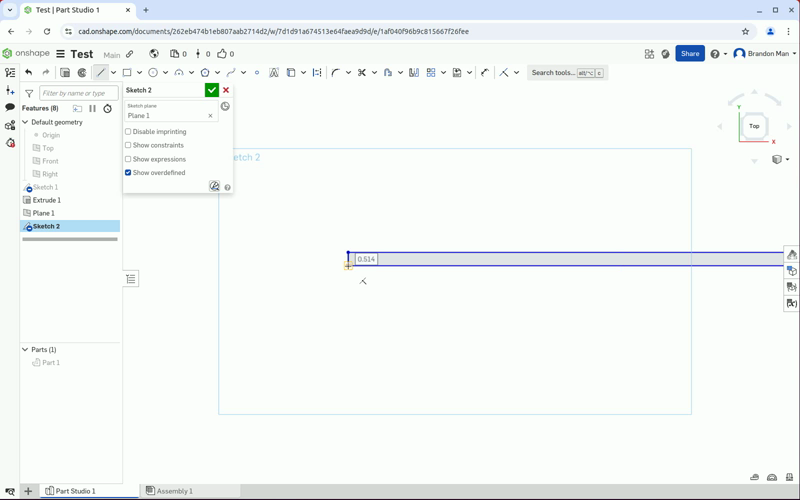
scroll(-6)
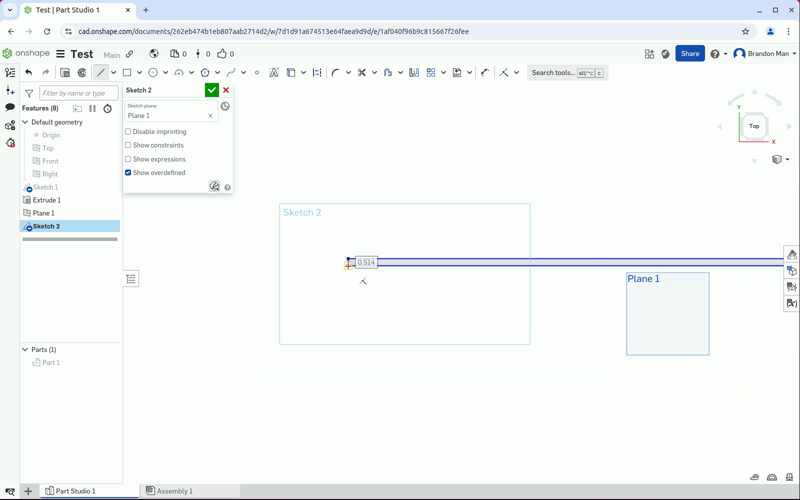
scroll(-6)
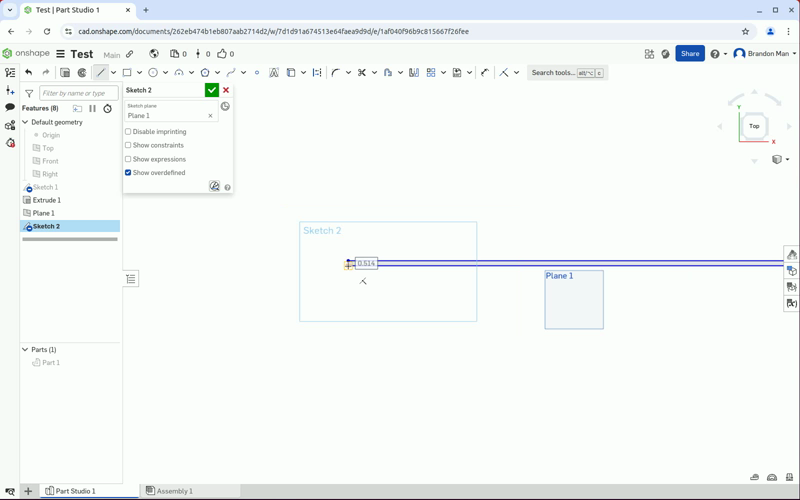
scroll(-6)
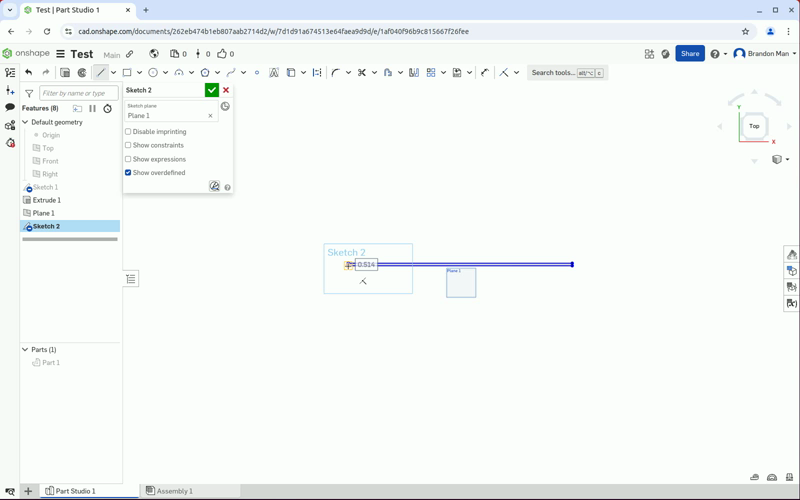
key(esc)
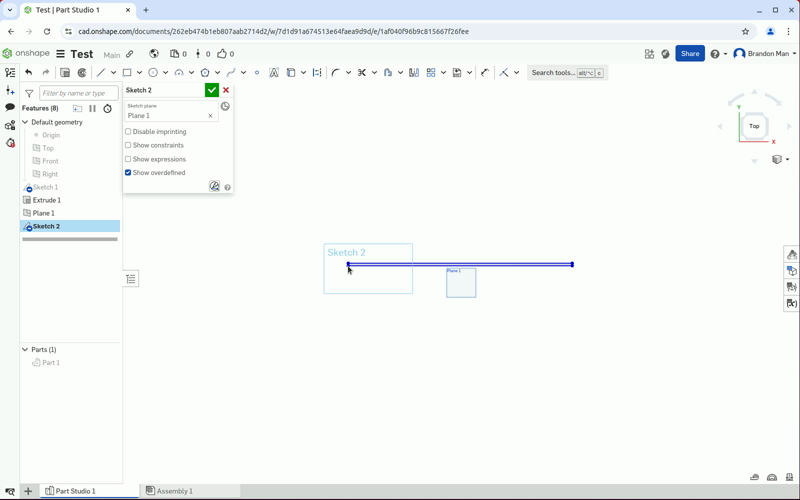
mouse_move(386, 263)
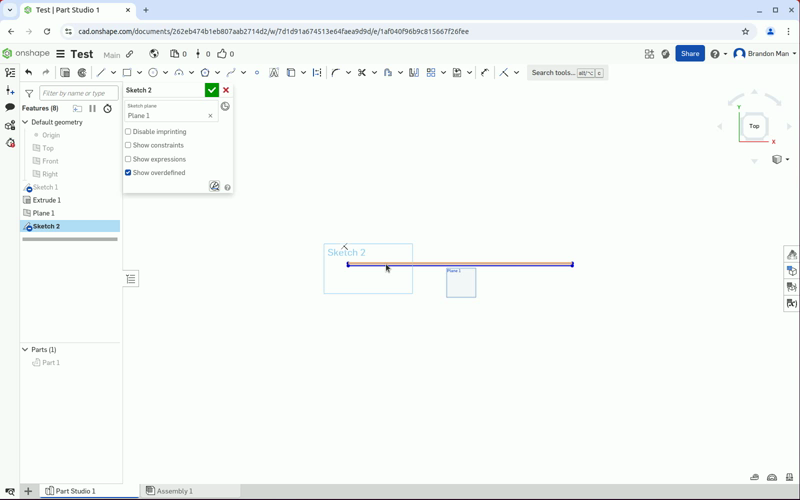
scroll(6)
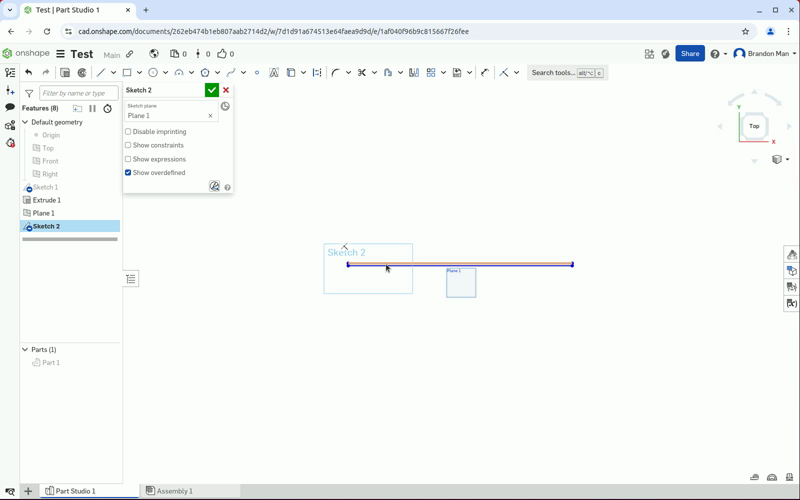
scroll(6)
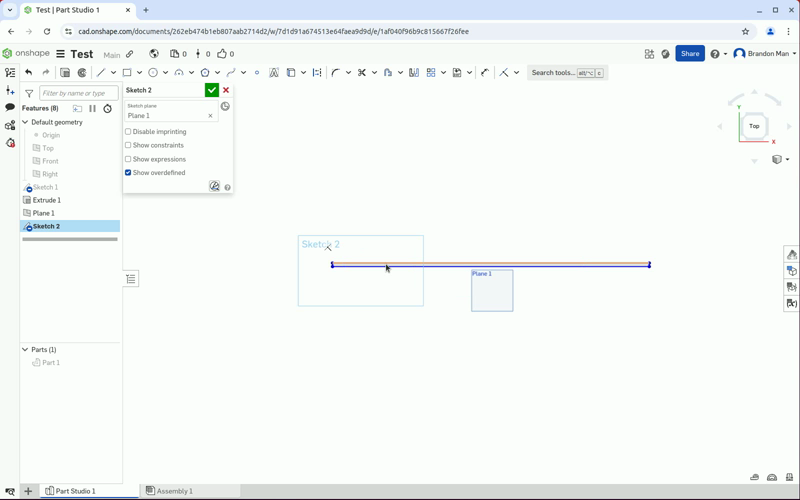
scroll(6)
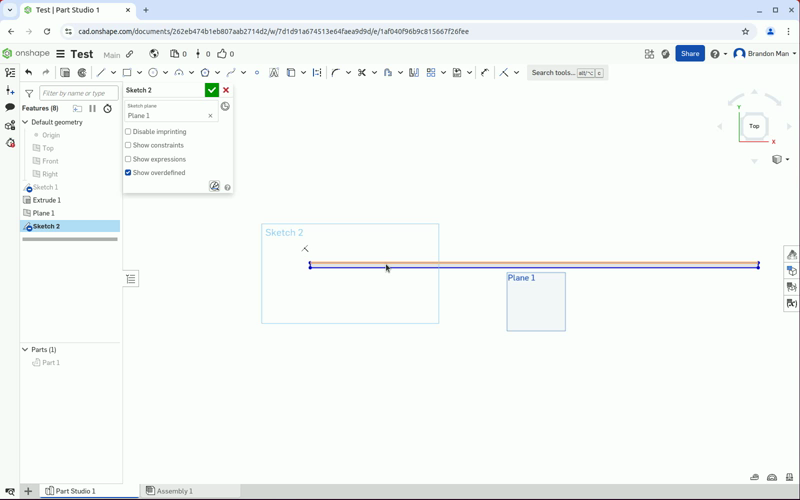
scroll(6)
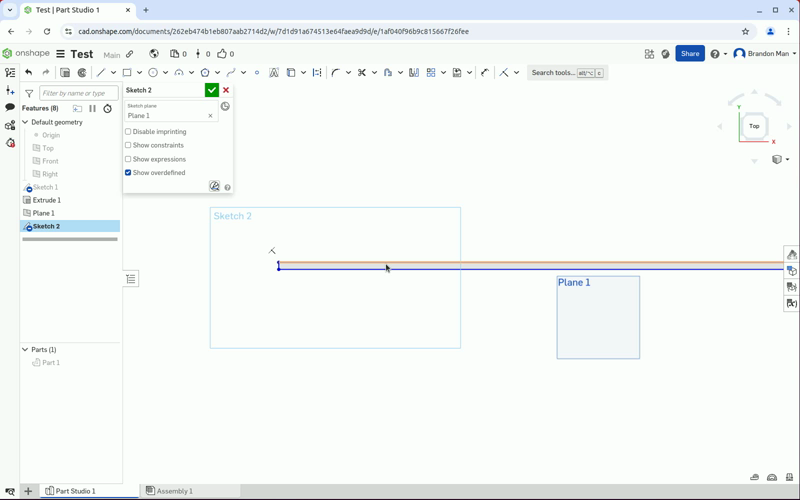
scroll(6)
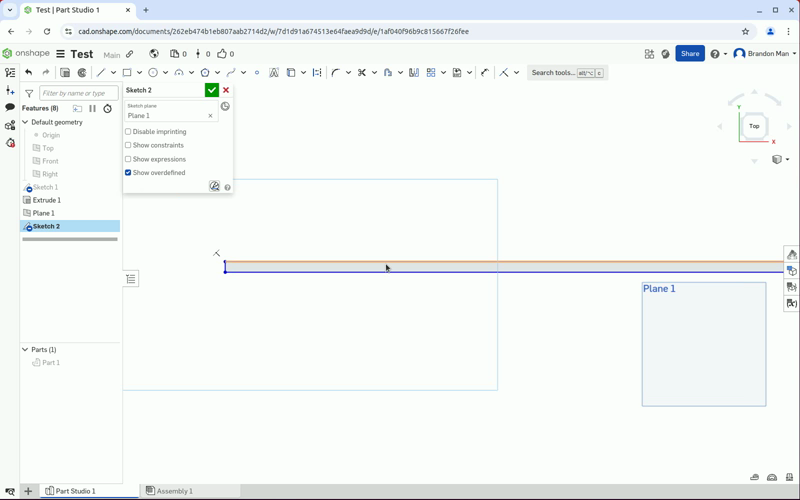
scroll(6)
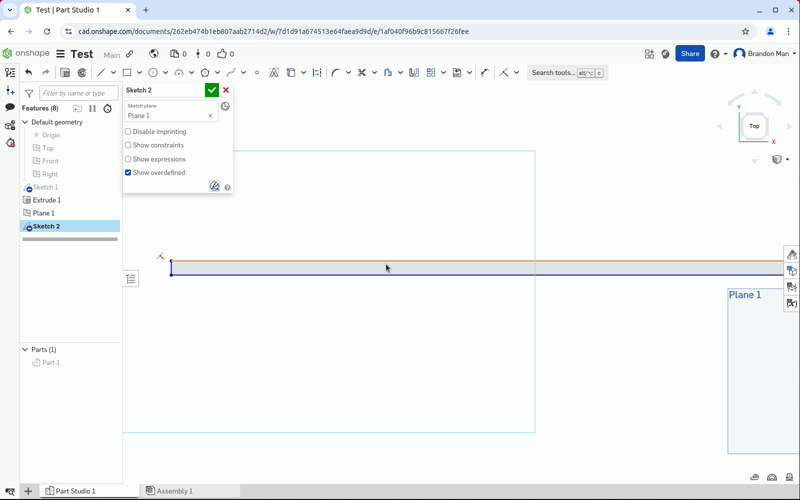
scroll(6)
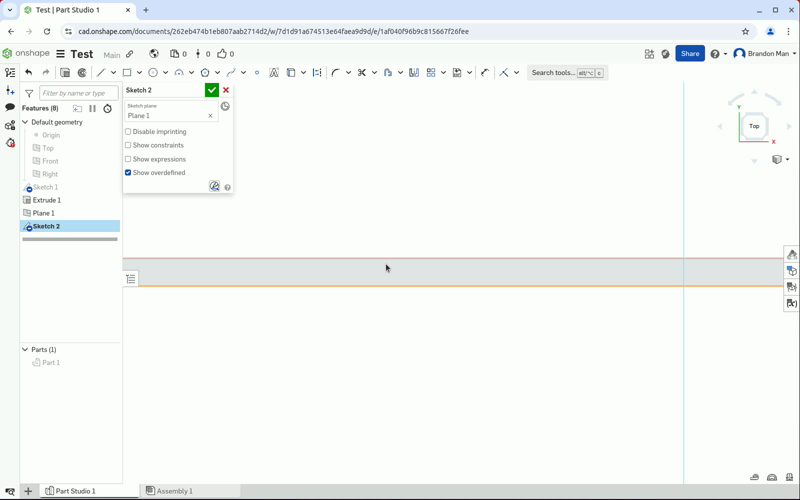
click(386, 263)
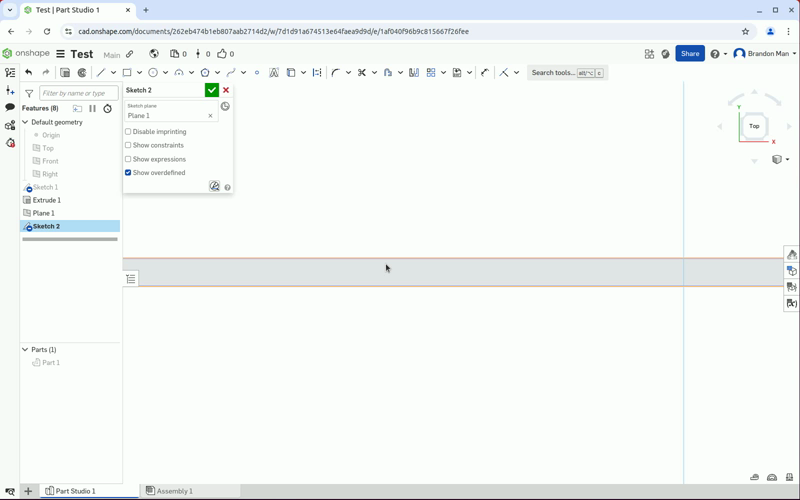
scroll(-6)
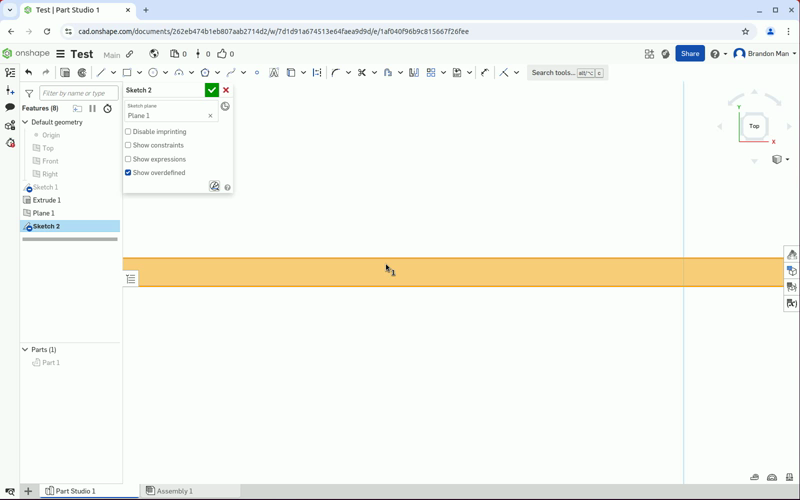
scroll(-6)
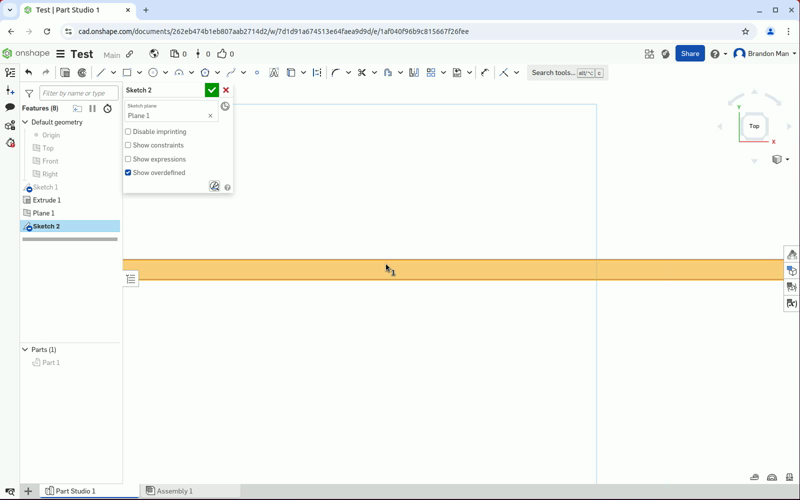
scroll(-6)
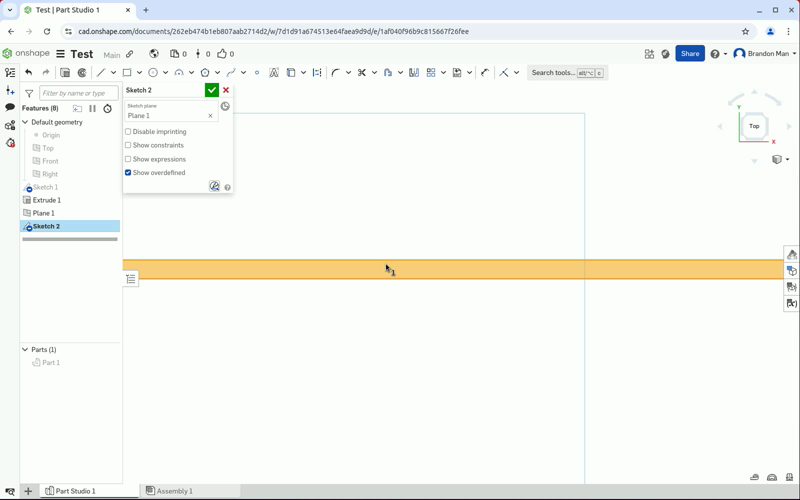
scroll(-6)
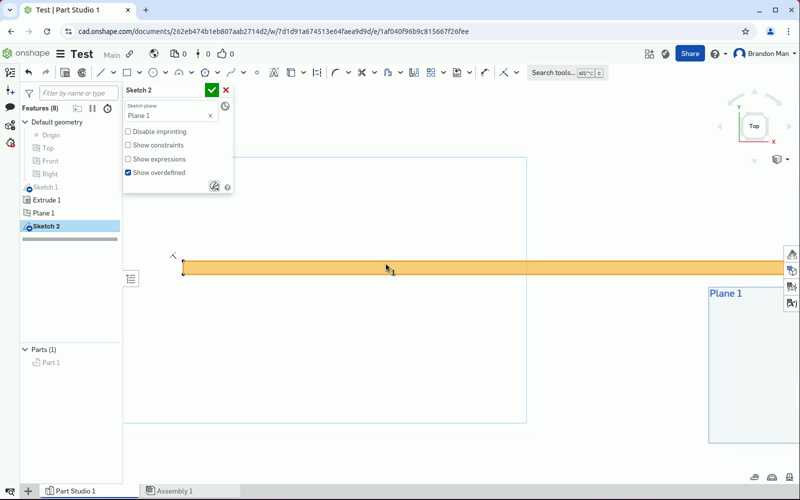
scroll(-6)
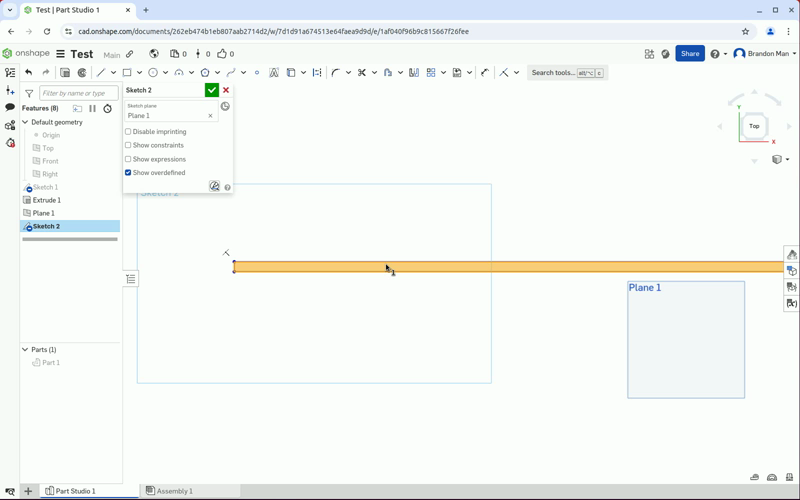
scroll(-6)
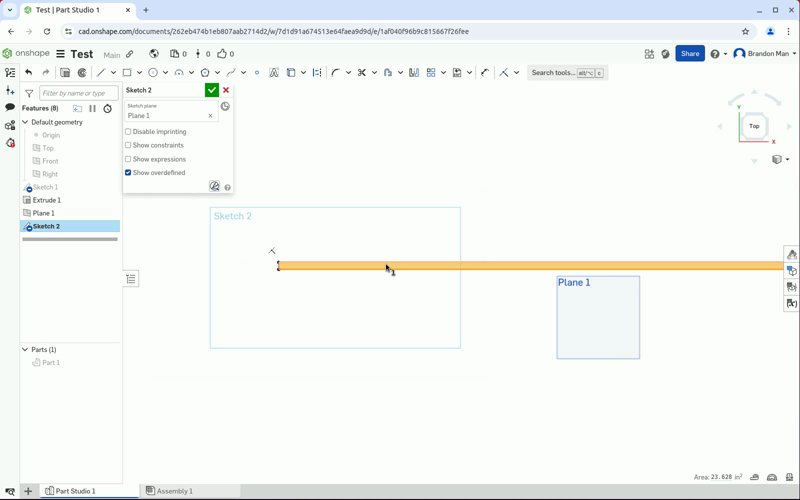
scroll(-6)
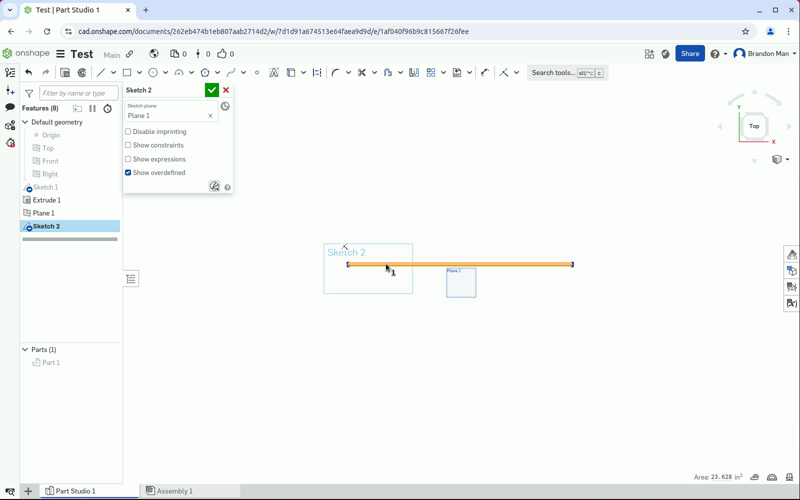
mouse_move(73, 352)
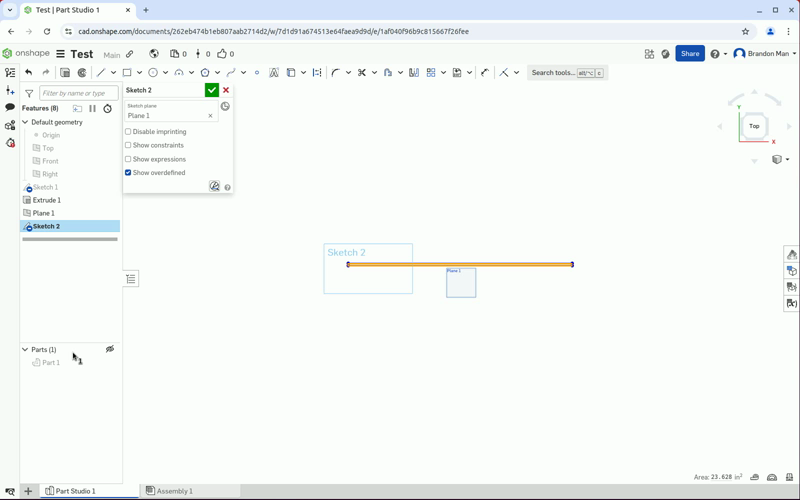
key(shift+y)
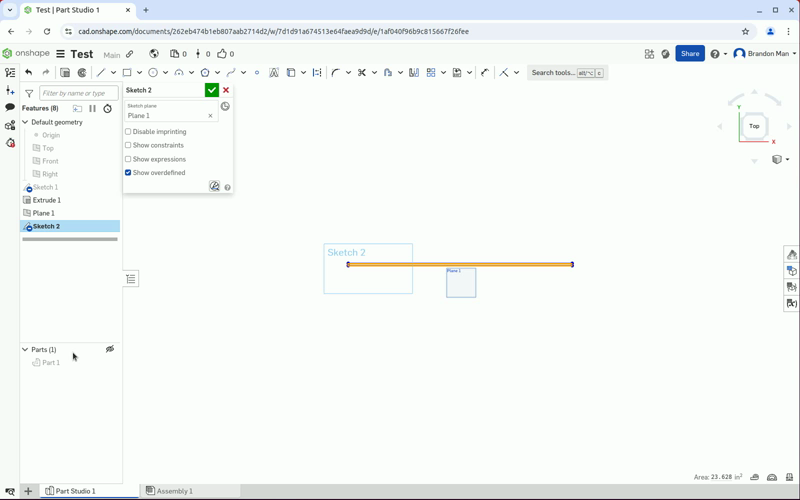
key(shift+e)
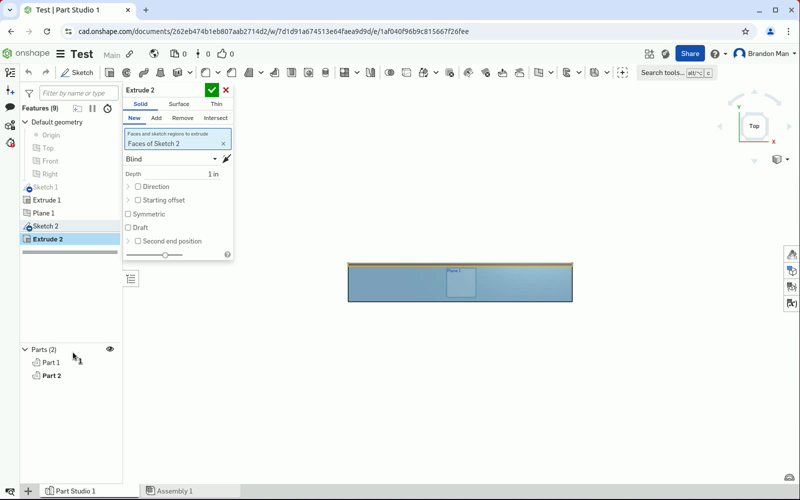
mouse_move(143, 106)
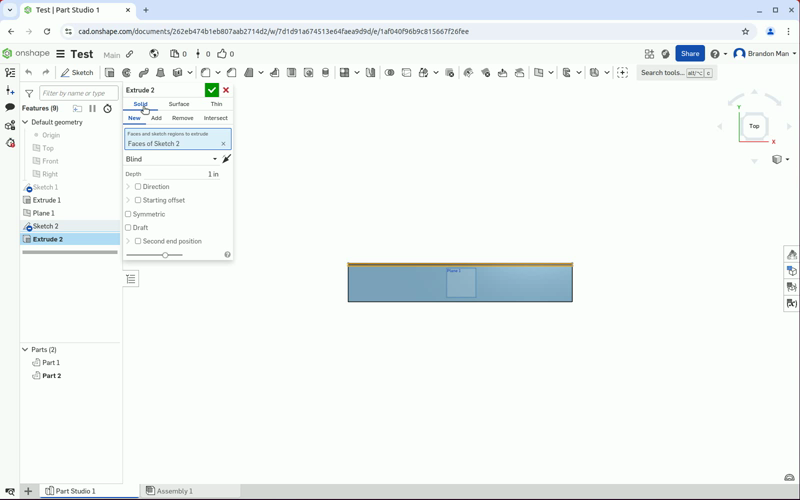
click(143, 106)
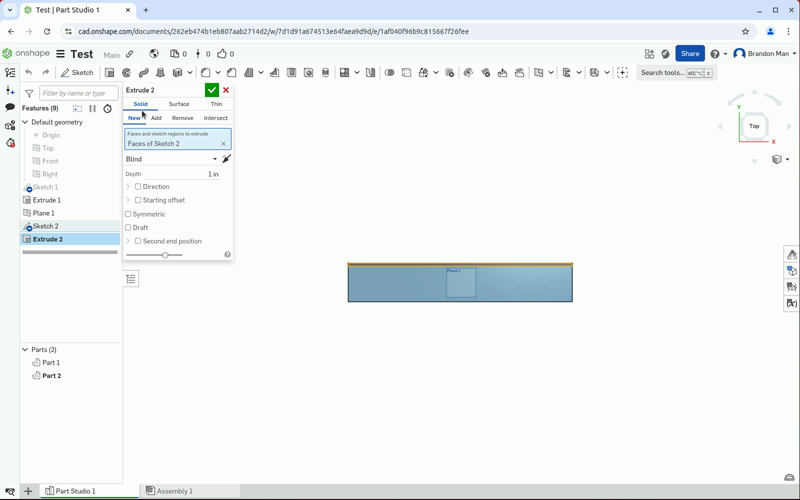
mouse_move(137, 120)
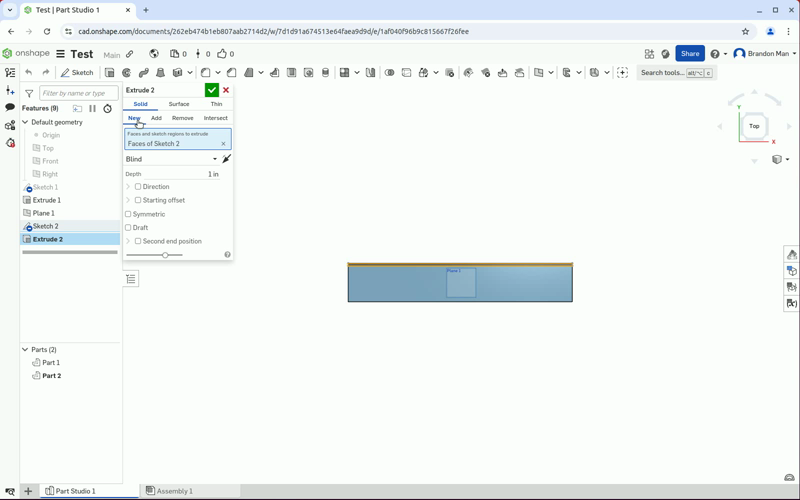
click(137, 120)
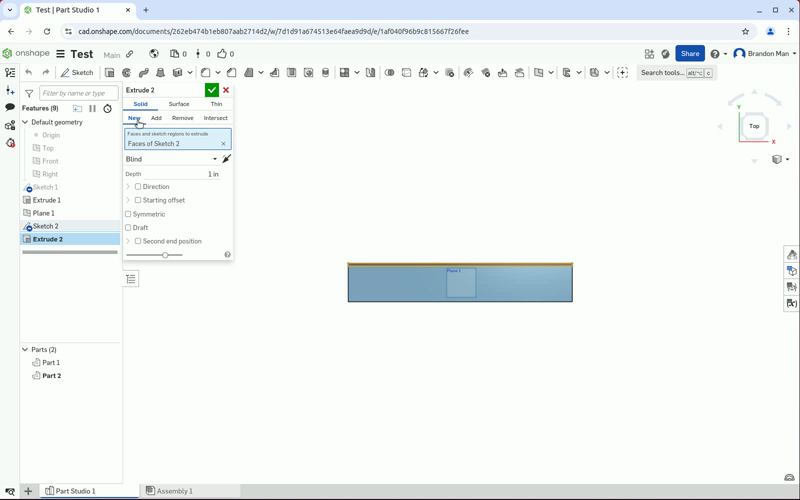
key(tab, 4)
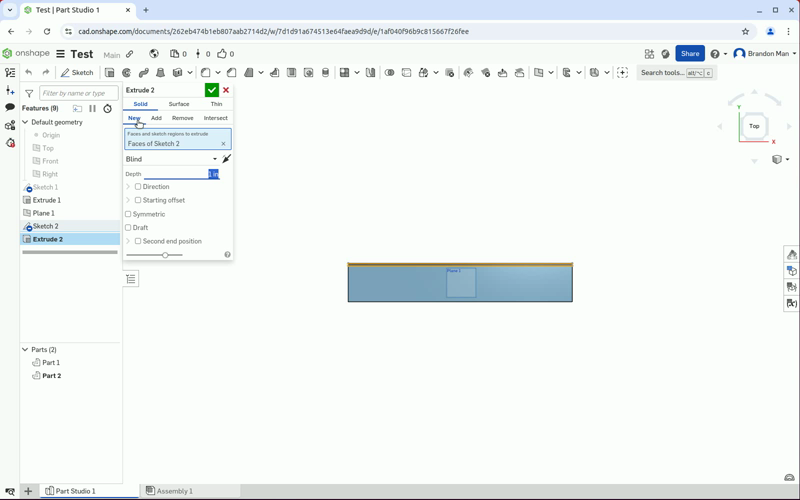
text(-0.241)
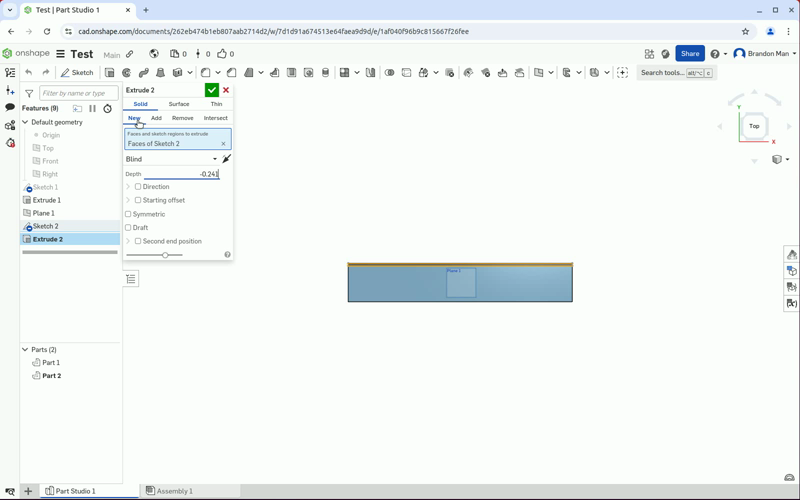
key(enter)
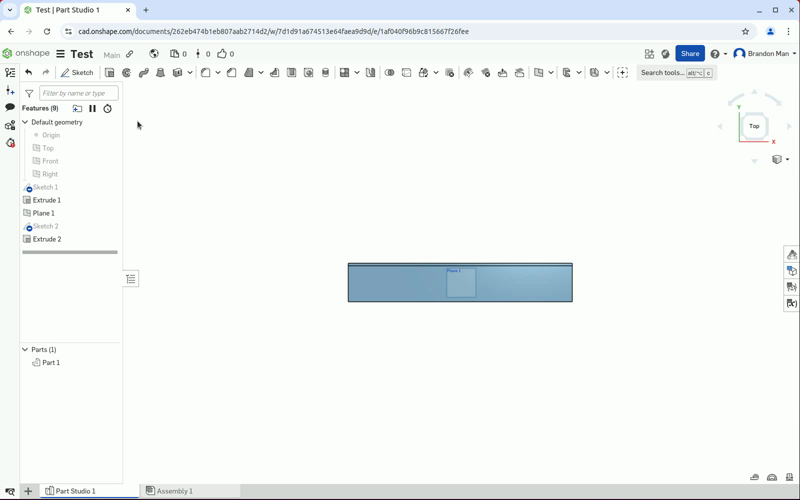
key(shift+h)
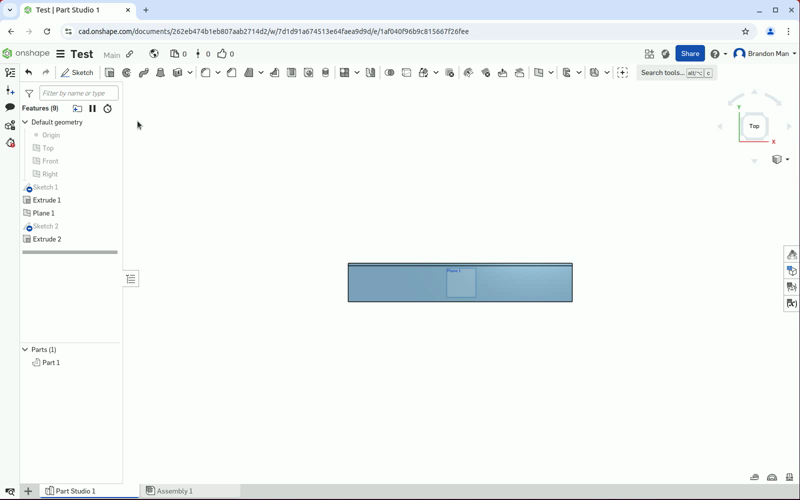
key(shift+h)
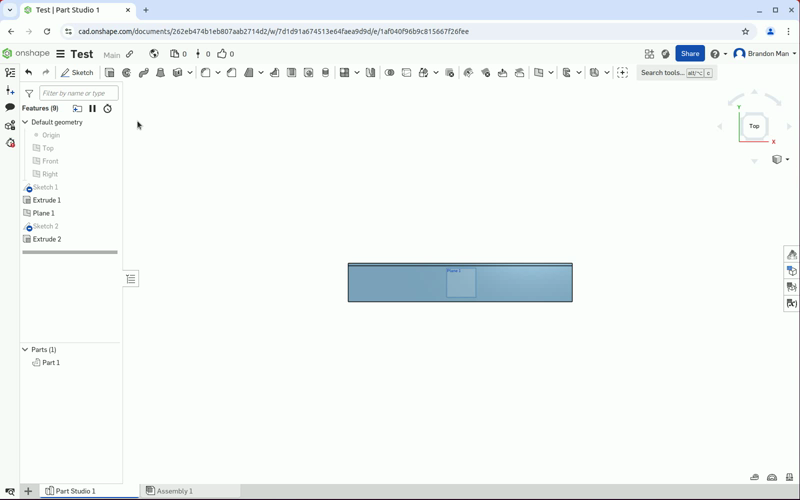
mouse_move(73, 189)
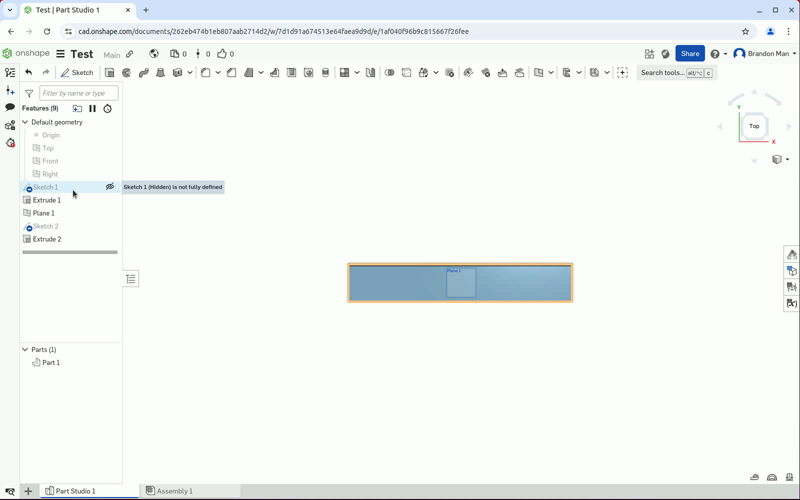
click(73, 189)
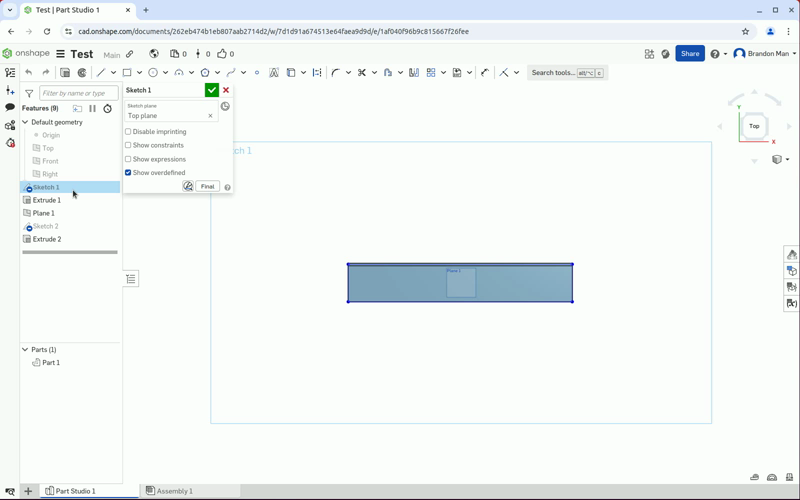
mouse_move(229, 92)
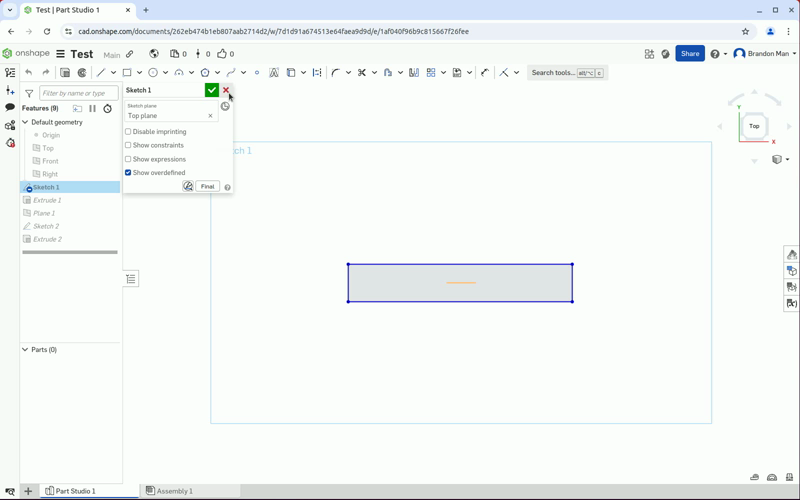
click(229, 92)
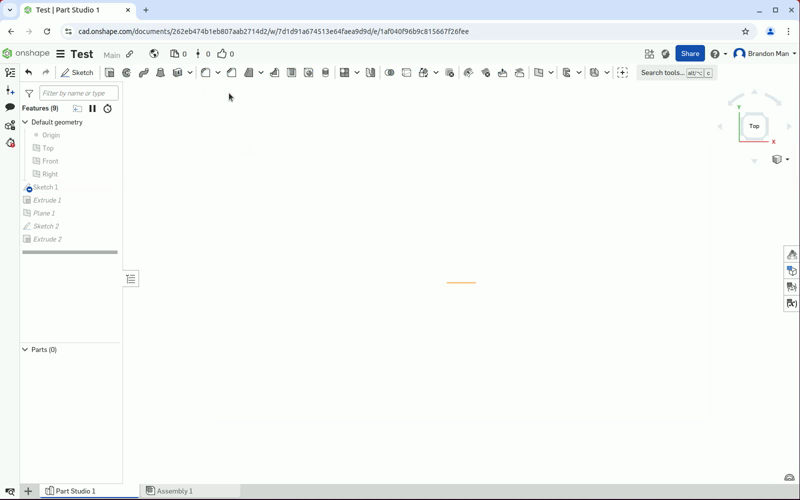
key(shift+s)
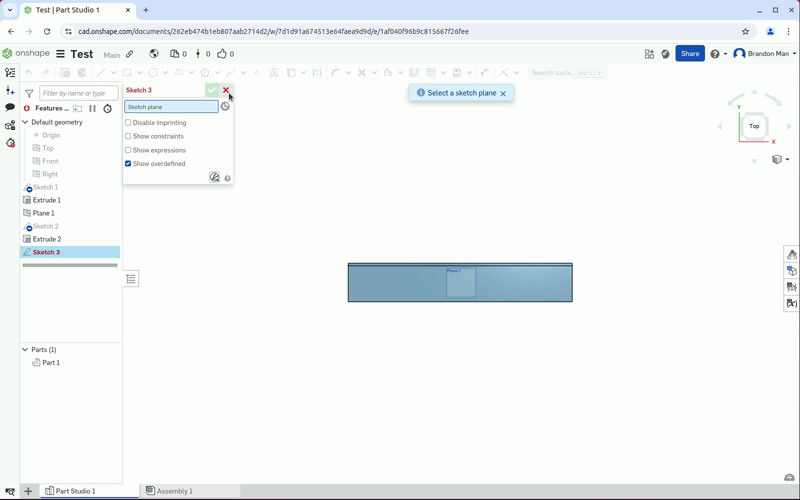
mouse_move(73, 215)
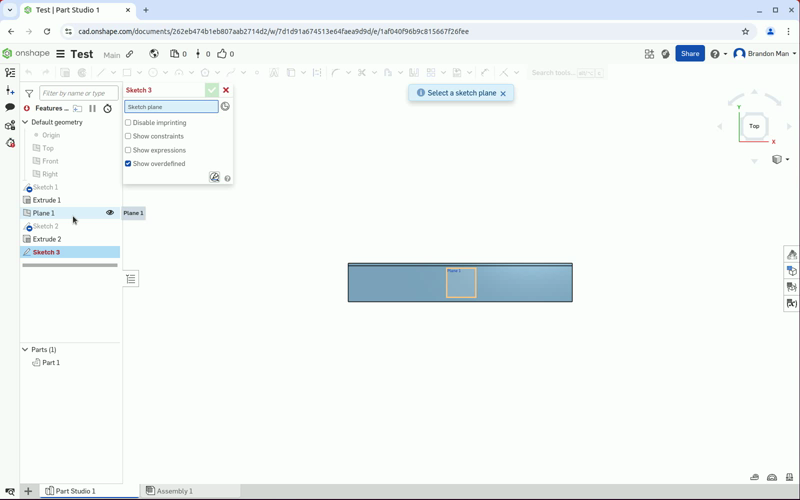
click(73, 215)
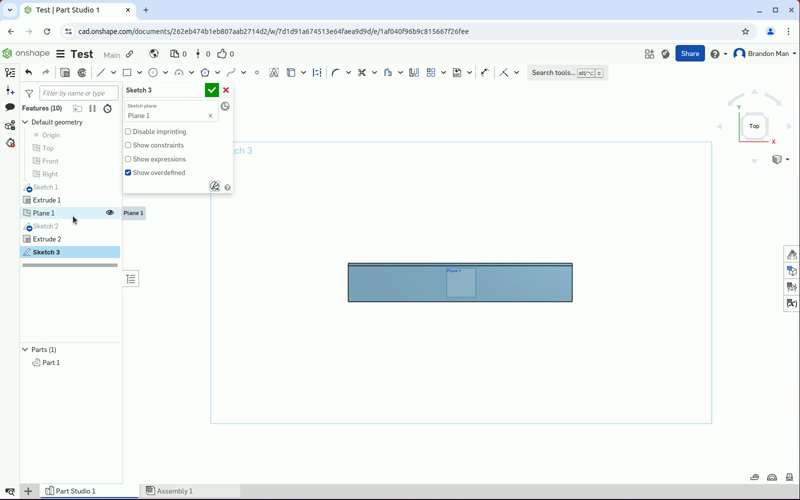
mouse_move(73, 352)
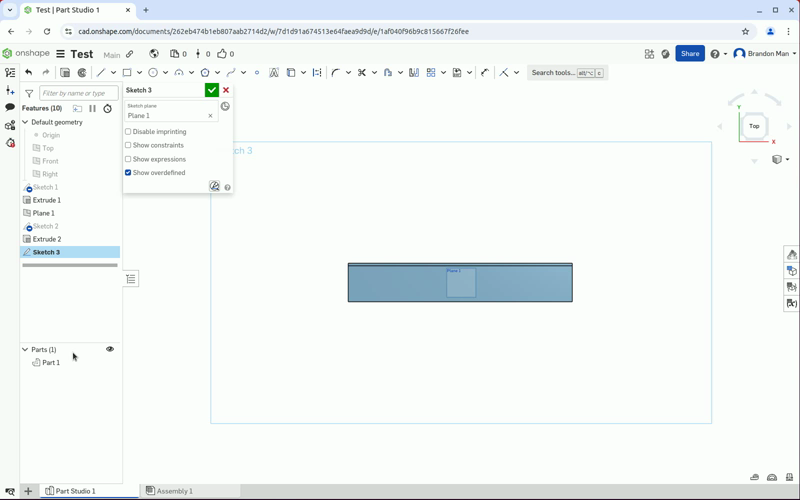
key(y)
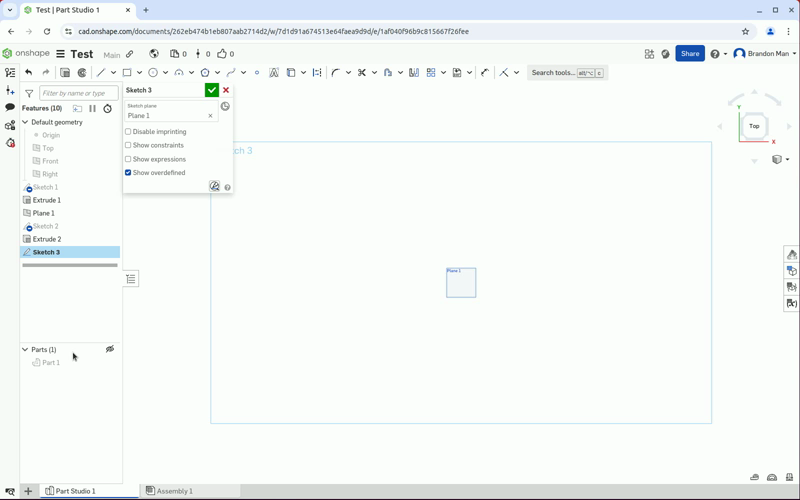
key(l)
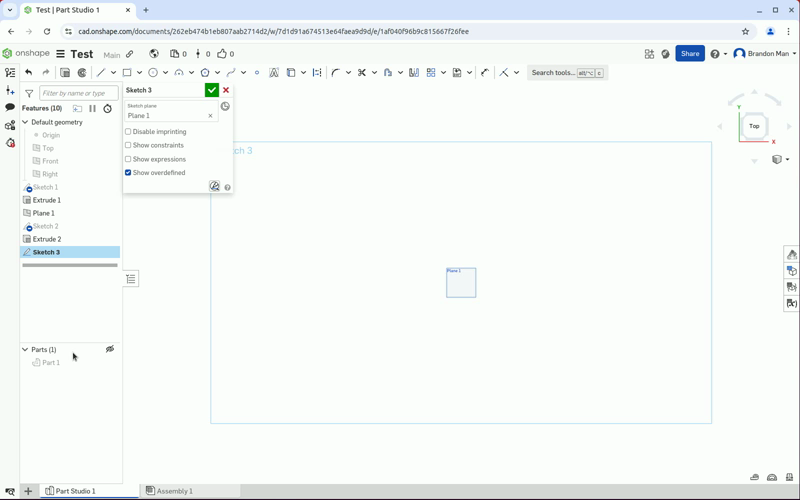
key_down(shift)
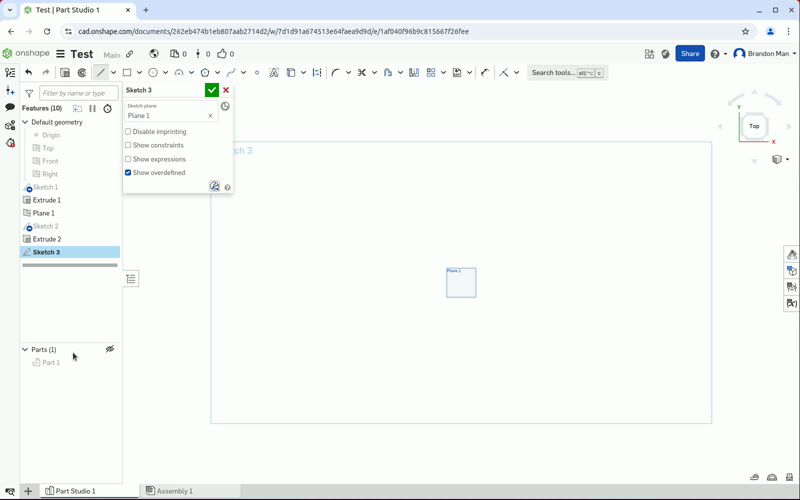
mouse_move(348, 301)
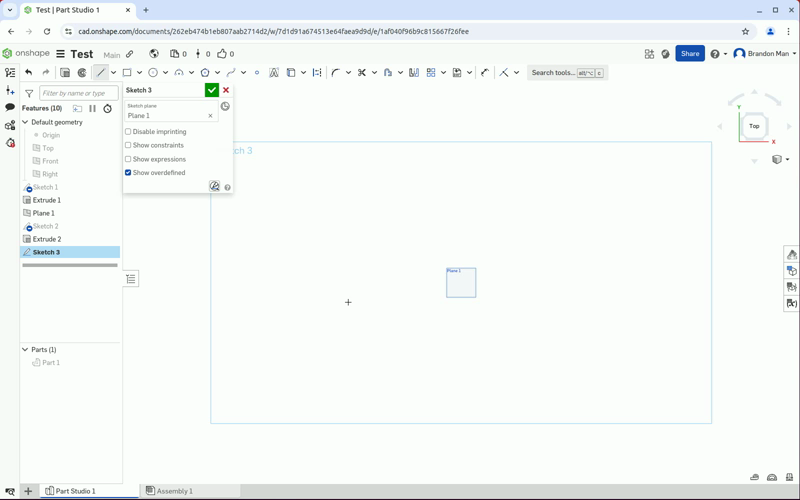
click(348, 301)
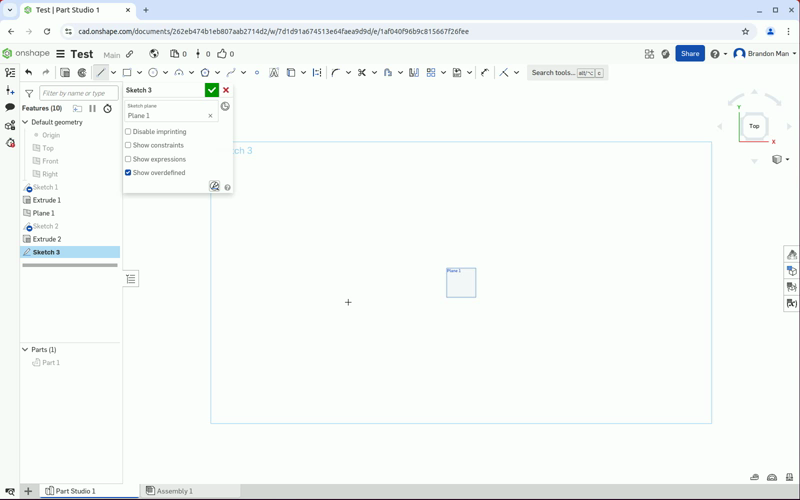
key_up(shift)
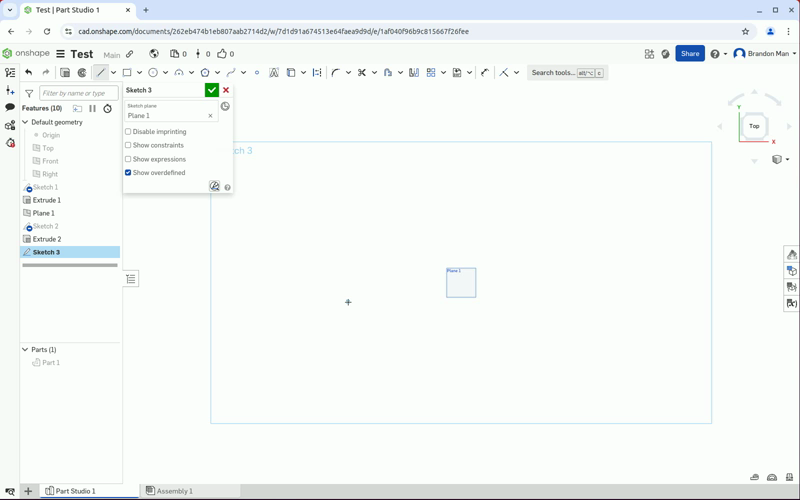
key_down(shift)
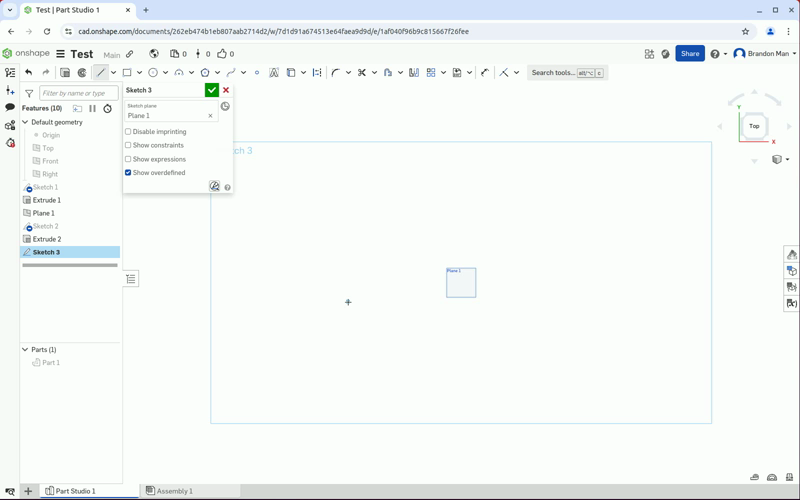
mouse_move(572, 301)
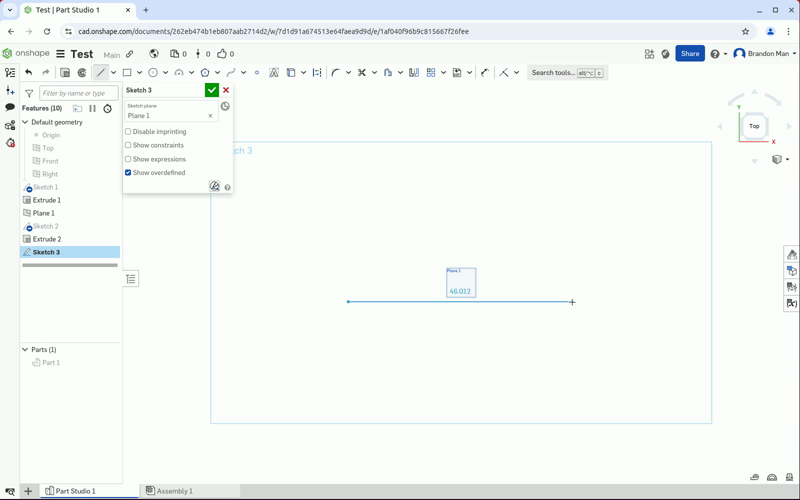
click(572, 301)
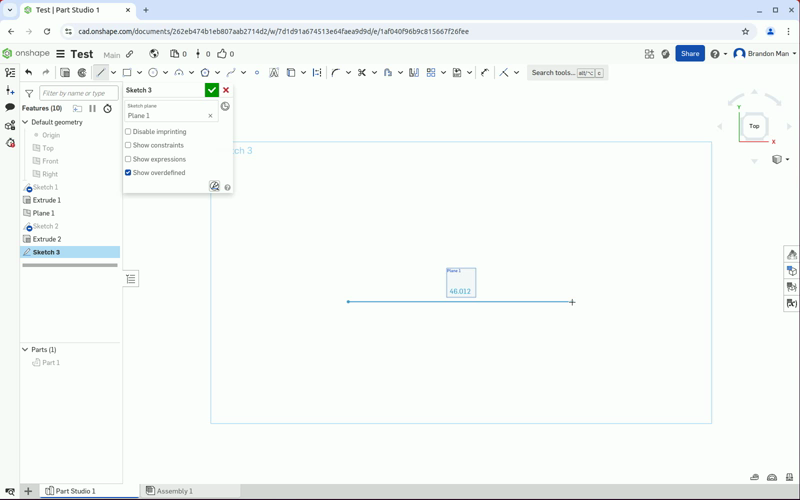
key_up(shift)
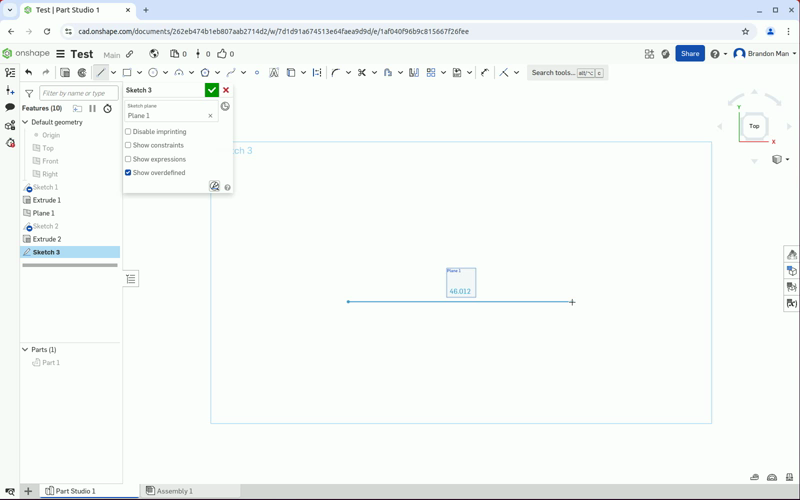
key_down(shift)
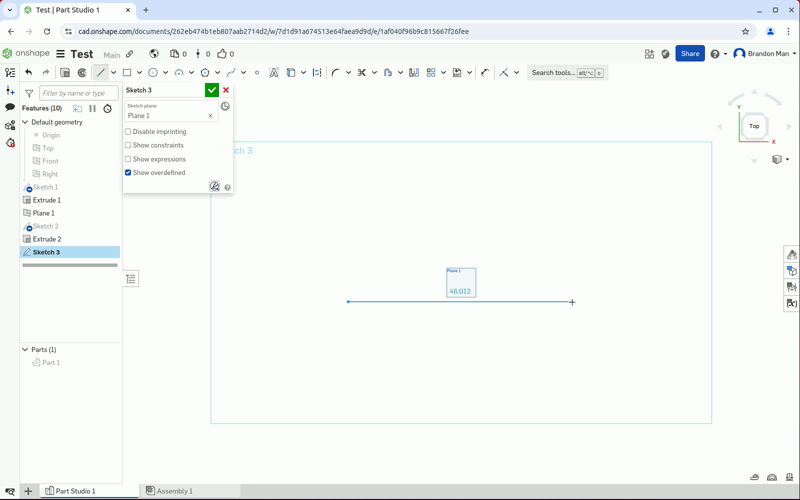
mouse_move(589, 301)
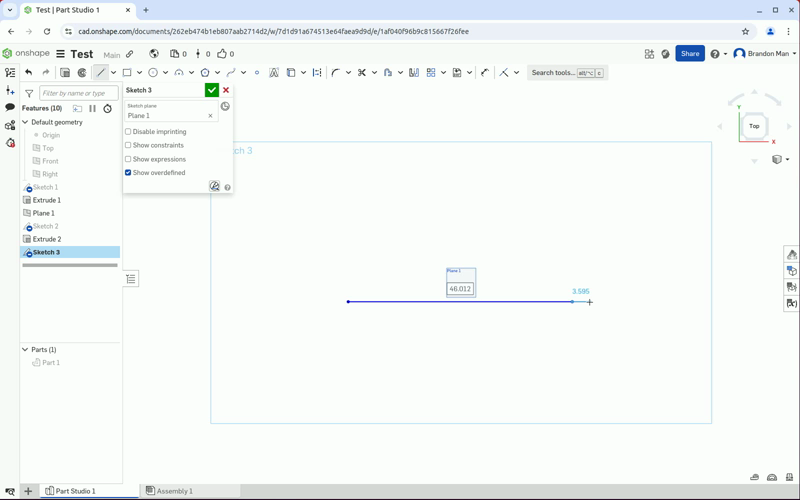
mouse_move(572, 299)
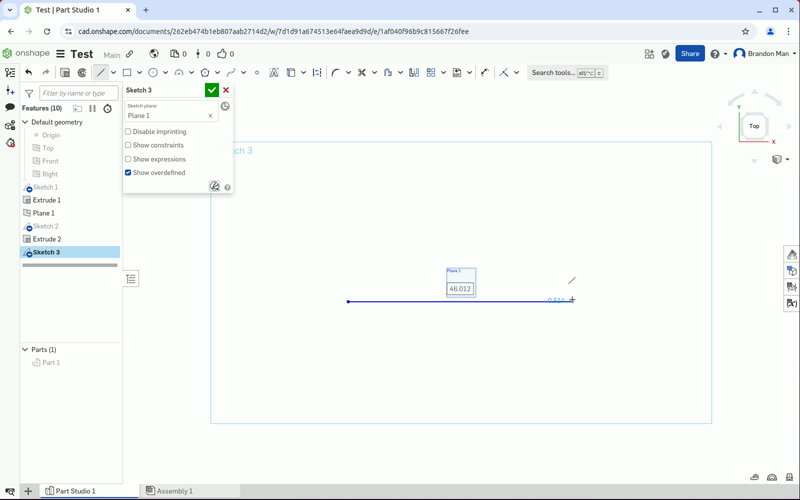
scroll(6)
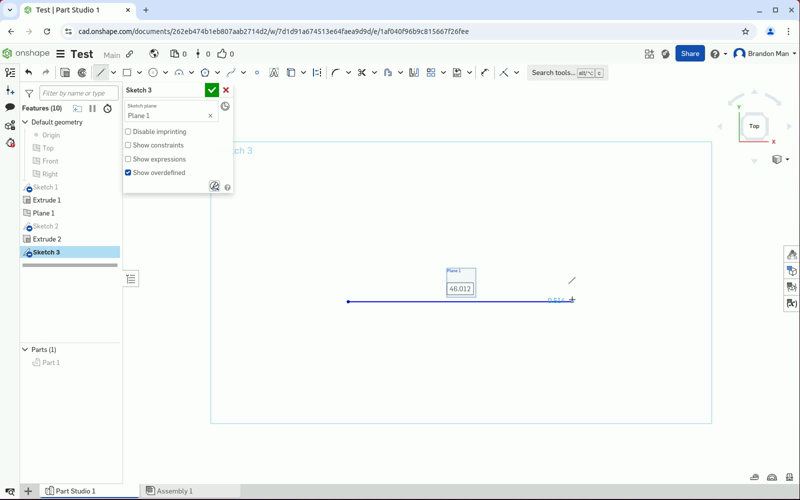
scroll(6)
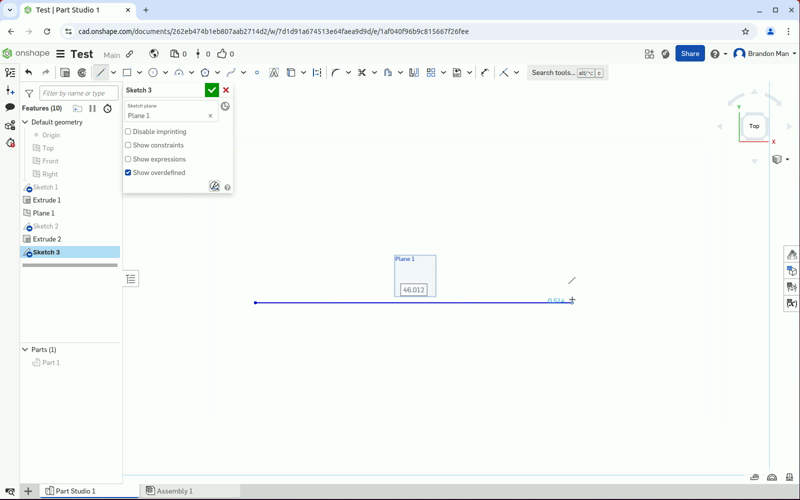
scroll(6)
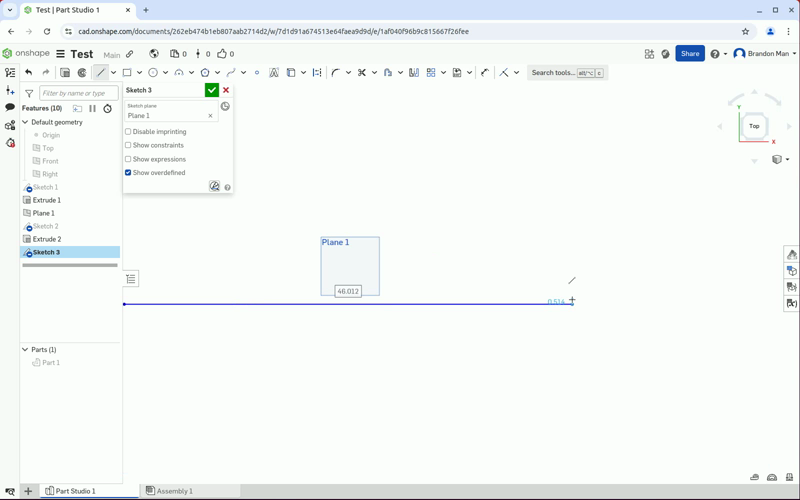
scroll(6)
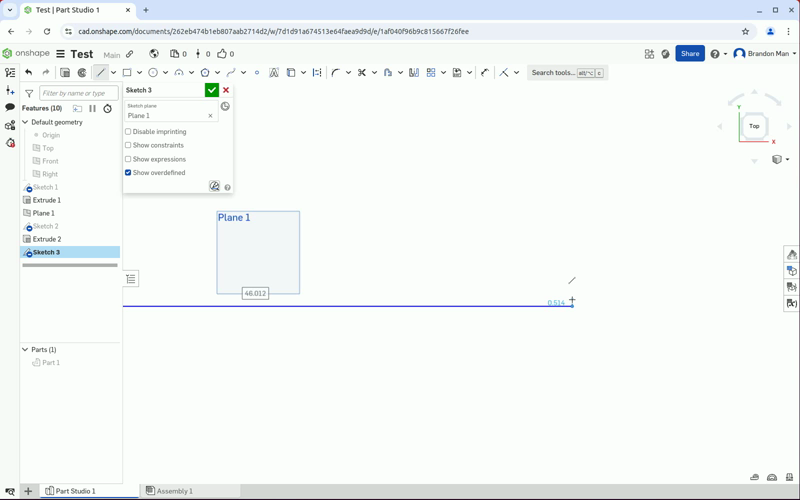
scroll(6)
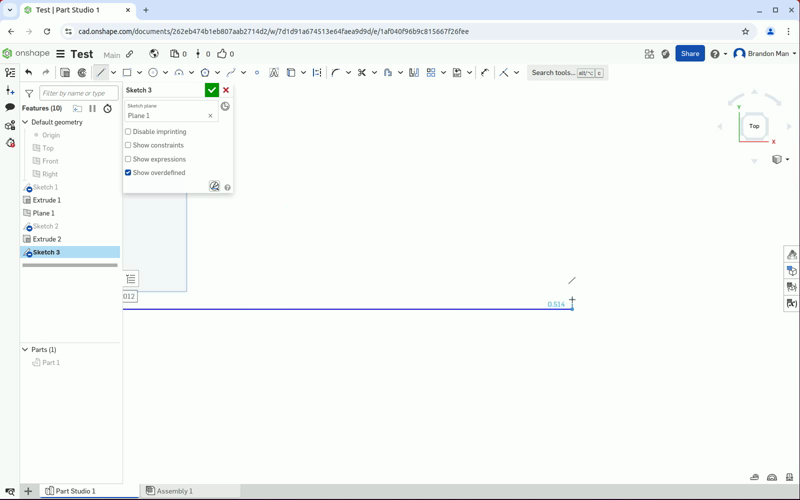
scroll(6)
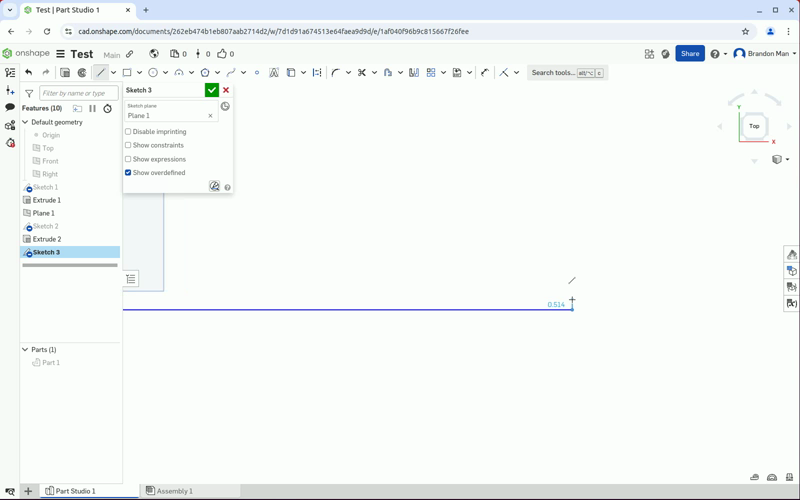
scroll(6)
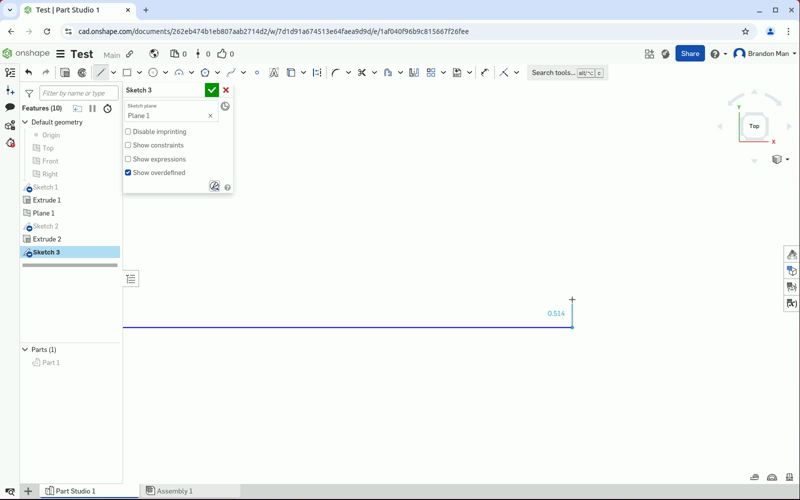
click(572, 299)
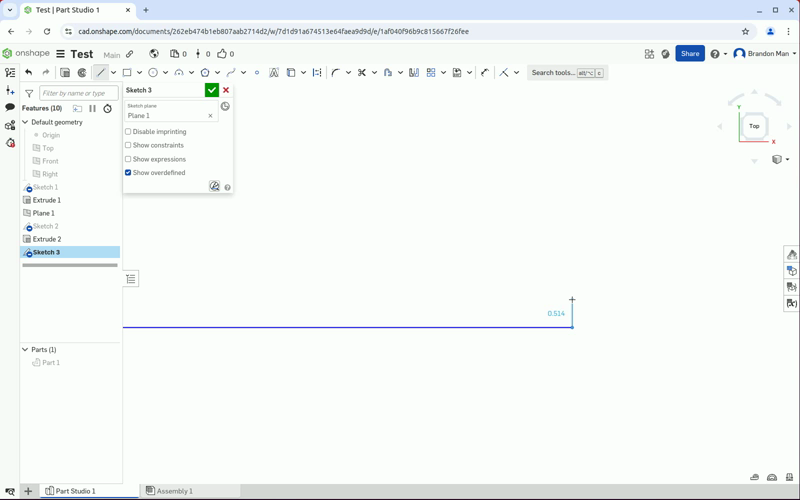
scroll(-6)
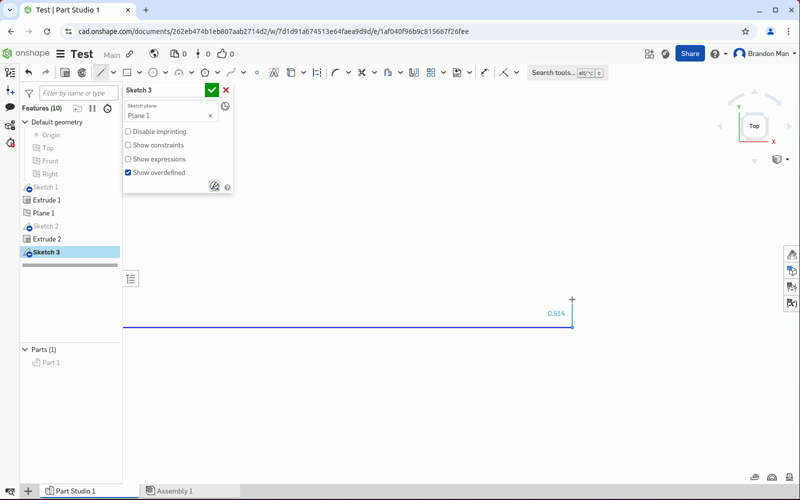
scroll(-6)
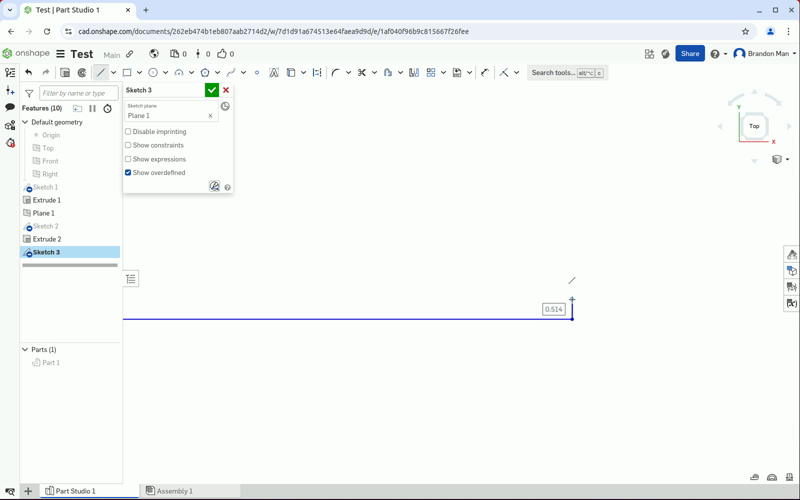
scroll(-6)
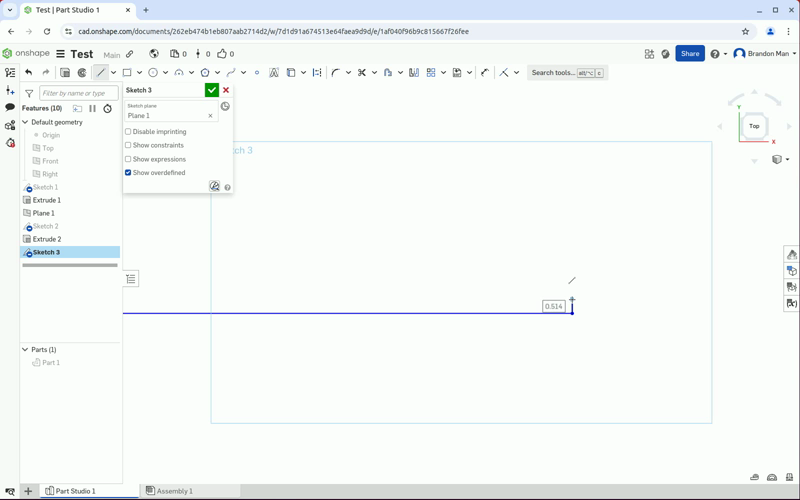
scroll(-6)
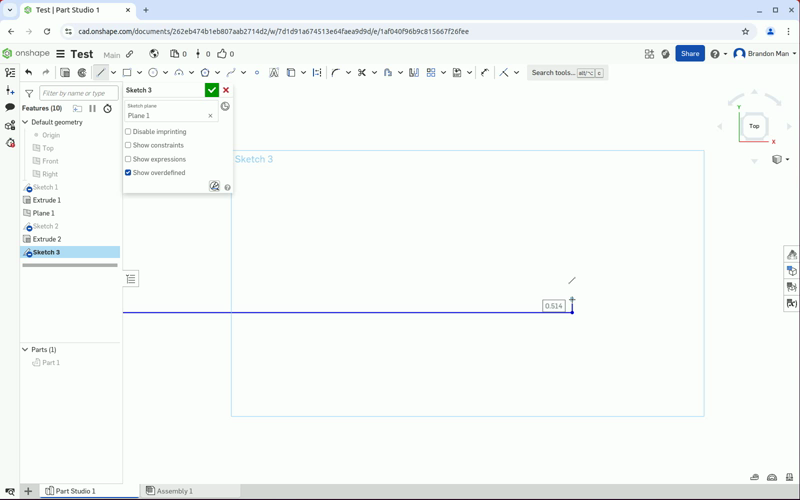
scroll(-6)
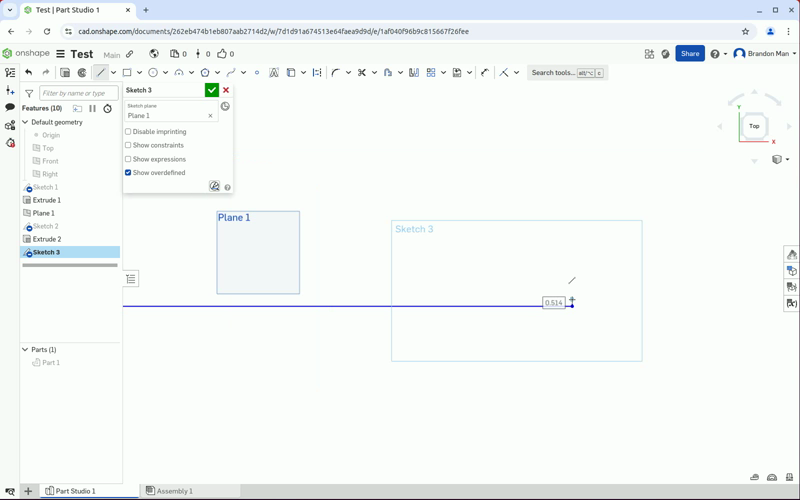
scroll(-6)
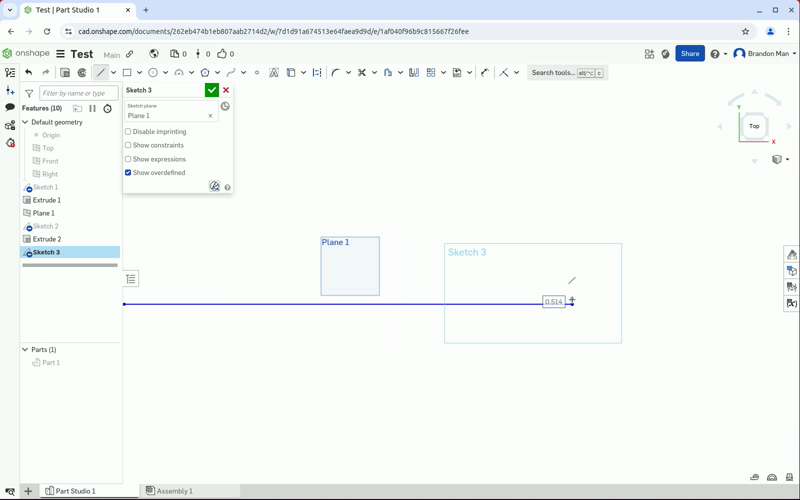
scroll(-6)
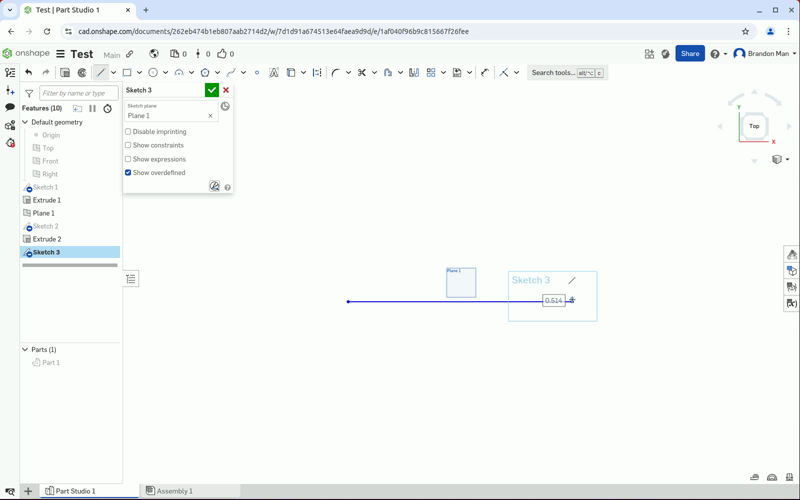
key_up(shift)
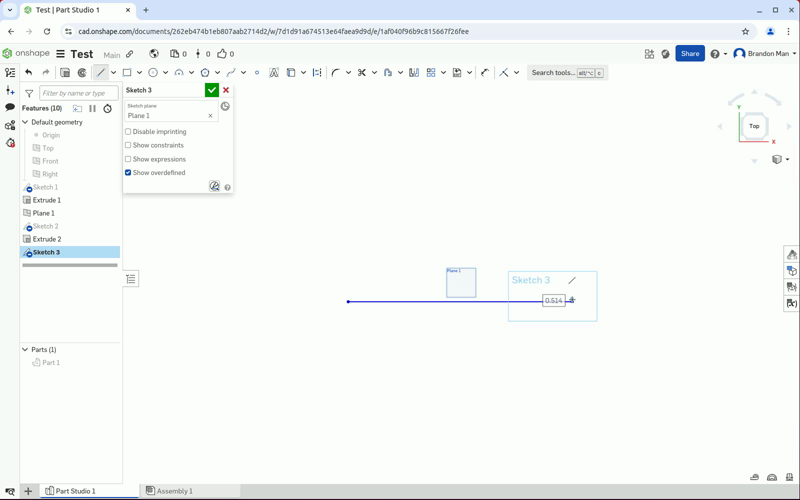
key_down(shift)
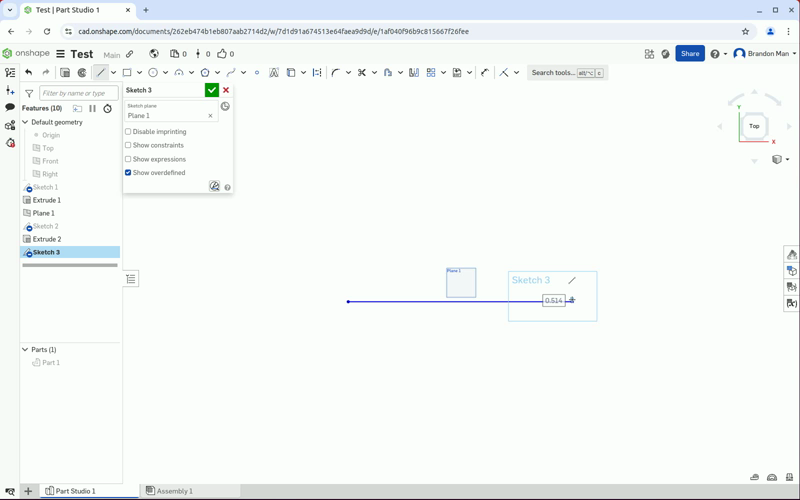
mouse_move(348, 299)
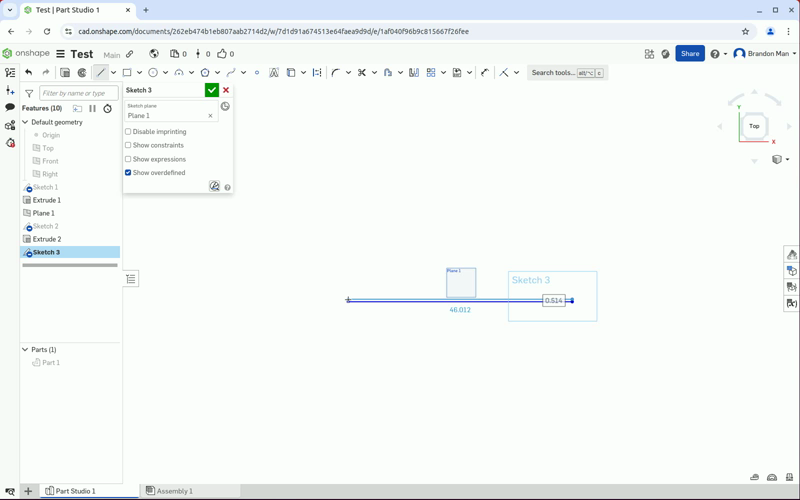
scroll(6)
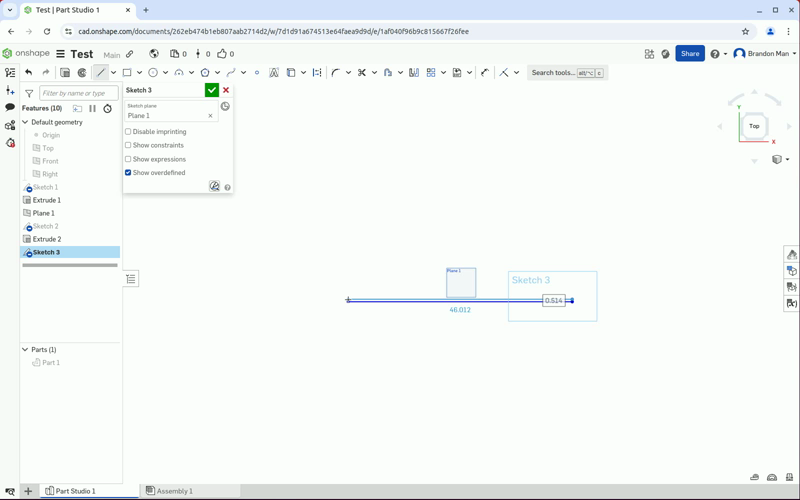
scroll(6)
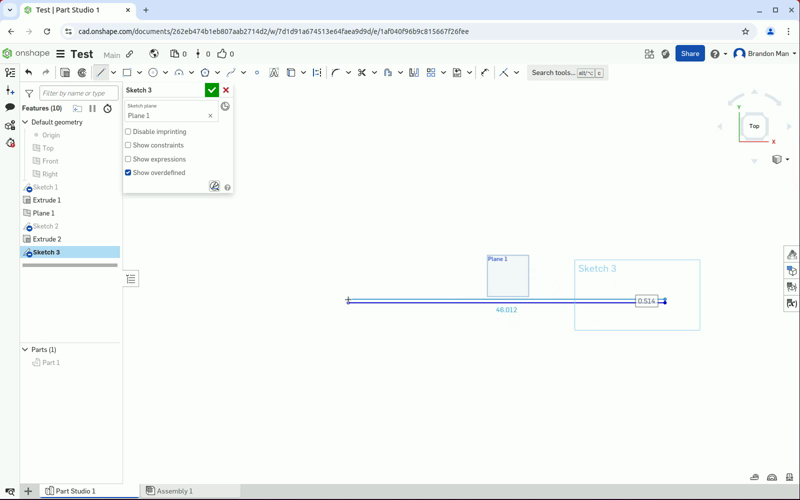
scroll(6)
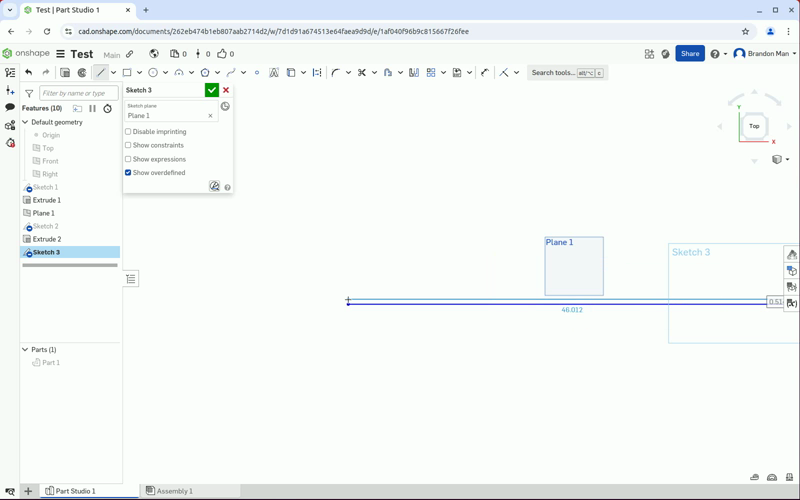
scroll(6)
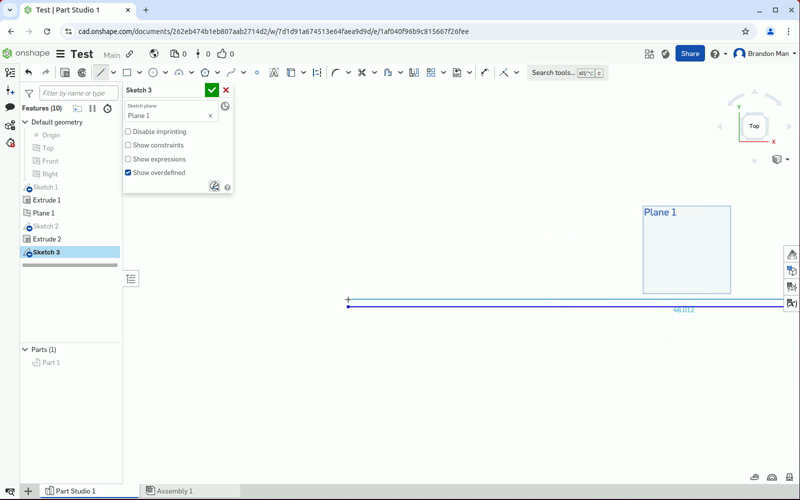
scroll(6)
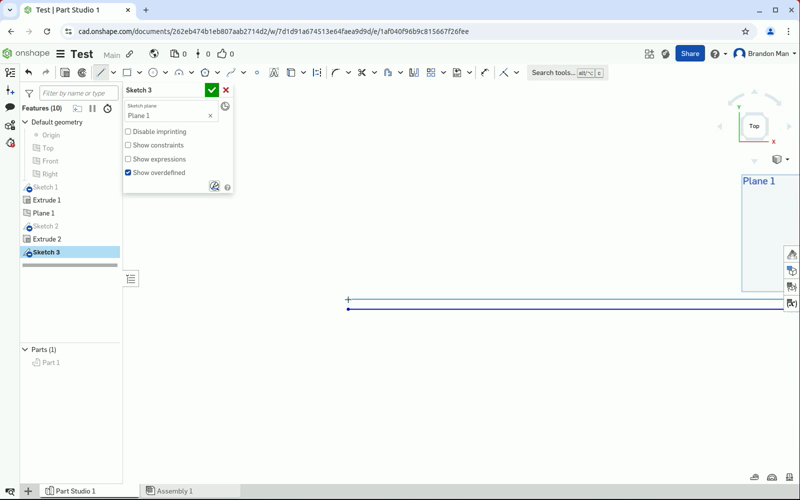
scroll(6)
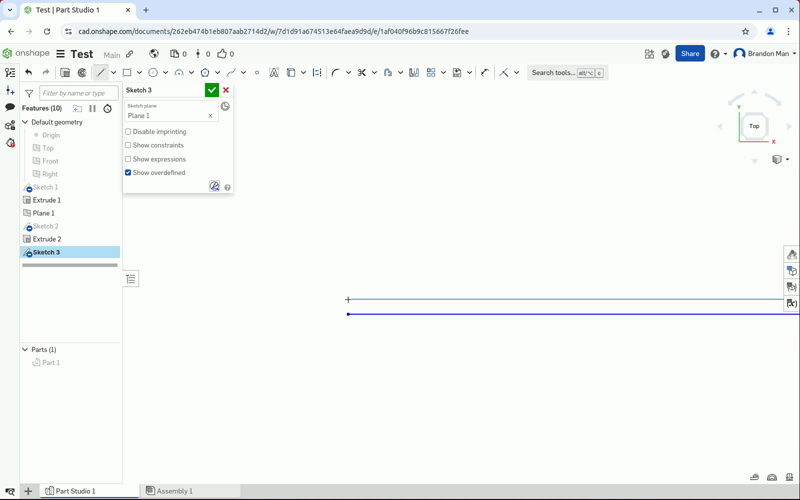
scroll(6)
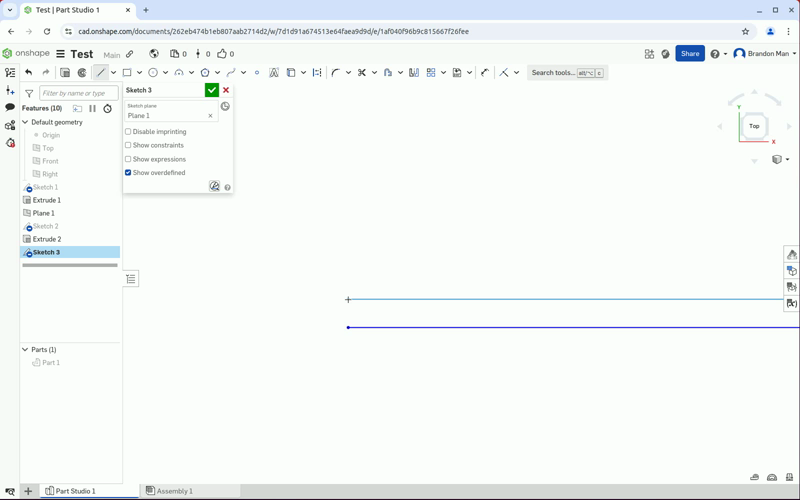
click(348, 299)
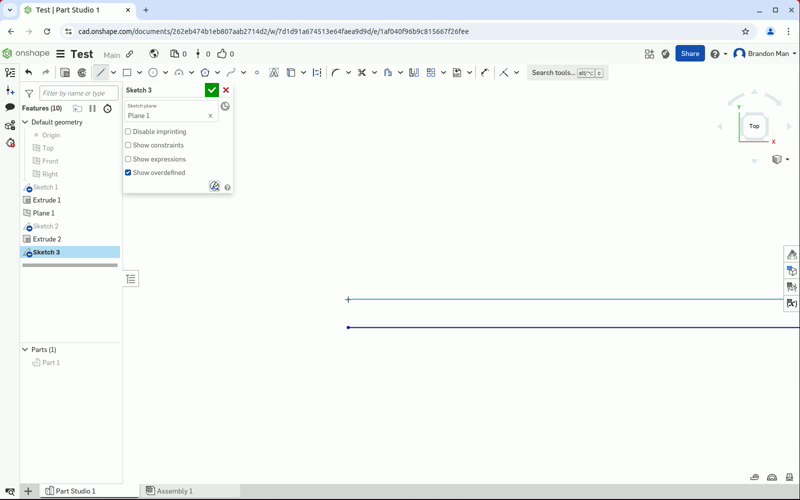
scroll(-6)
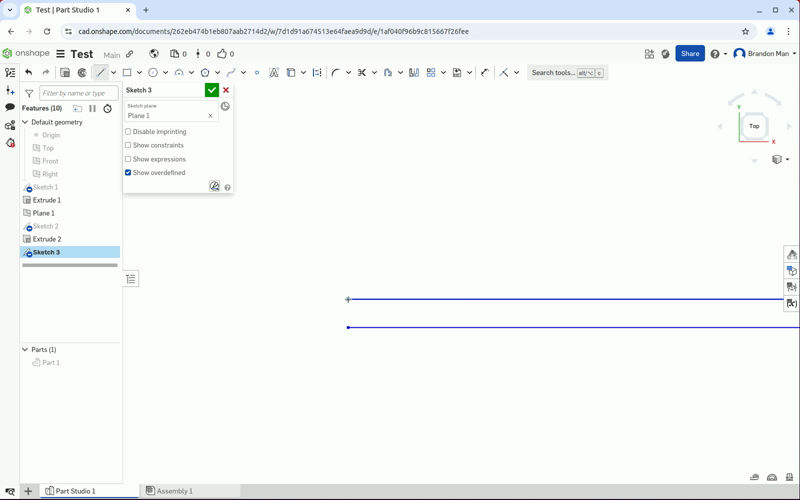
scroll(-6)
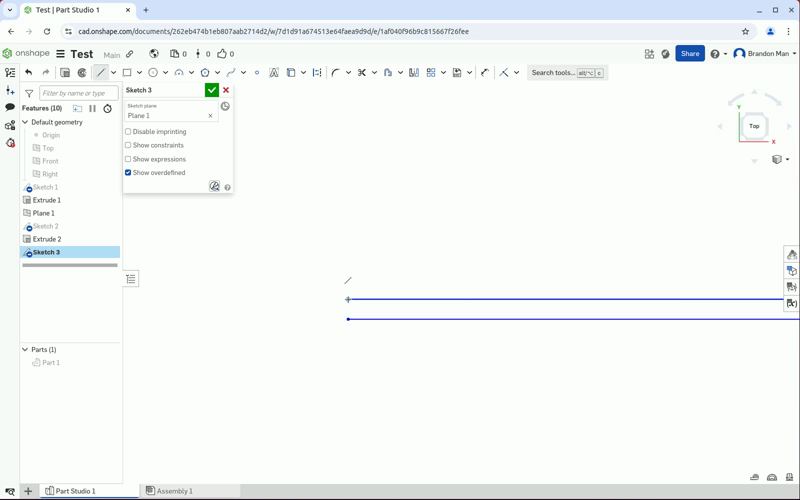
scroll(-6)
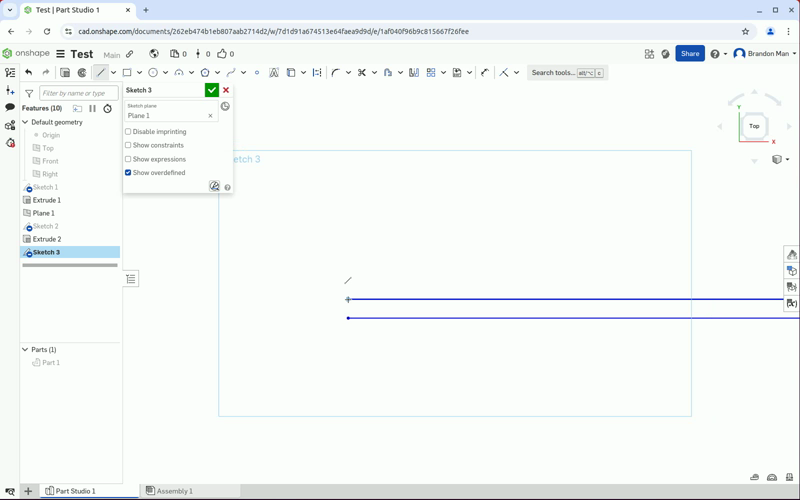
scroll(-6)
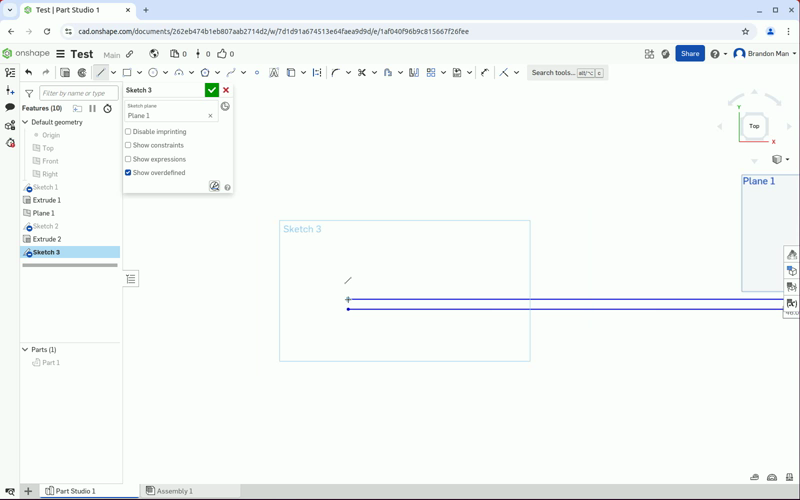
scroll(-6)
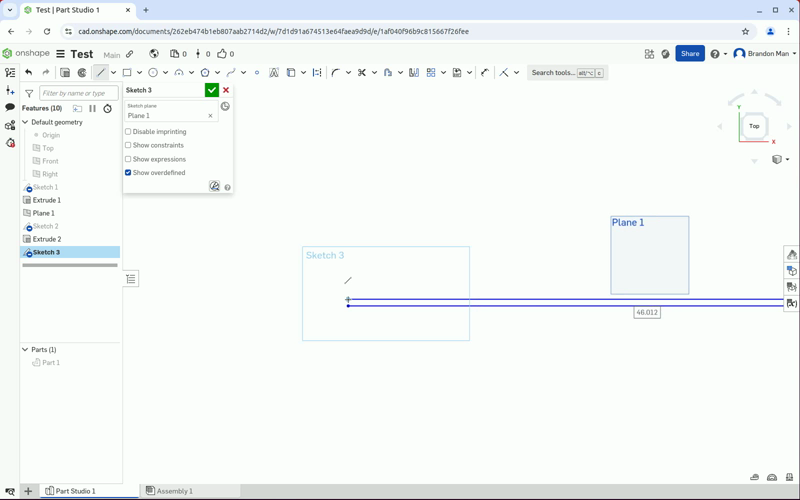
scroll(-6)
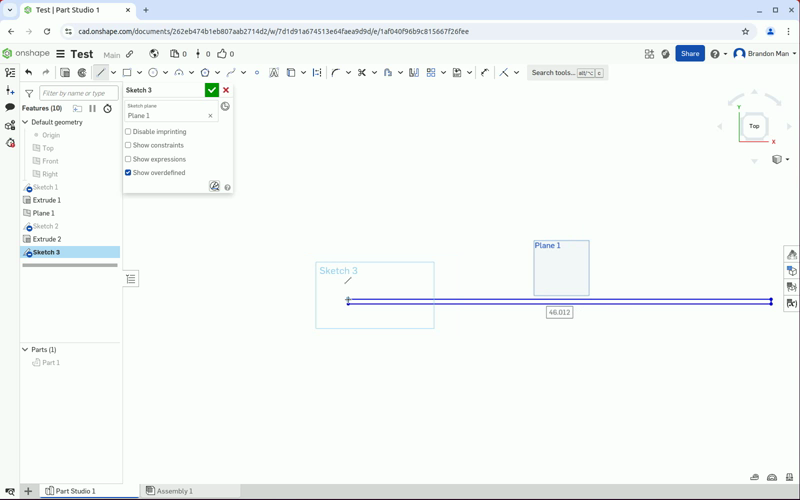
scroll(-6)
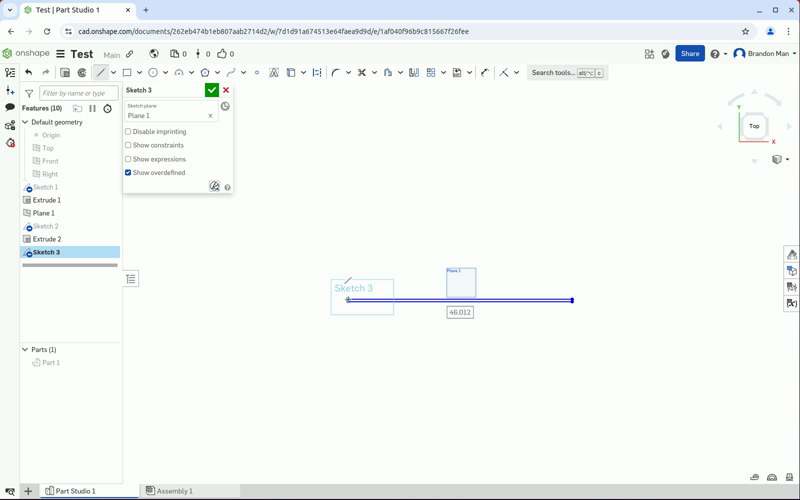
key_up(shift)
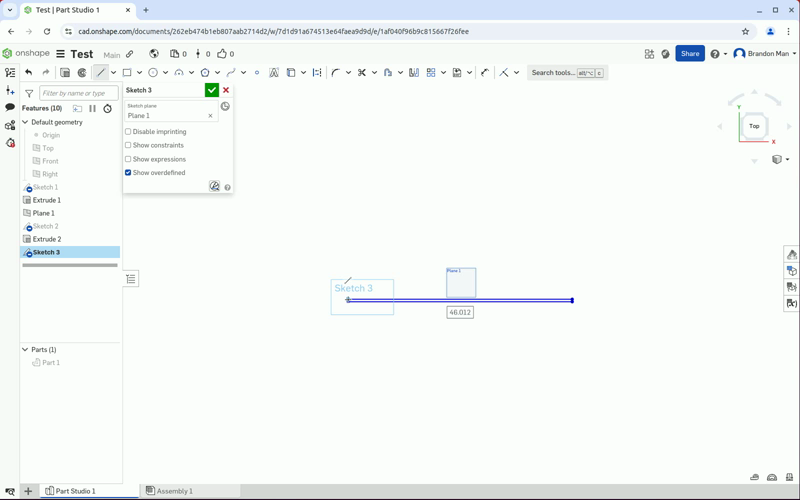
mouse_move(378, 299)
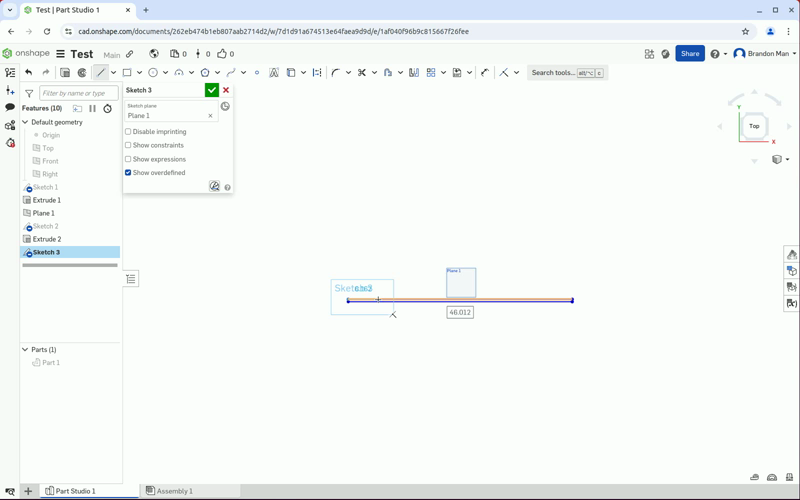
key_down(shift)
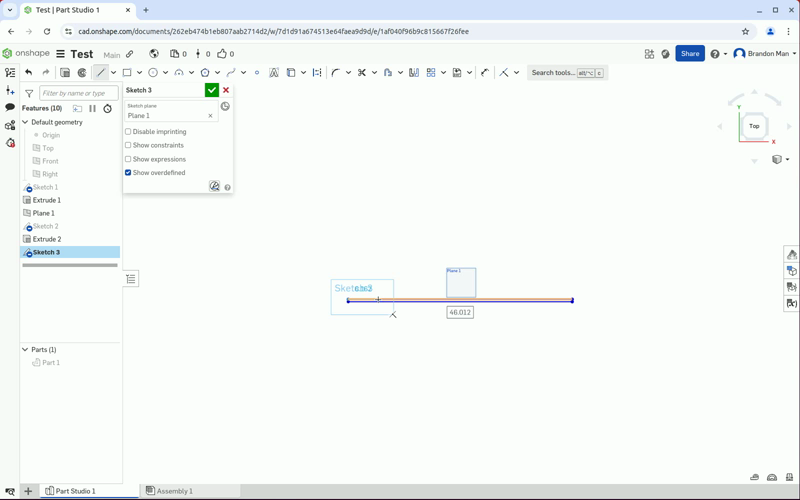
mouse_move(348, 301)
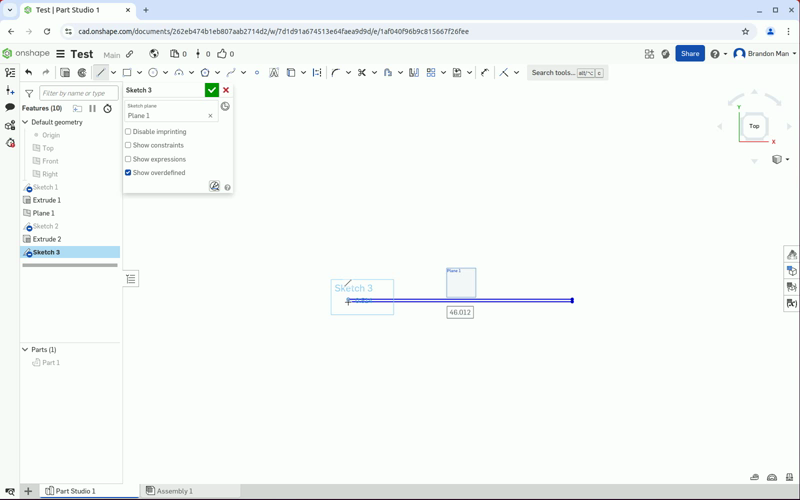
scroll(6)
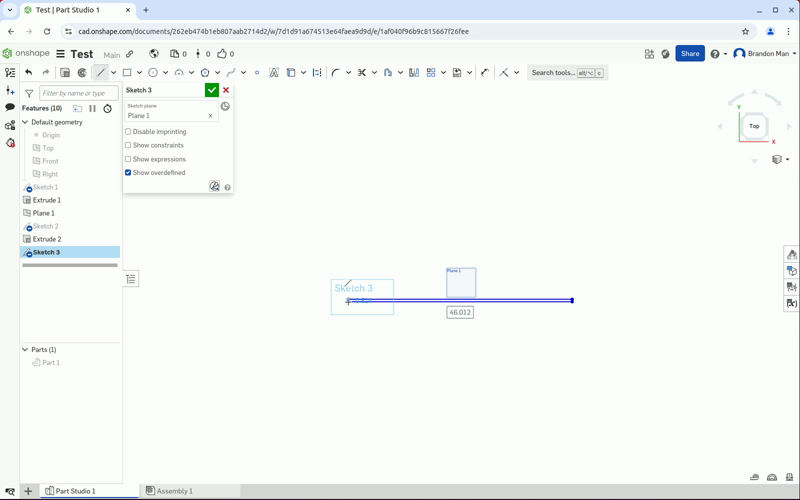
scroll(6)
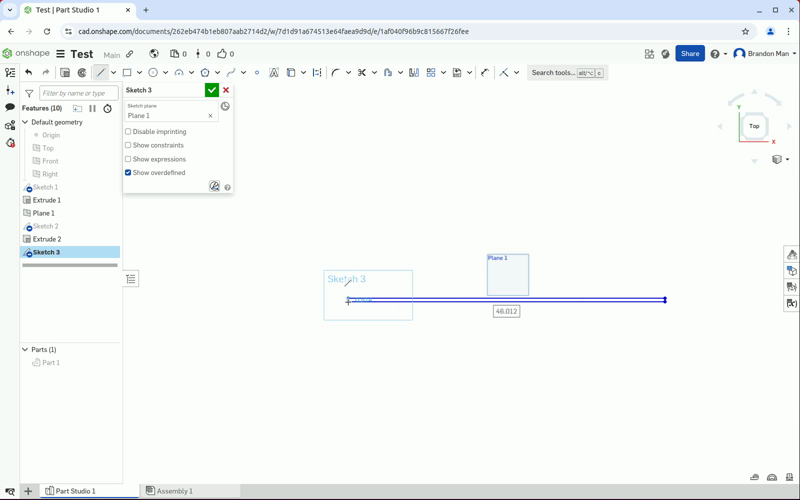
scroll(6)
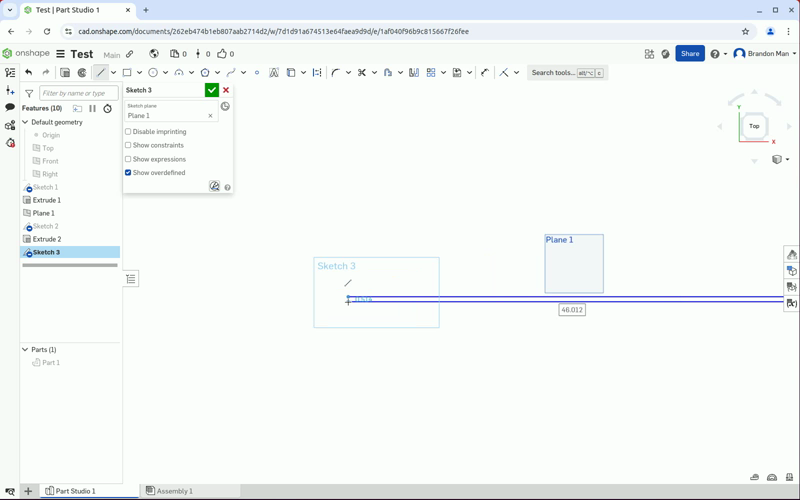
scroll(6)
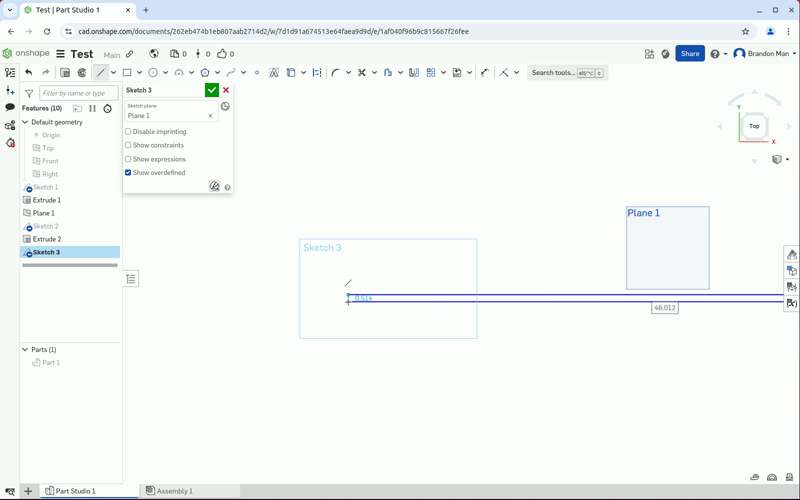
scroll(6)
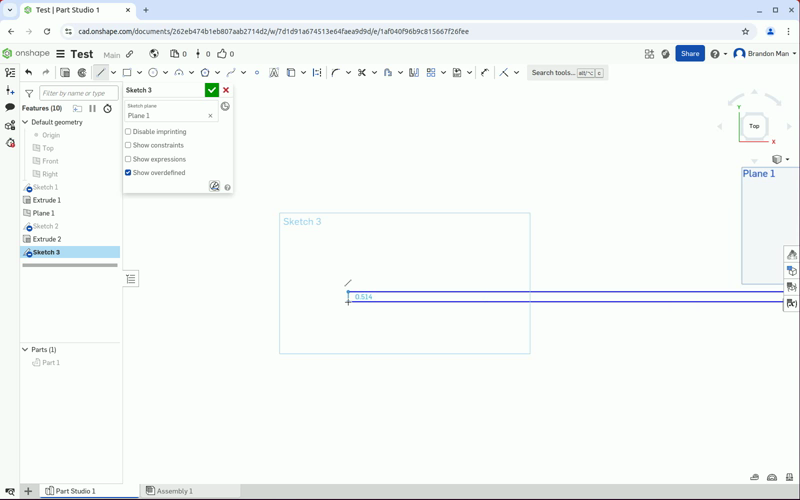
scroll(6)
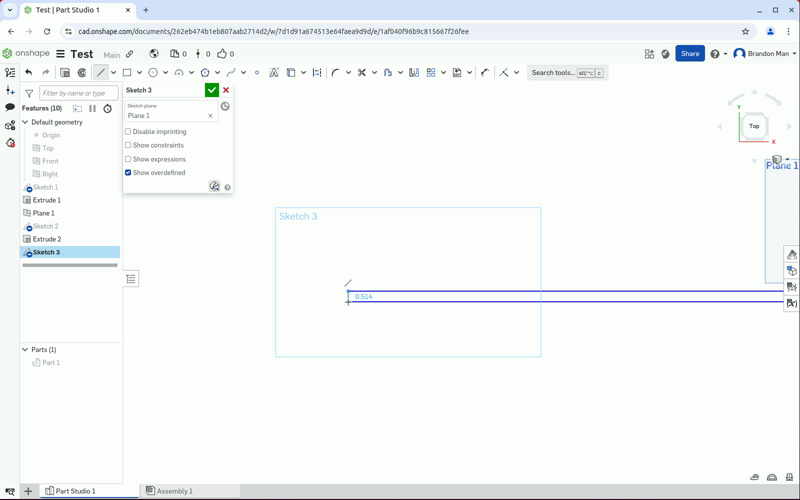
scroll(6)
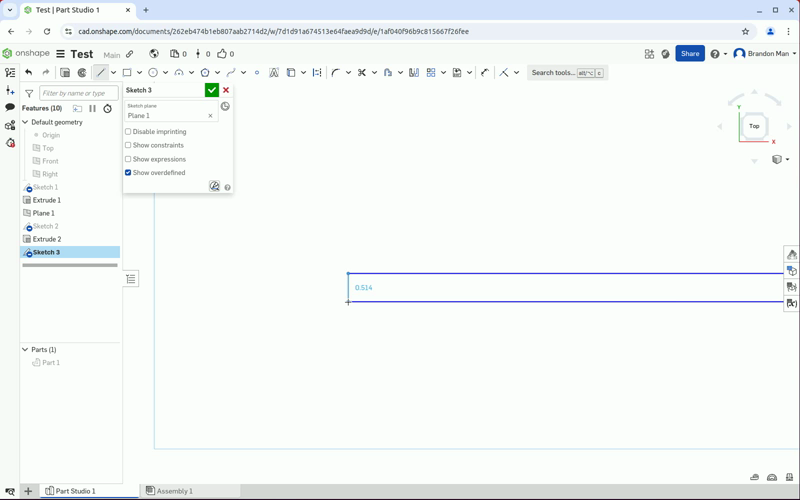
key_up(shift)
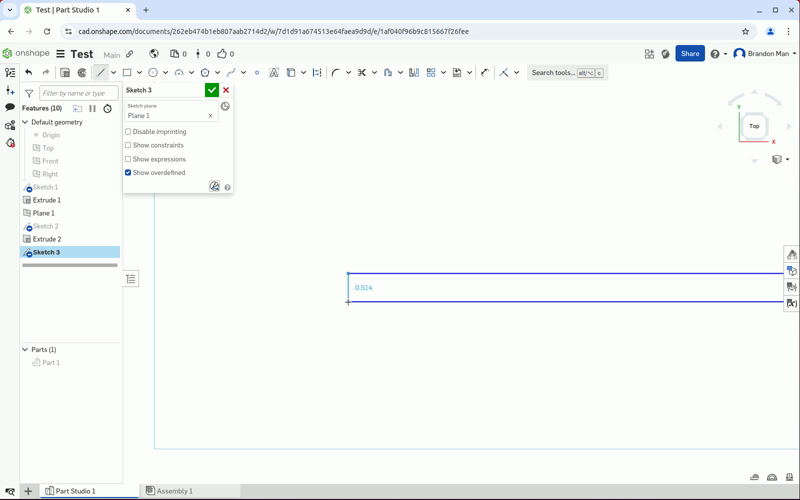
click(348, 301)
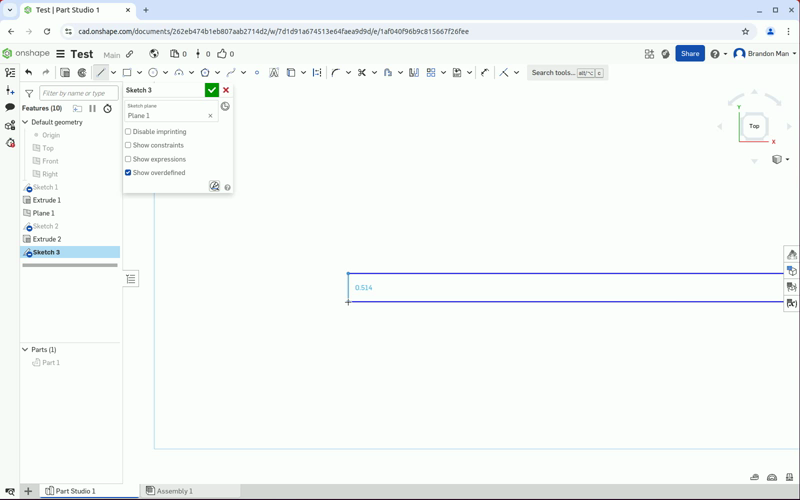
scroll(-6)
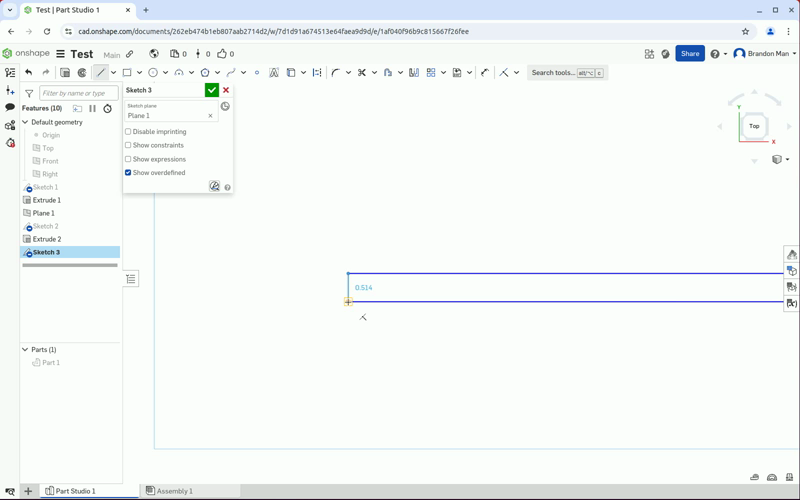
scroll(-6)
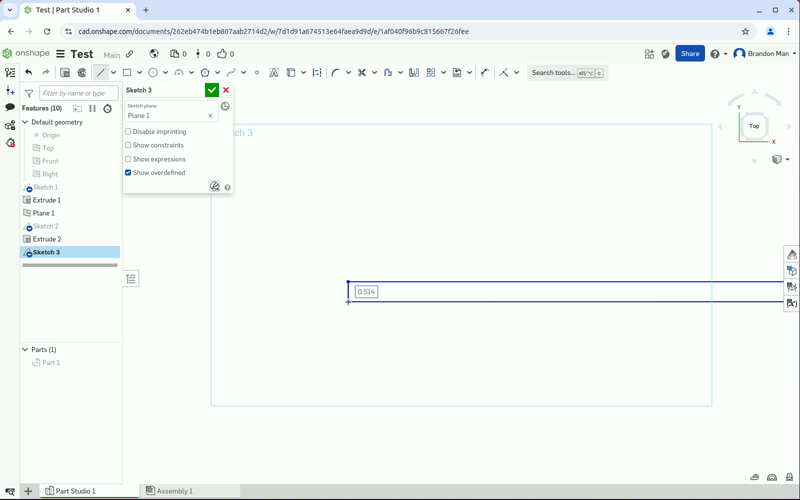
scroll(-6)
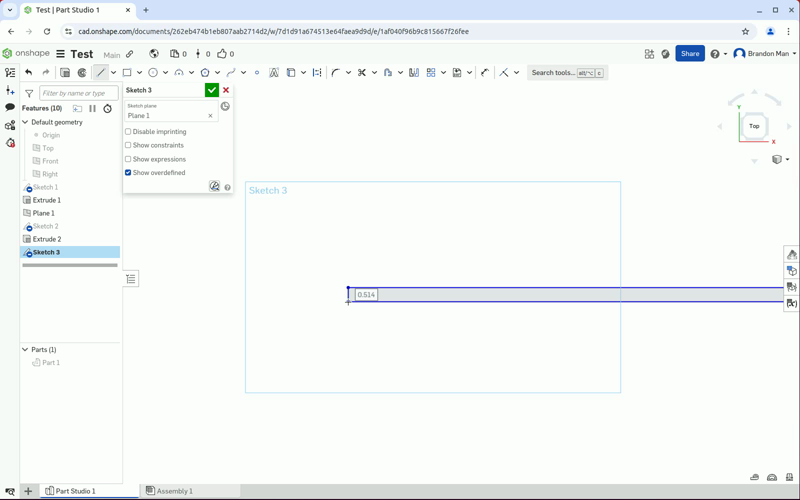
scroll(-6)
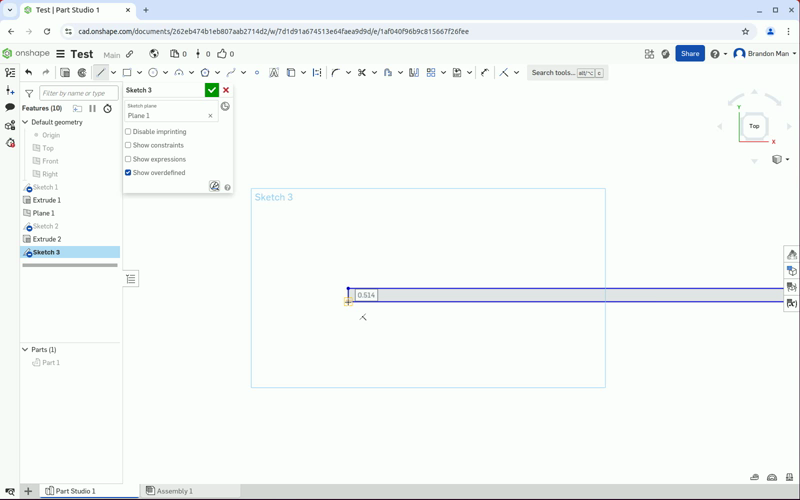
scroll(-6)
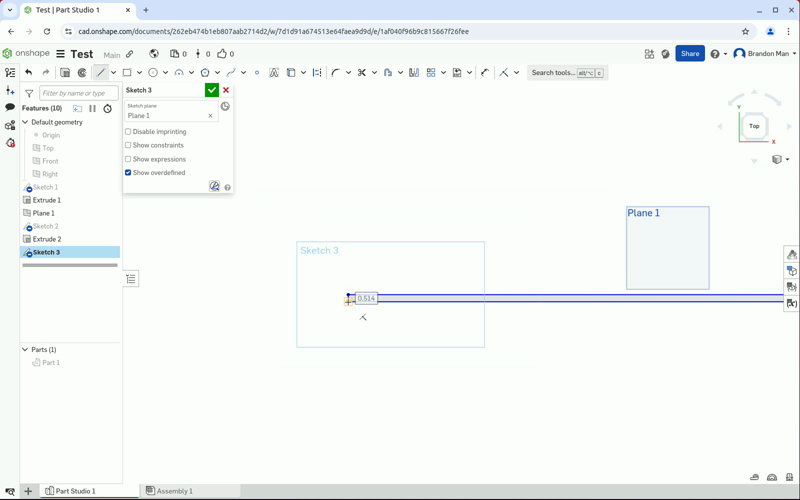
scroll(-6)
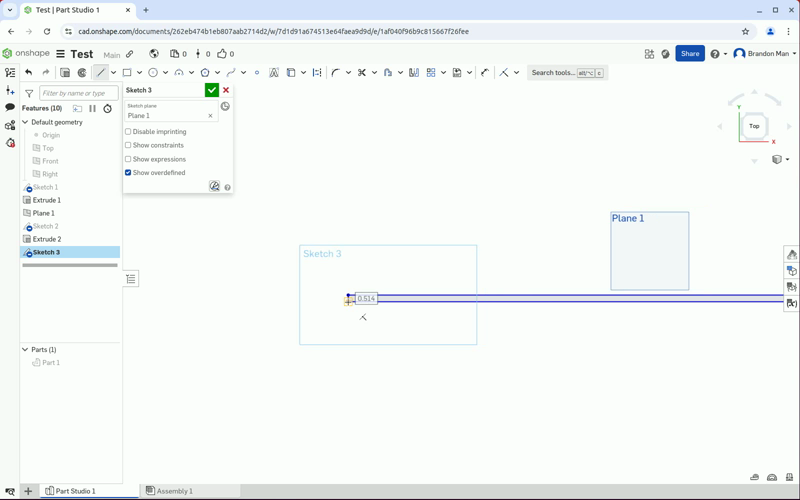
scroll(-6)
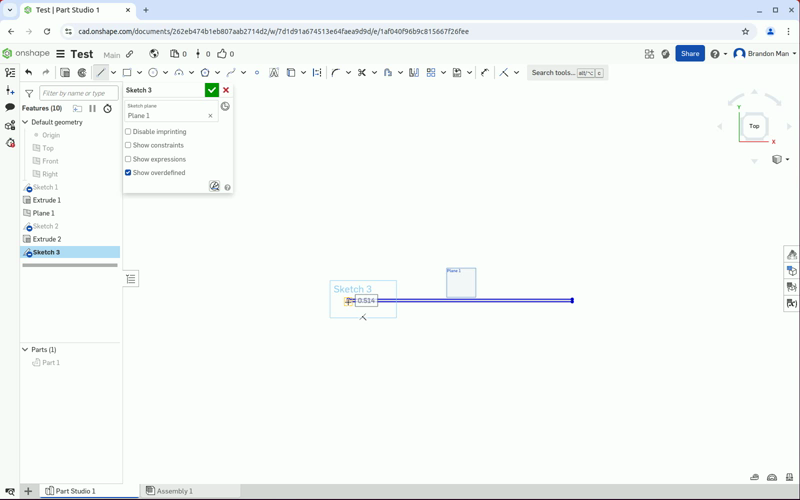
key(esc)
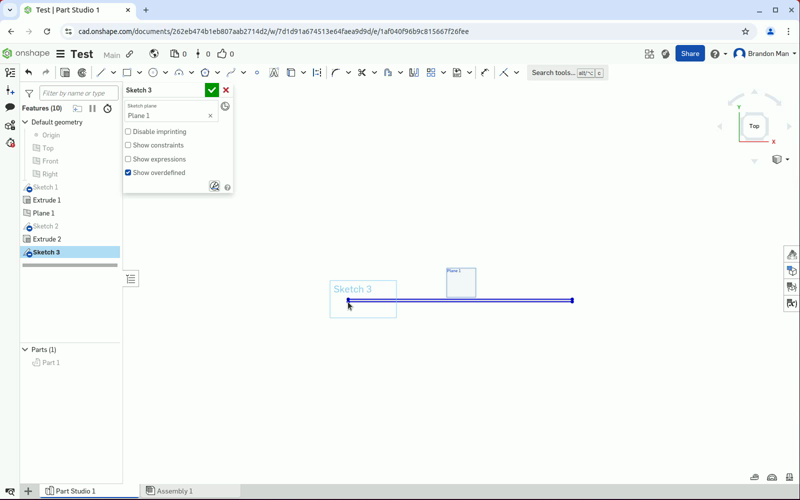
mouse_move(352, 300)
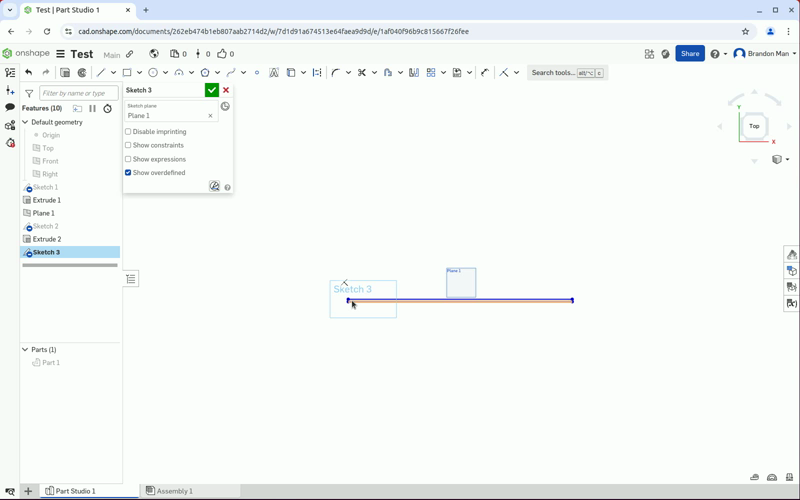
scroll(6)
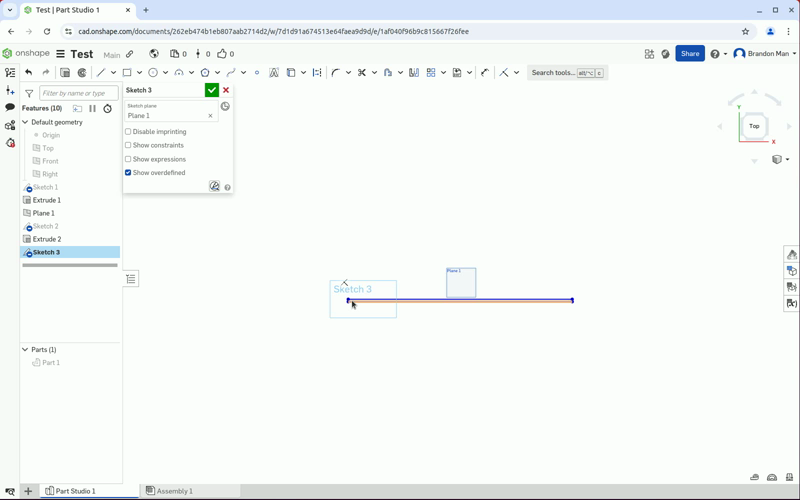
scroll(6)
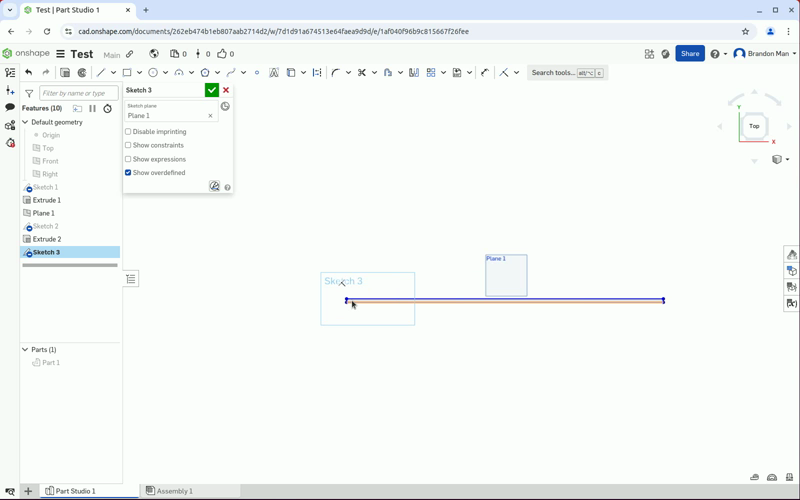
scroll(6)
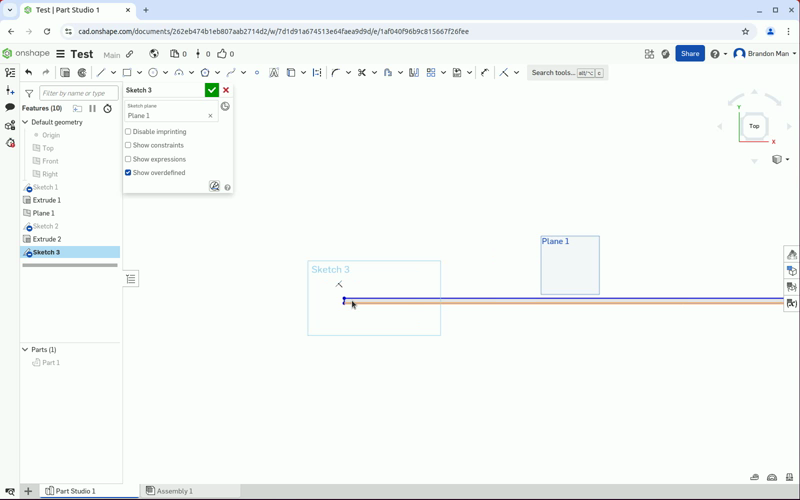
scroll(6)
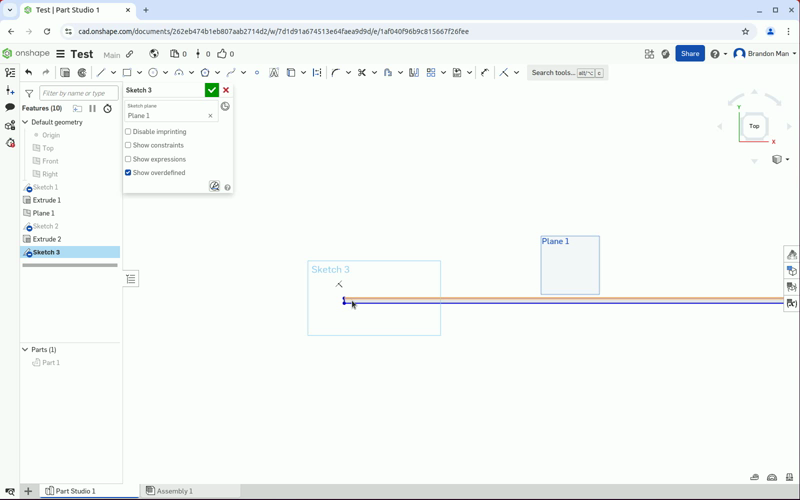
scroll(6)
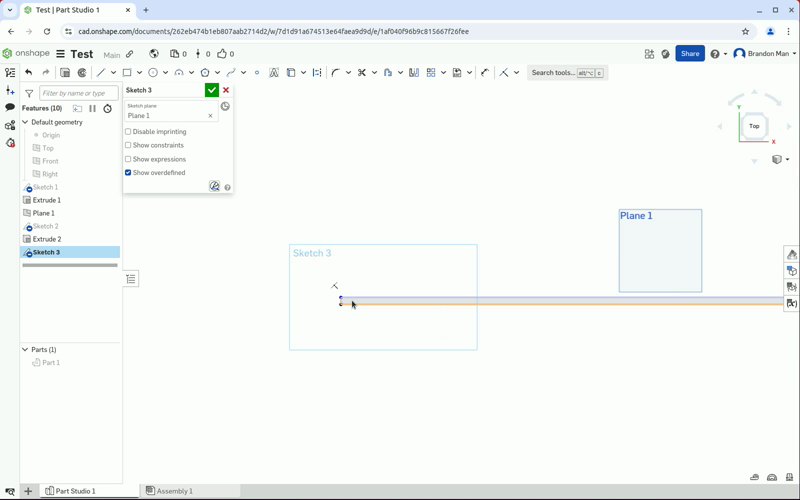
scroll(6)
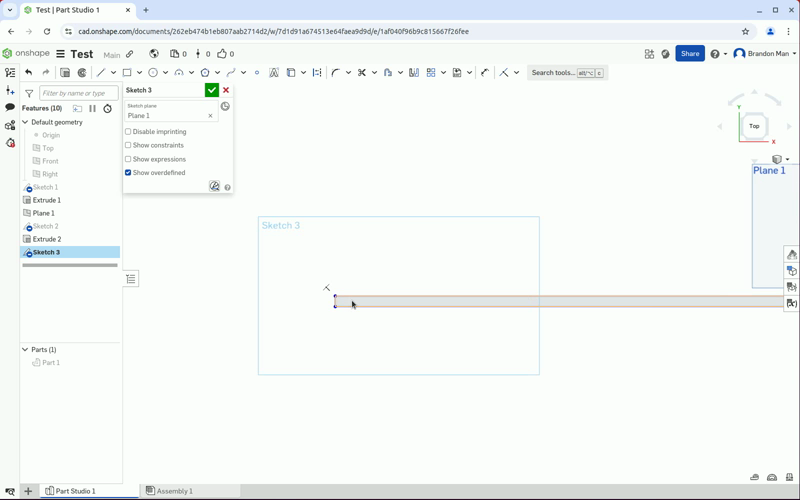
scroll(6)
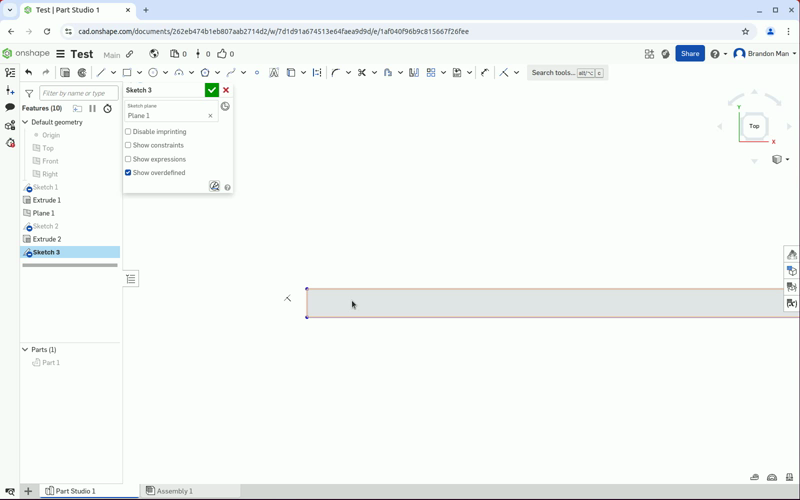
click(352, 300)
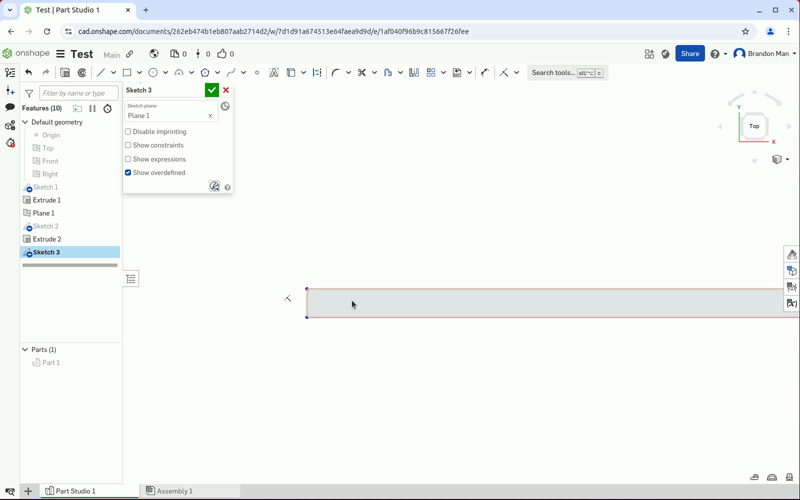
scroll(-6)
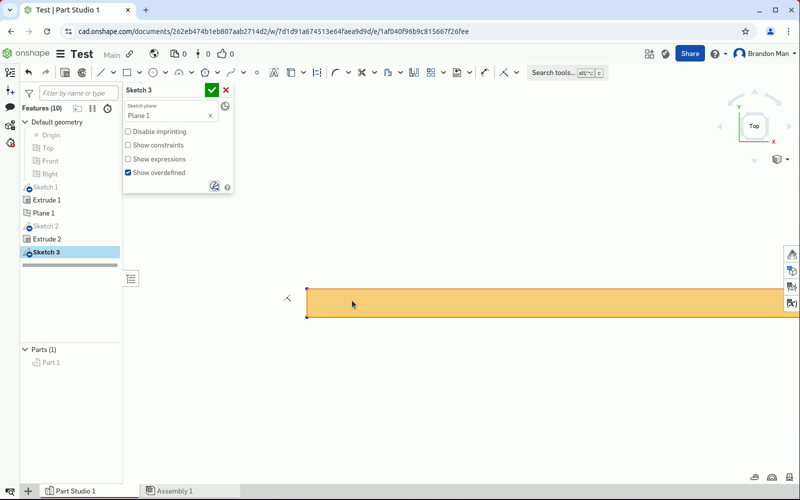
scroll(-6)
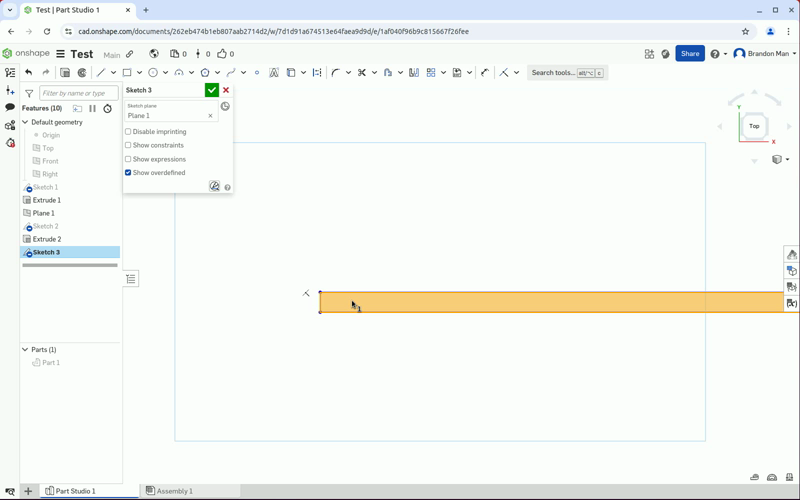
scroll(-6)
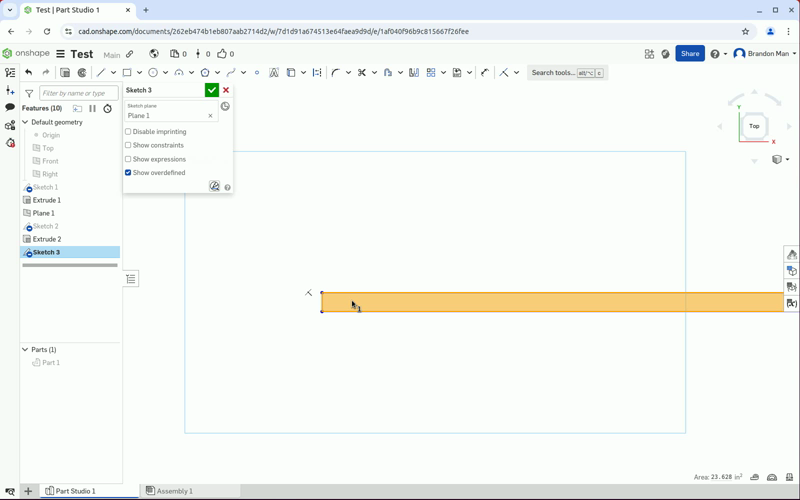
scroll(-6)
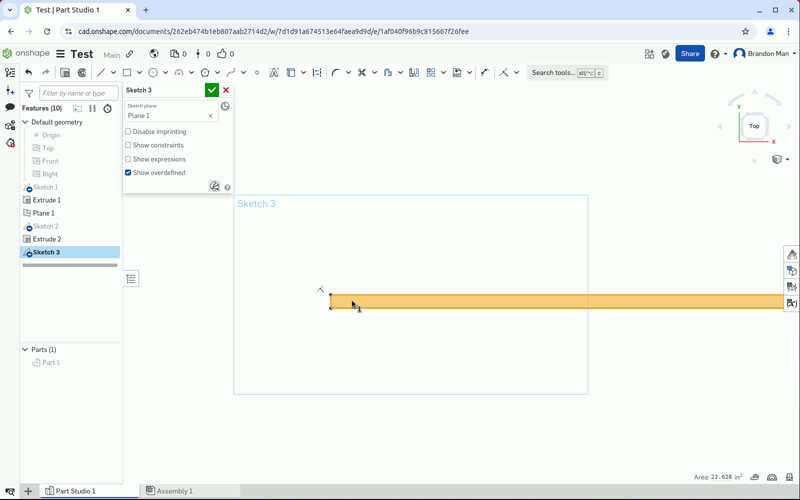
scroll(-6)
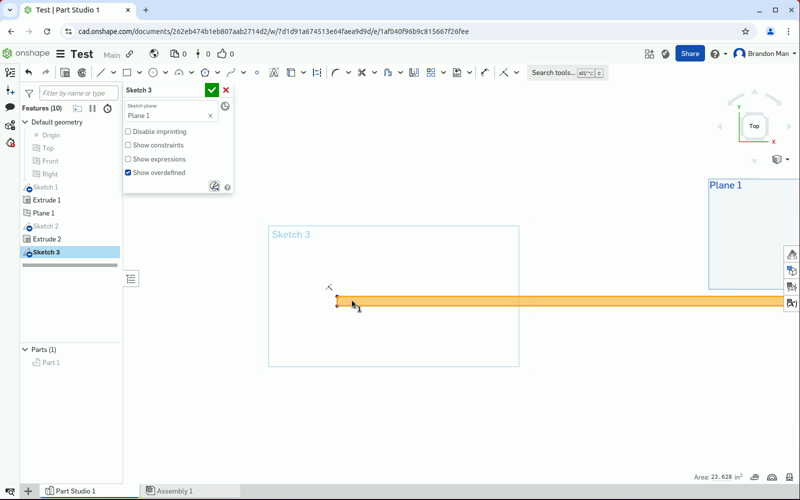
scroll(-6)
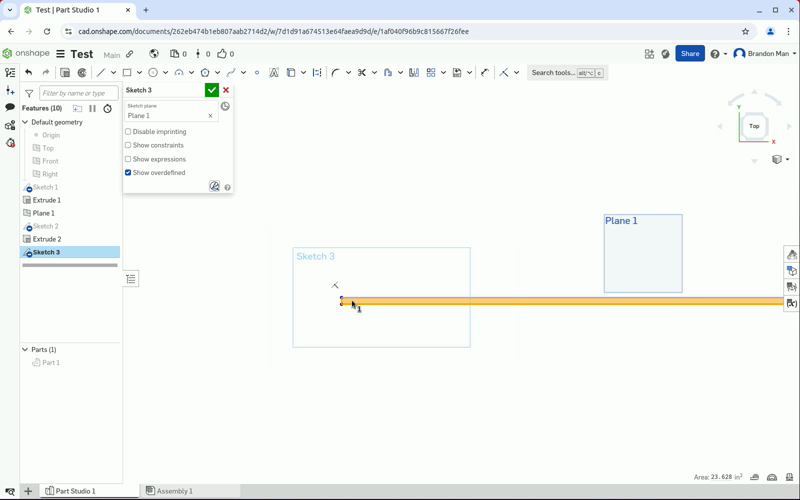
scroll(-6)
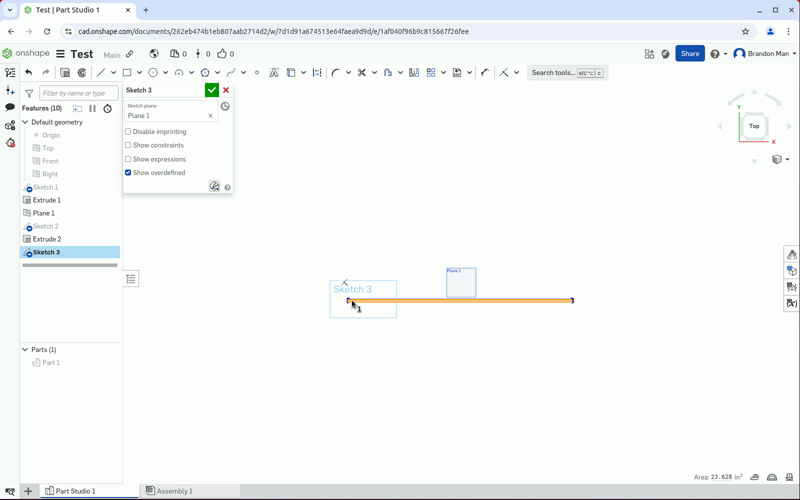
mouse_move(73, 352)
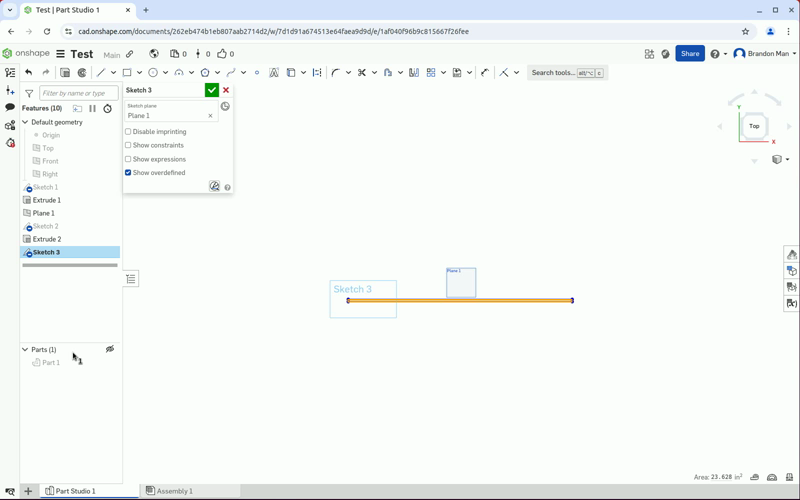
key(shift+y)
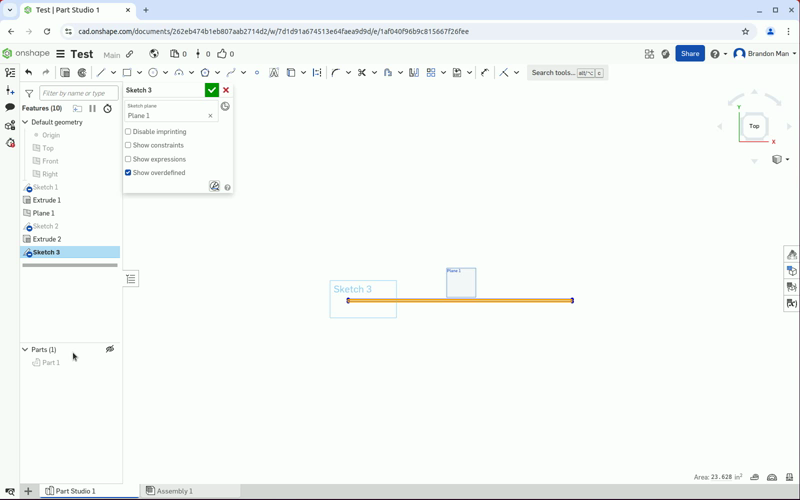
key(shift+e)
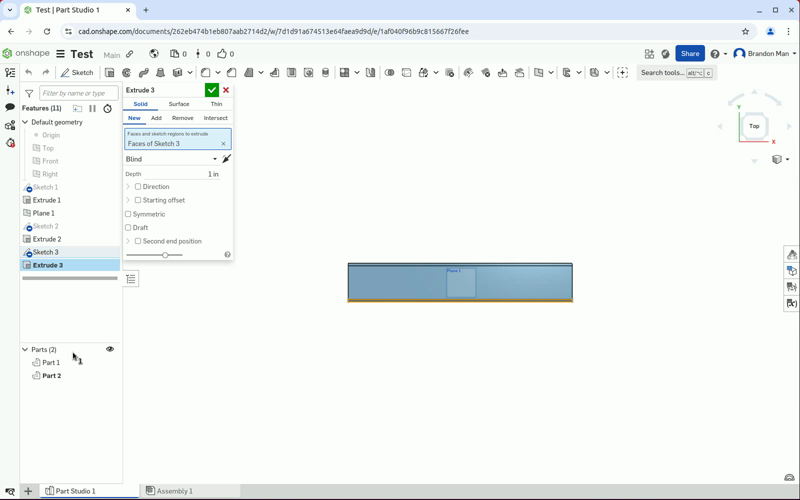
mouse_move(143, 106)
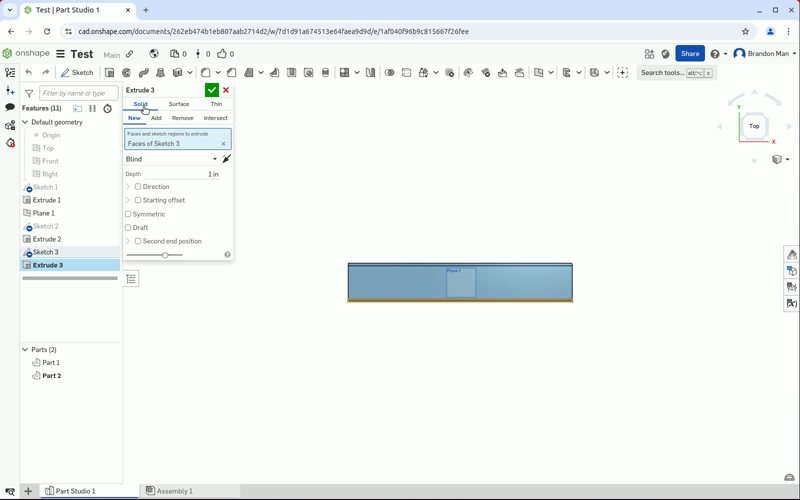
click(143, 106)
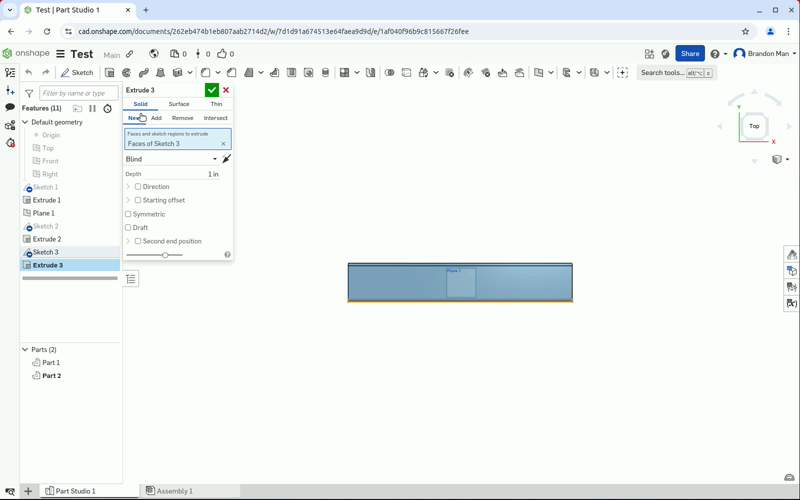
mouse_move(137, 120)
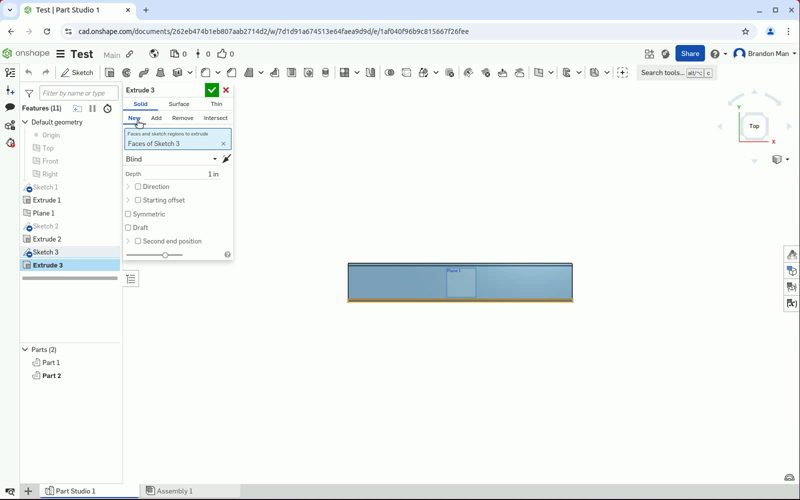
click(137, 120)
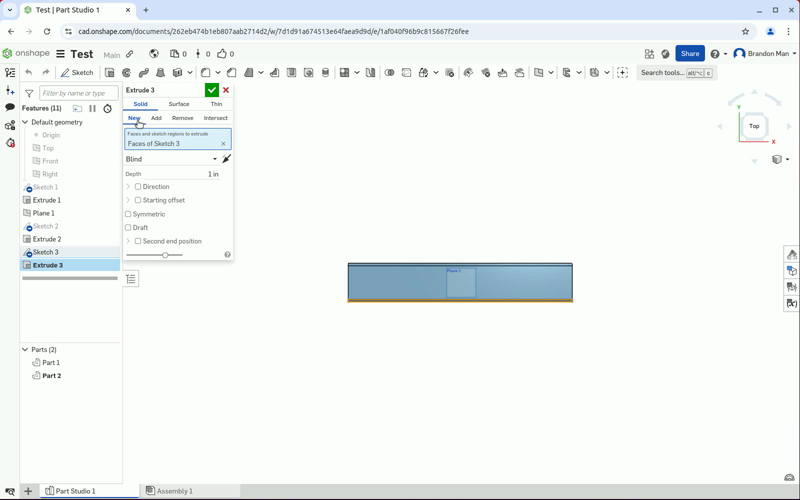
key(tab, 4)
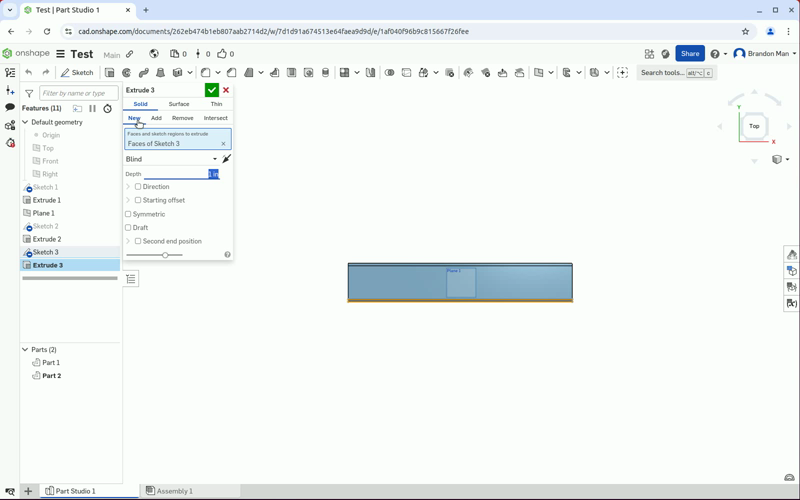
text(-0.241)
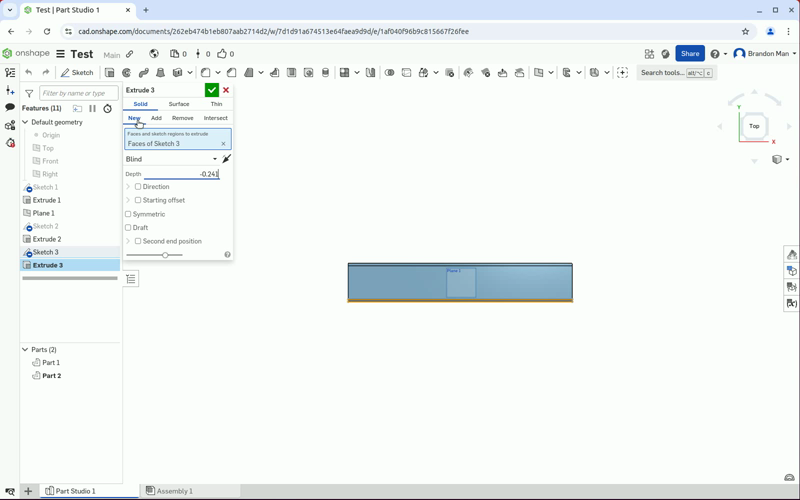
key(enter)
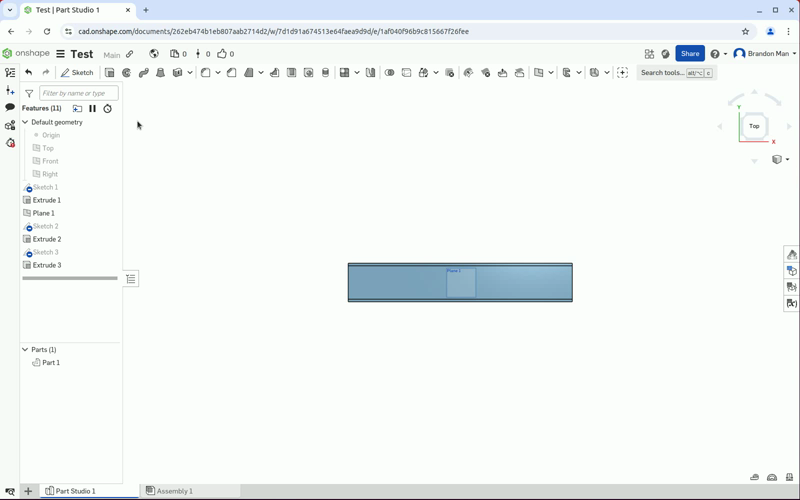
key(shift+h)
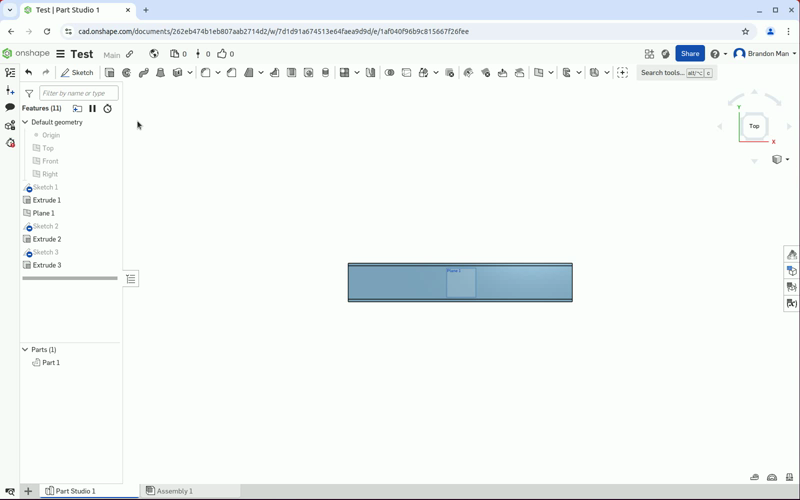
key(shift+h)
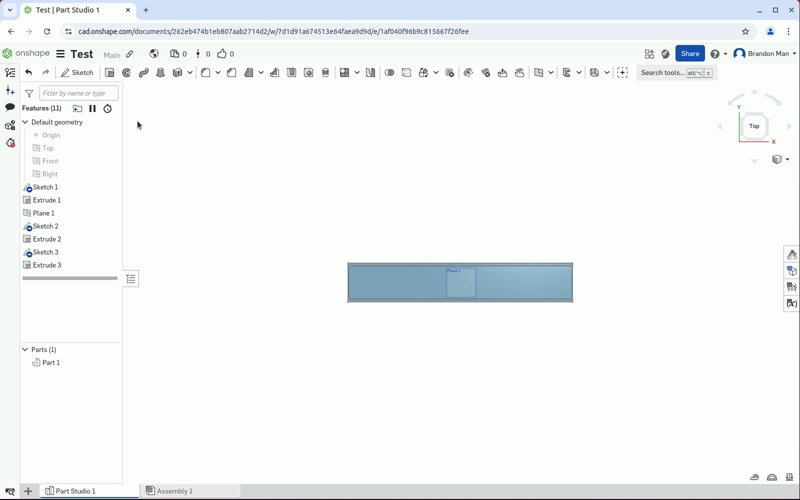
key(shift+7)
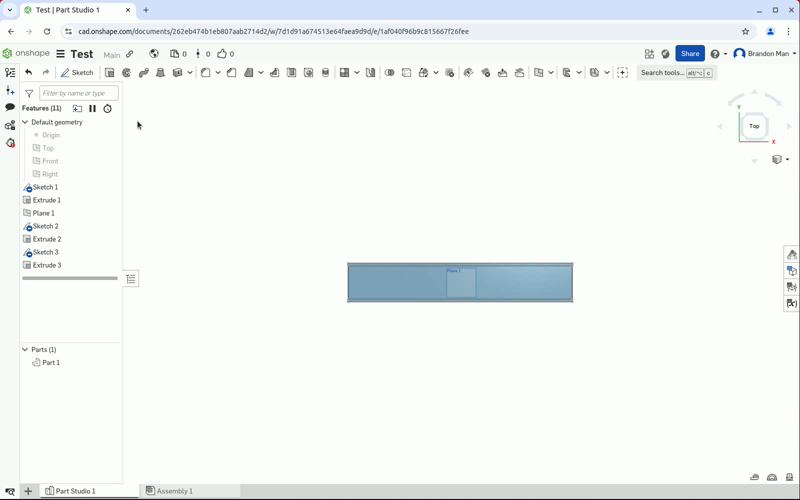
key(up, 3)
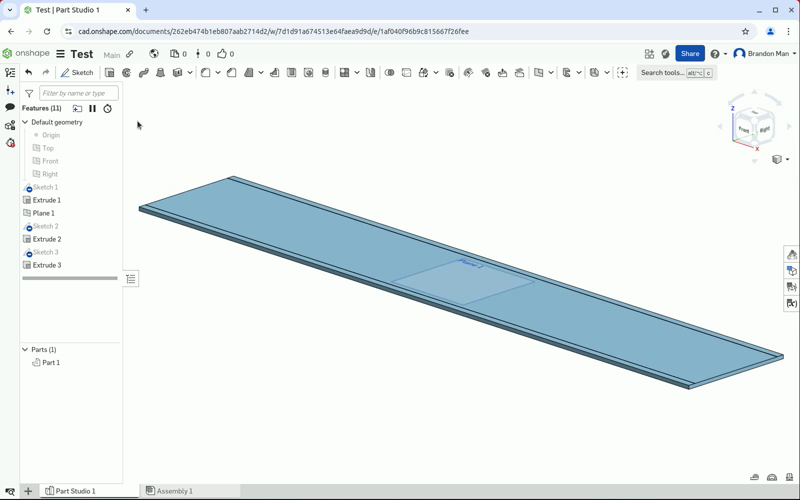
key(left, 3)
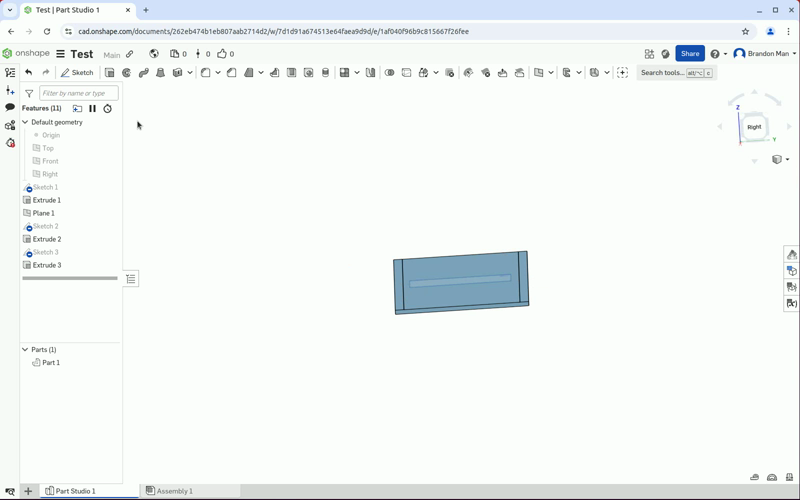
key(right, 3)
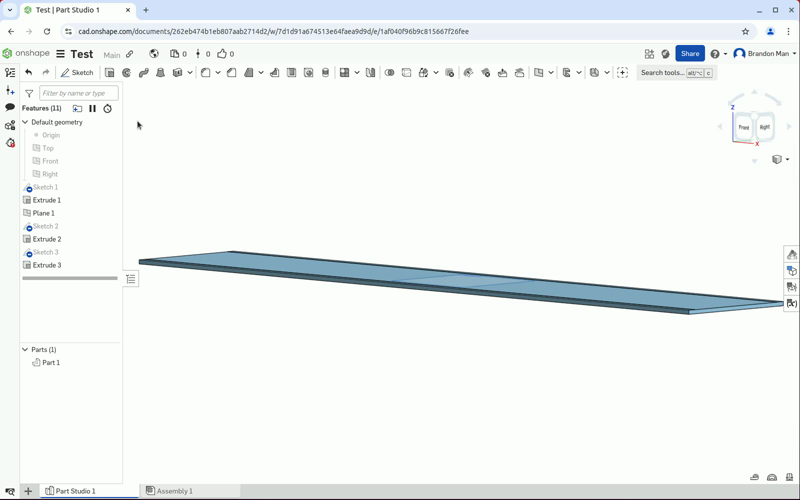
key(down, 3)
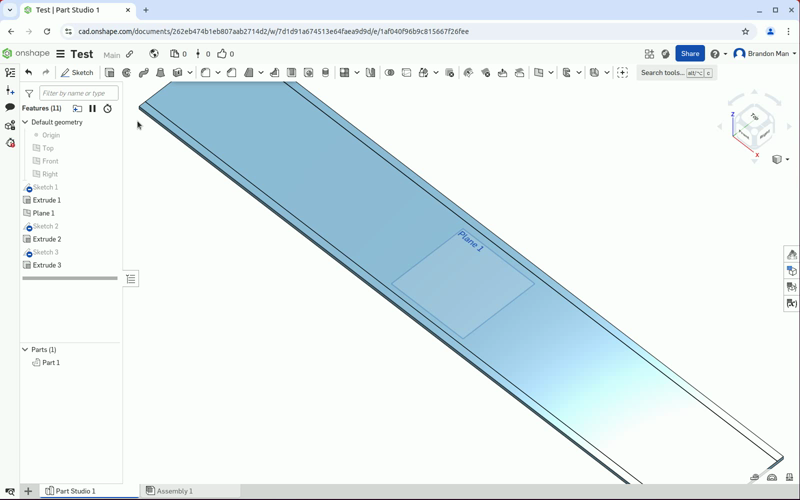
mouse_move(73, 189)
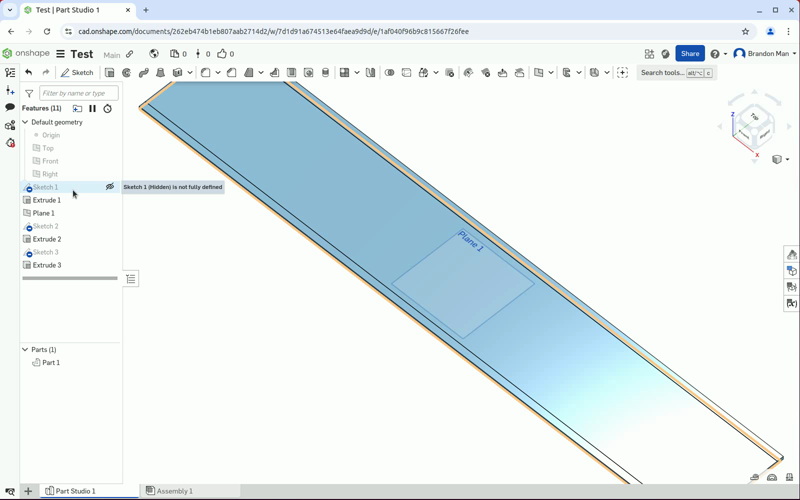
click(73, 189)